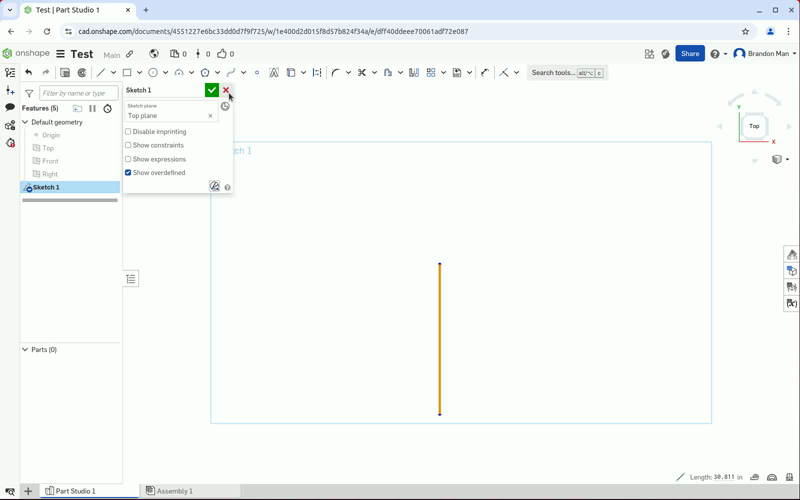
key(shift+h)
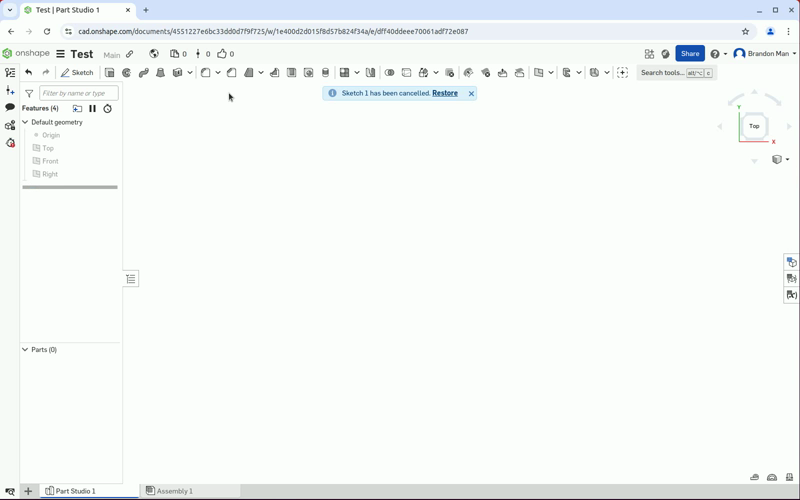
mouse_move(73, 352)
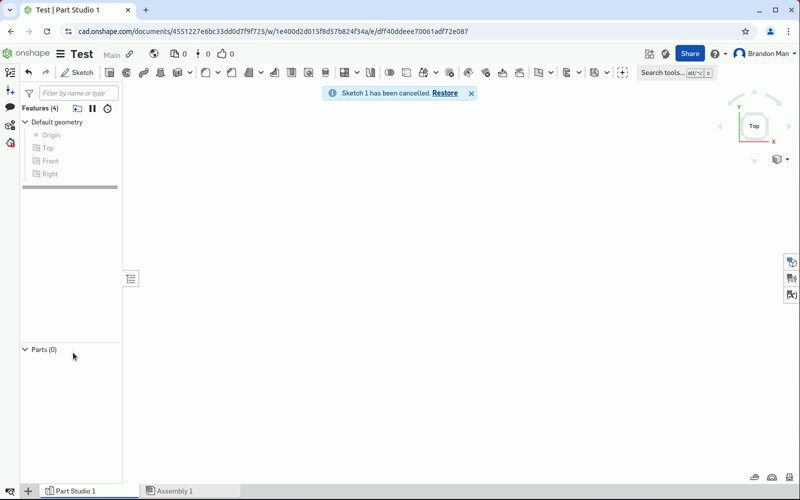
key(y)
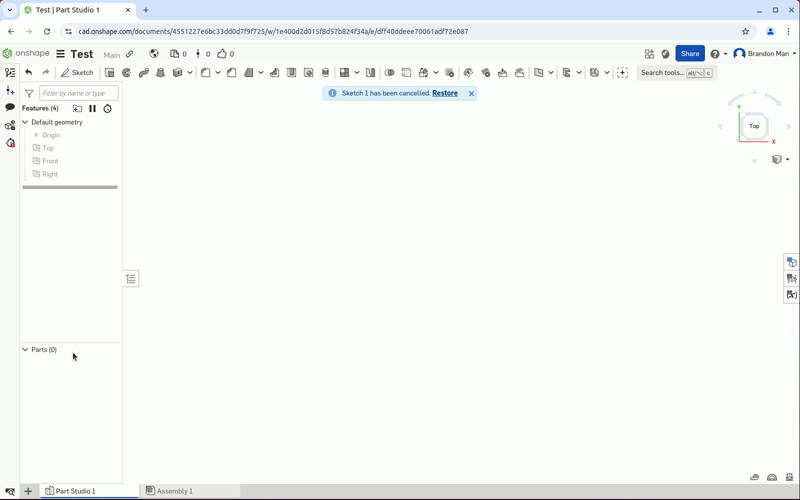
key(shift+p)
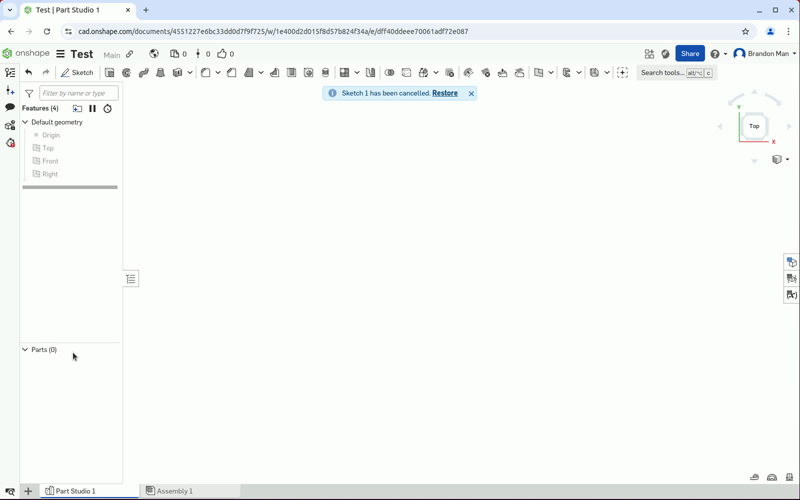
key(space)
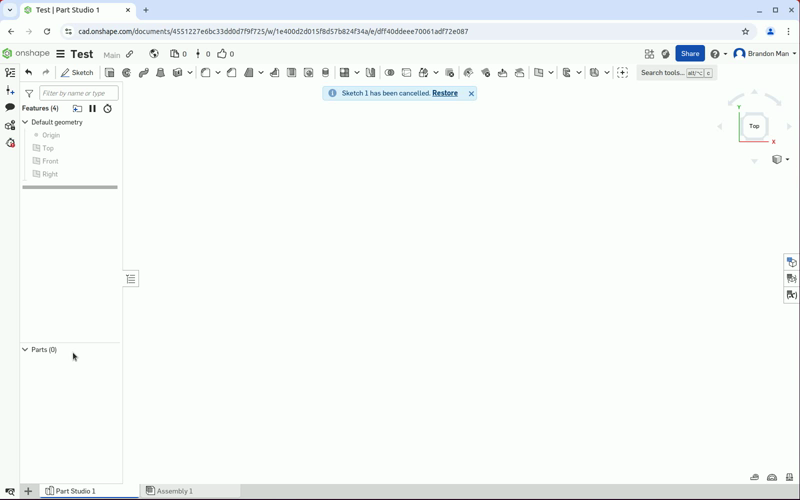
key_down(shift)
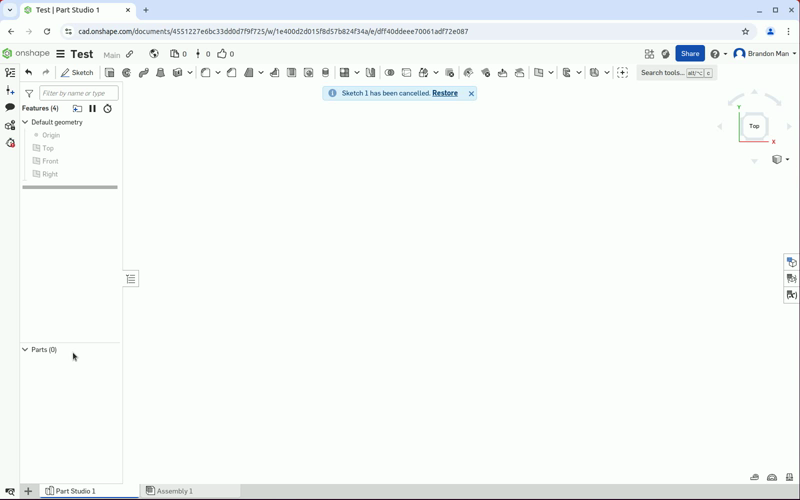
key(up)
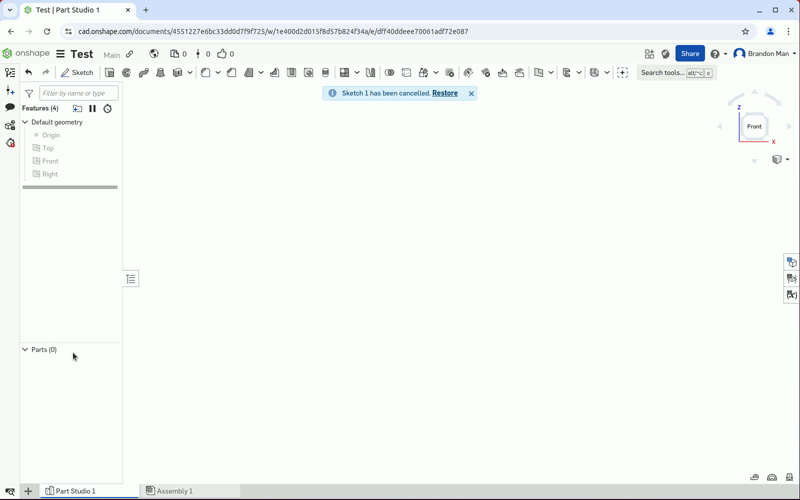
key_up(shift)
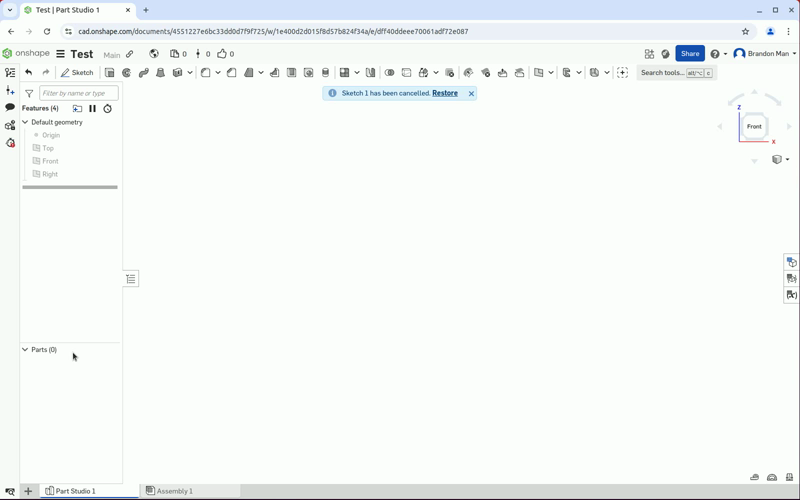
mouse_move(73, 352)
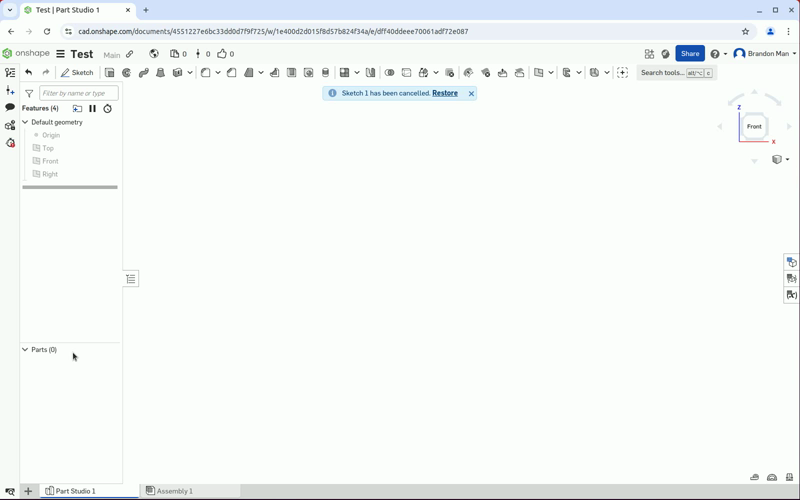
key(shift+y)
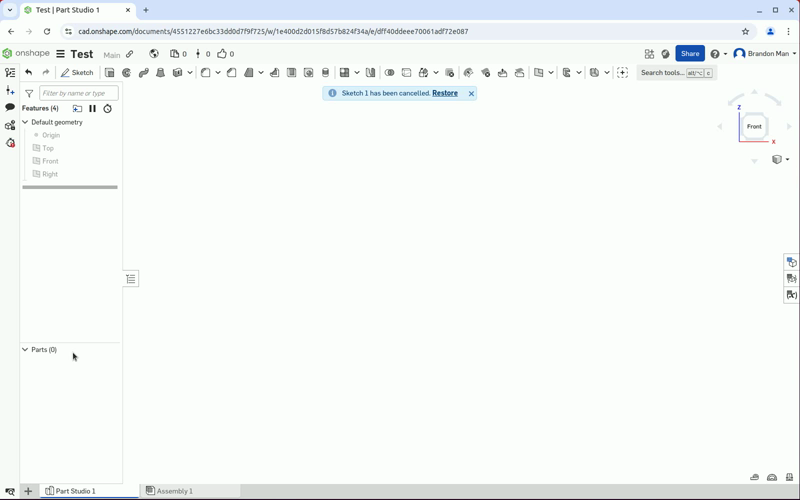
key(shift+s)
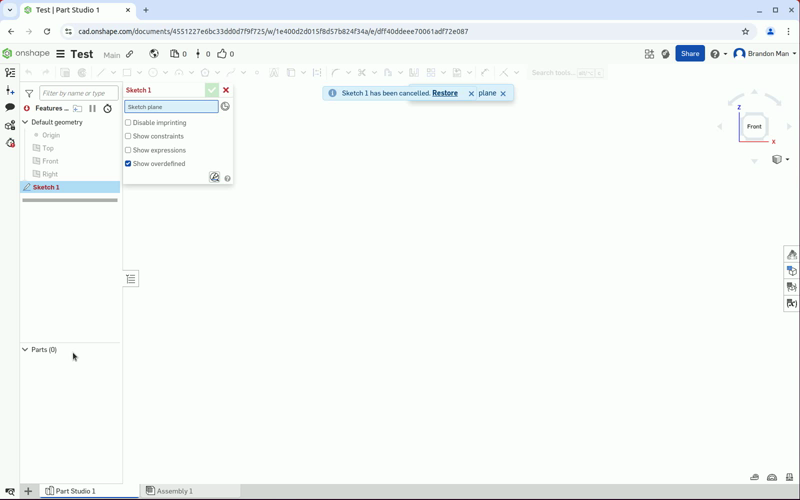
mouse_move(73, 163)
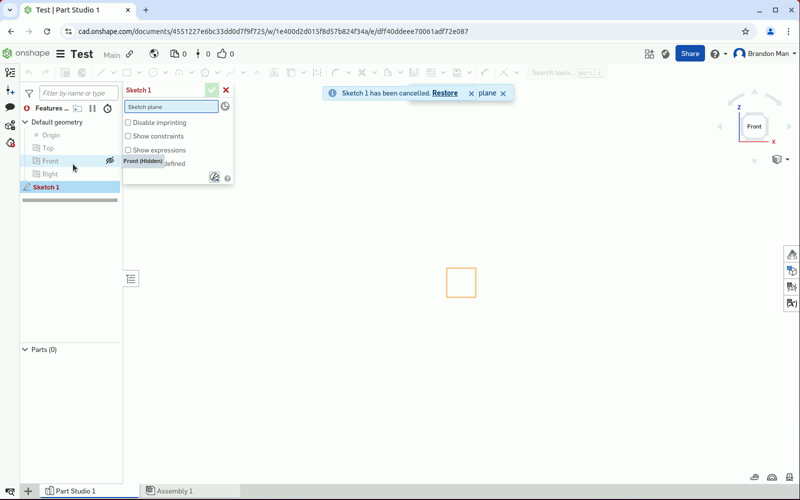
click(73, 163)
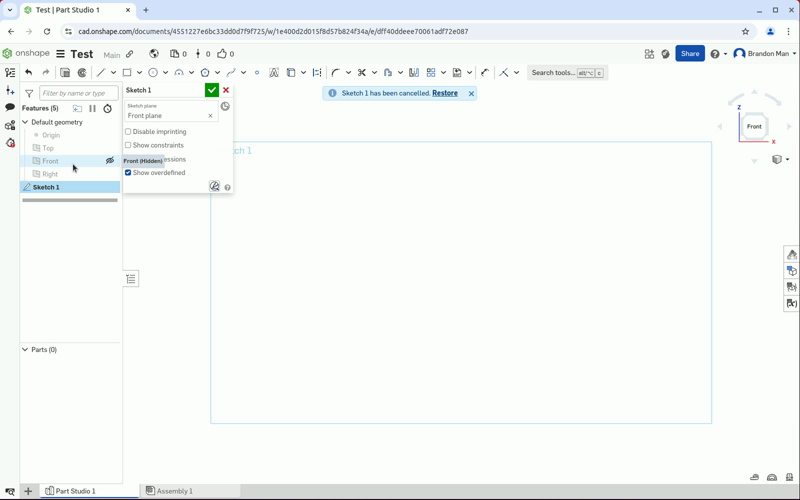
mouse_move(73, 352)
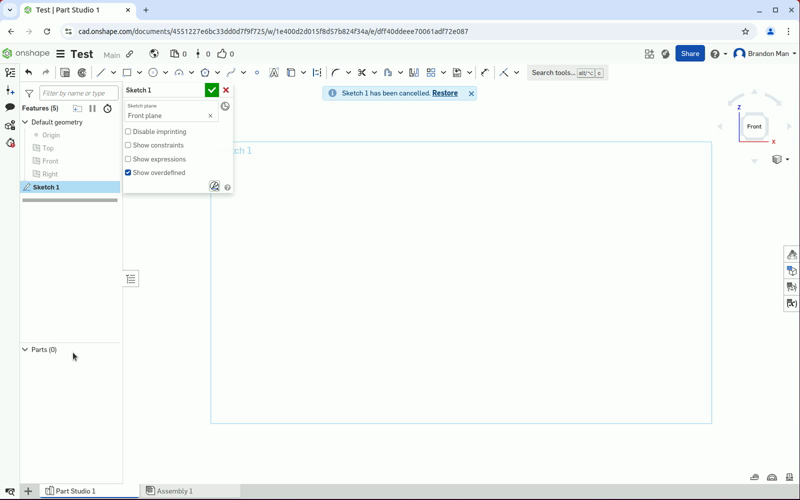
key(y)
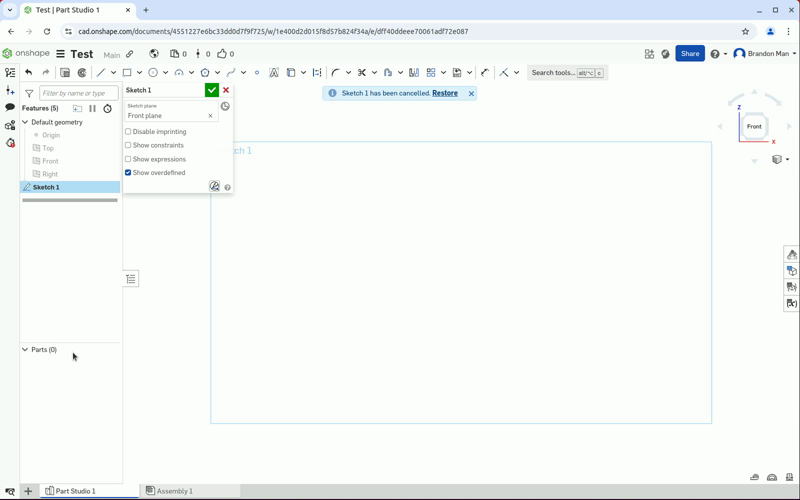
key(c)
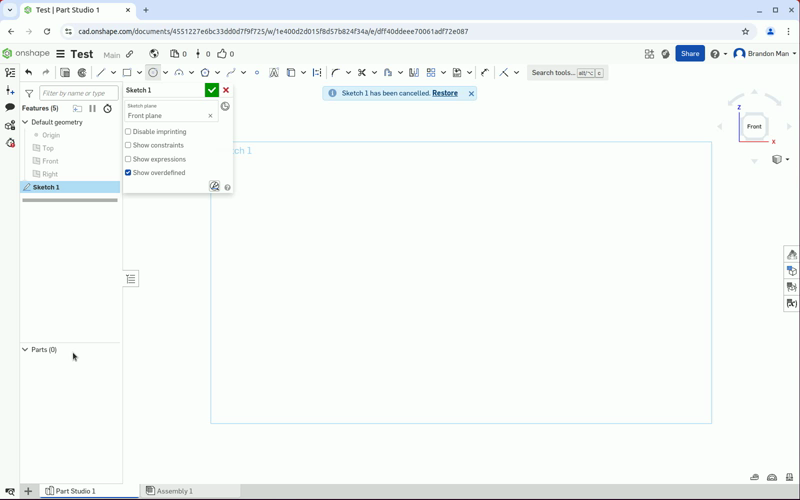
key_down(shift)
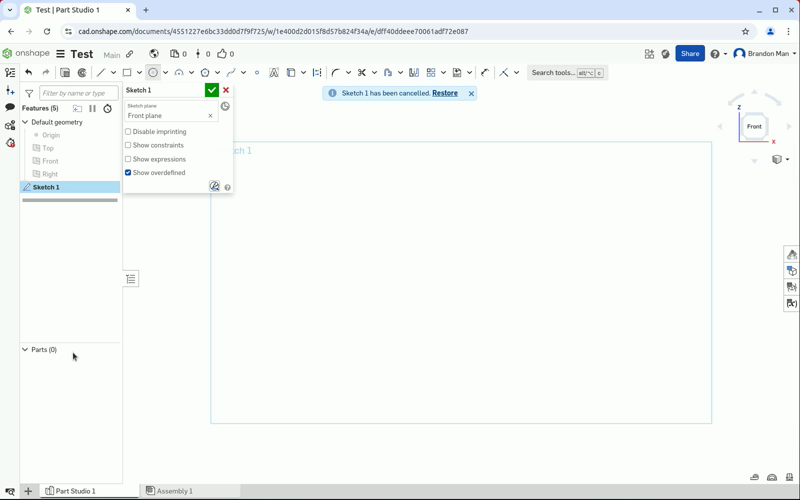
mouse_move(382, 282)
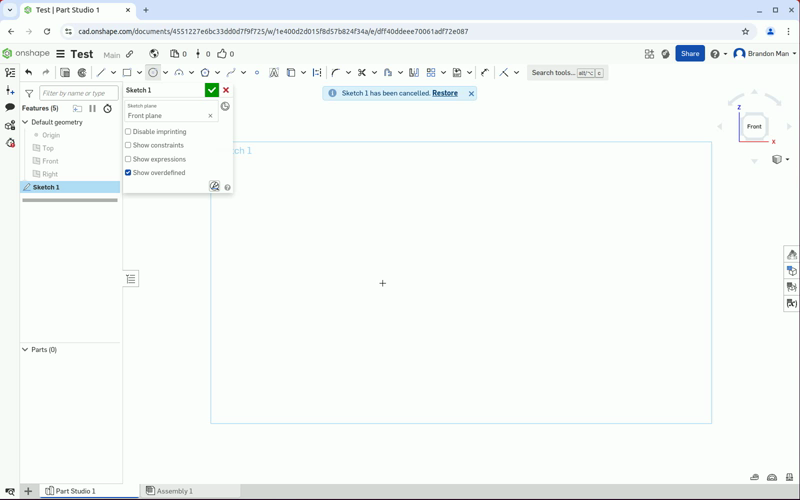
click(382, 282)
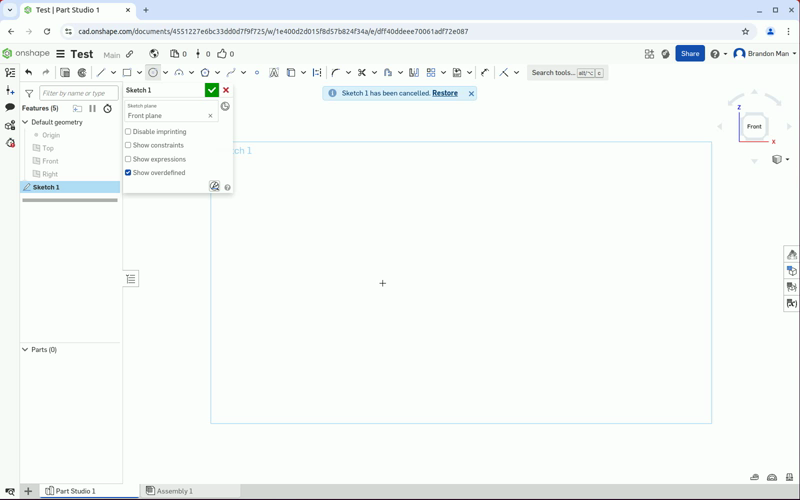
key_up(shift)
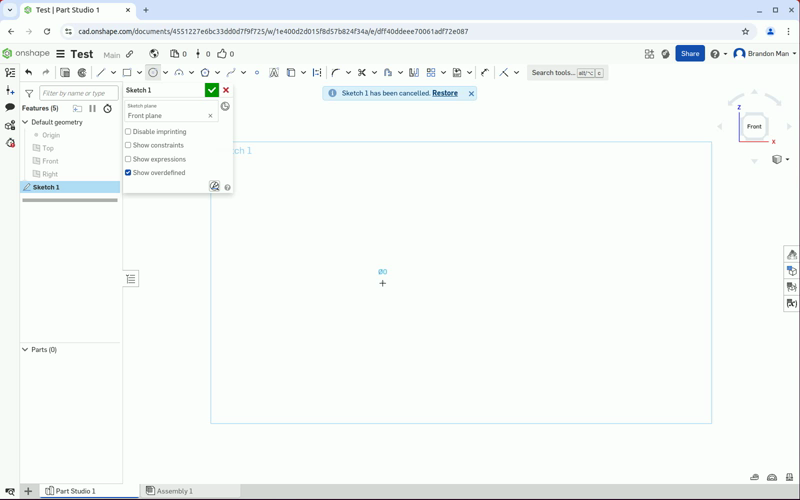
mouse_move(416, 282)
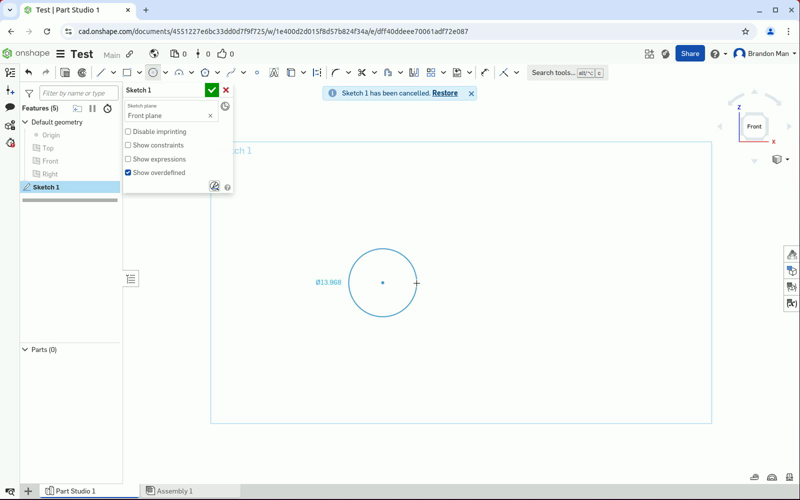
click(416, 282)
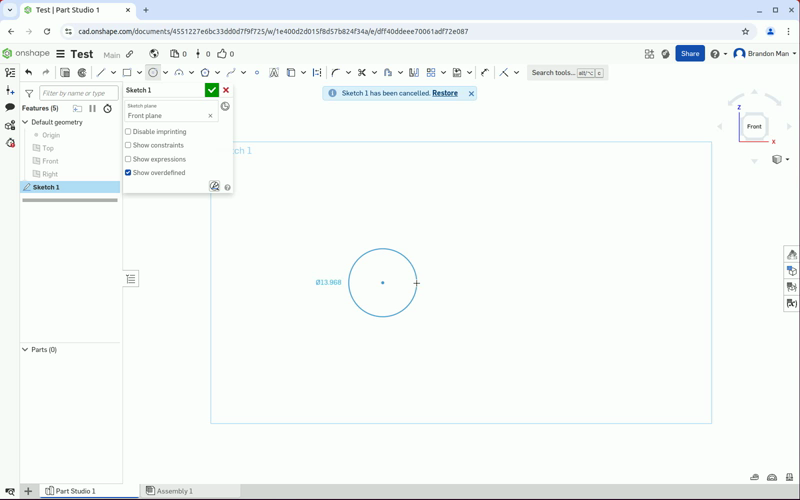
key(esc)
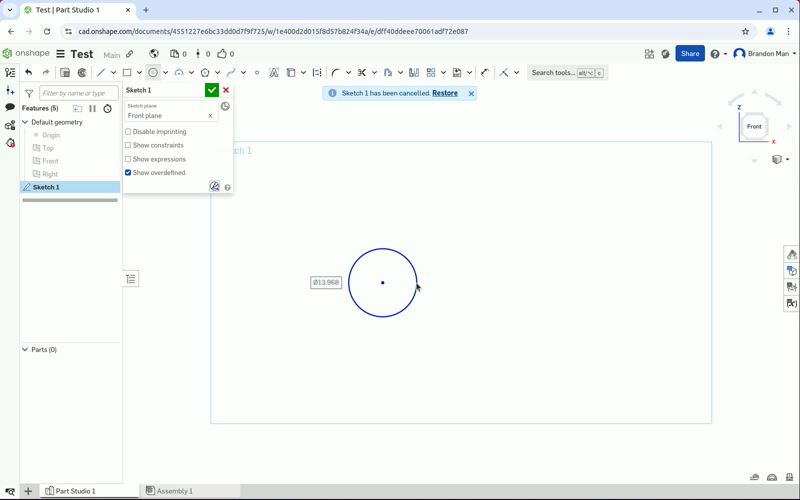
key(c)
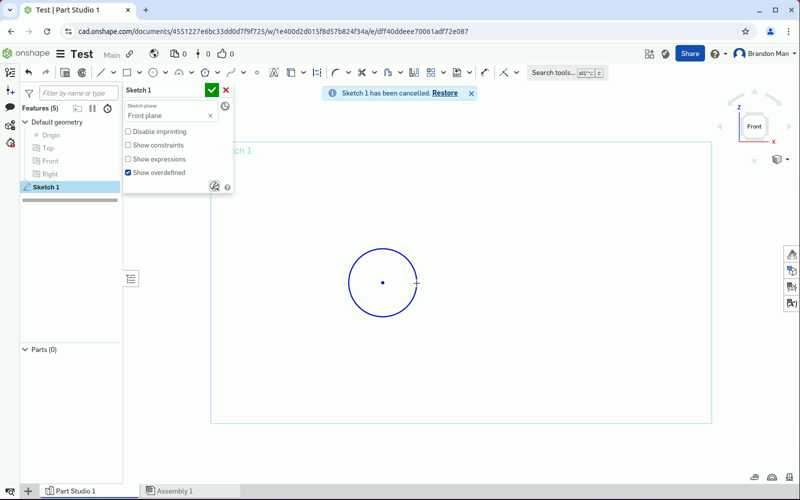
key_down(shift)
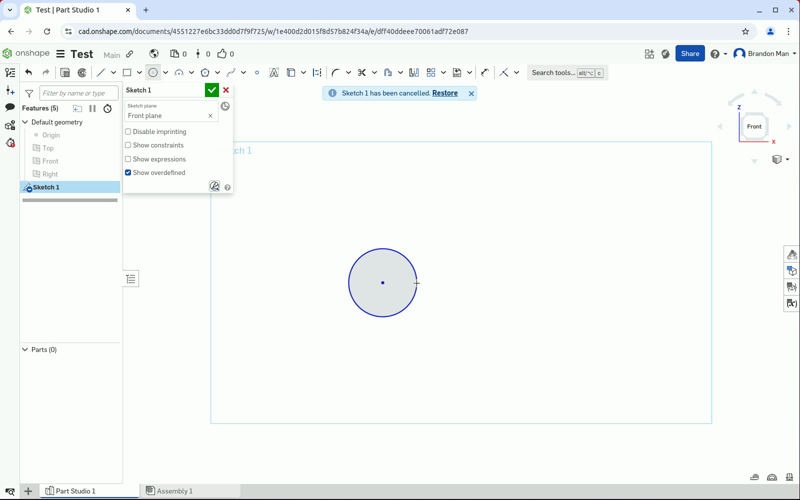
mouse_move(382, 282)
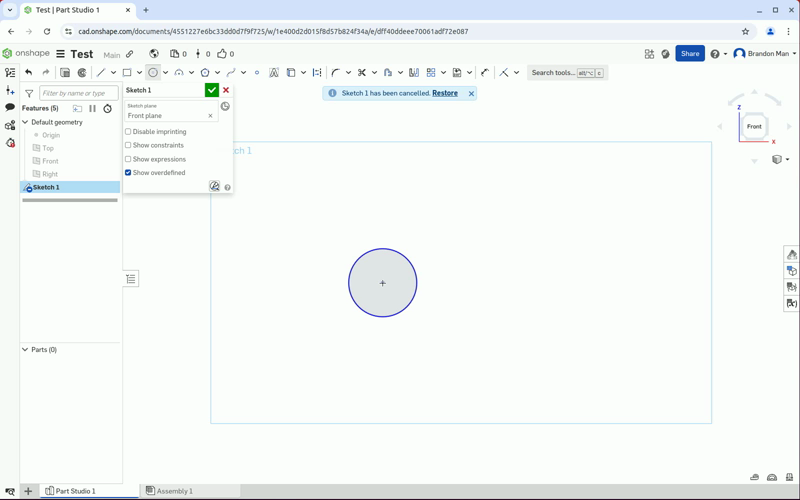
click(382, 282)
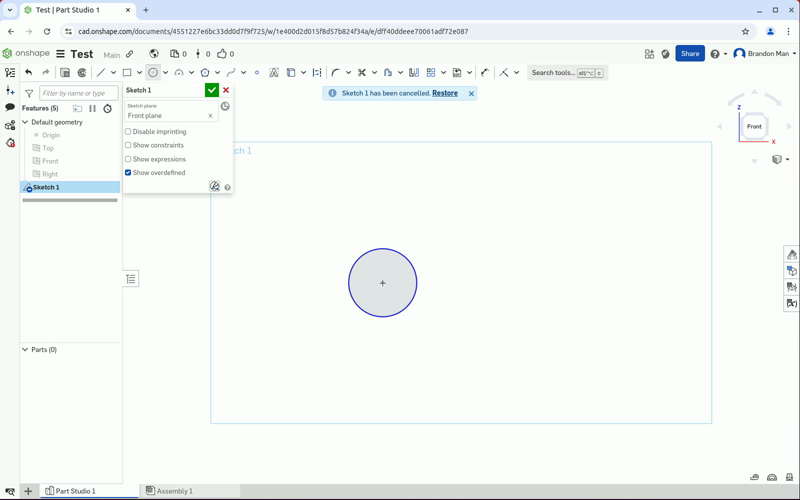
key_up(shift)
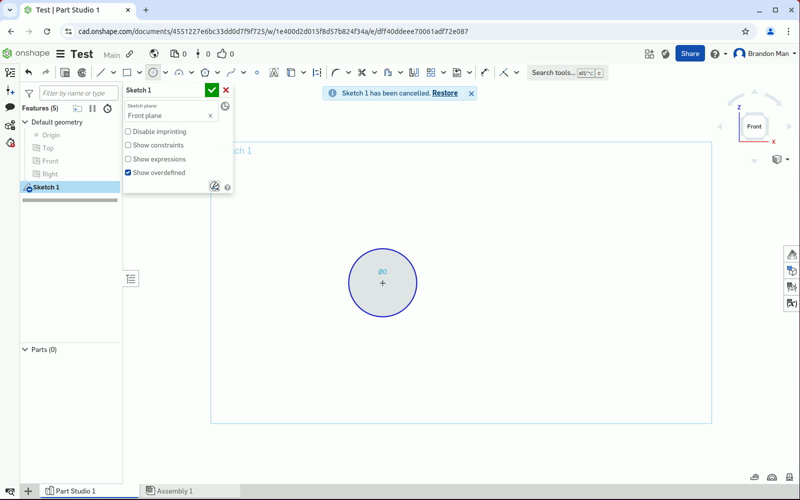
mouse_move(408, 282)
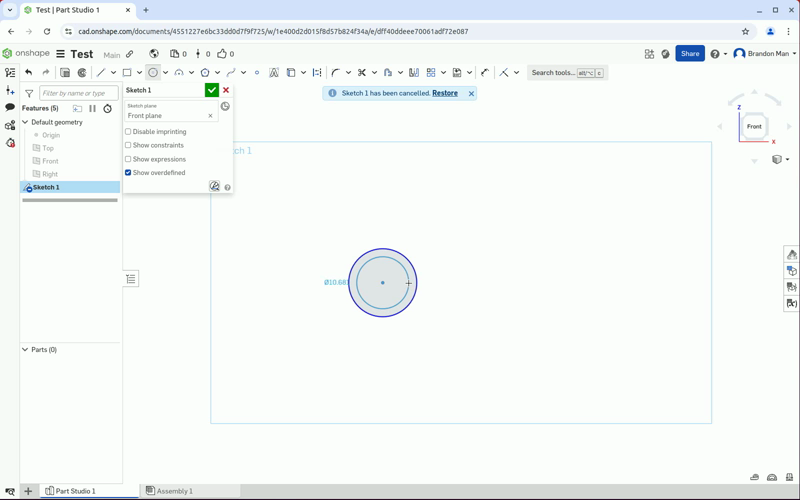
click(408, 282)
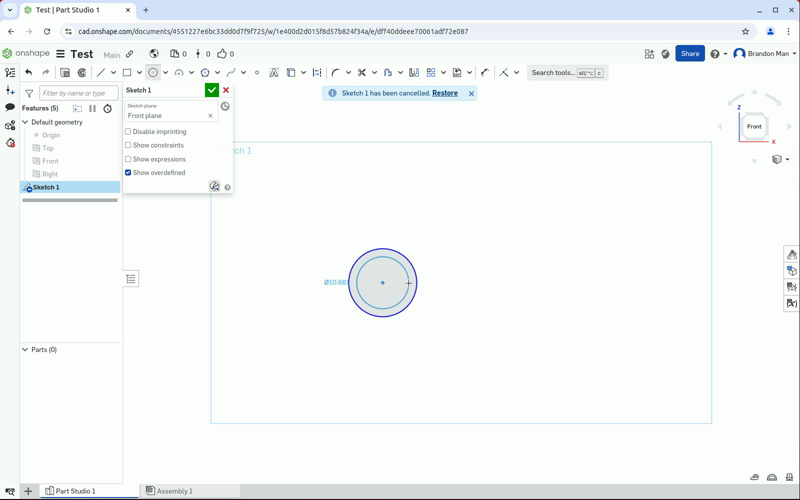
key(esc)
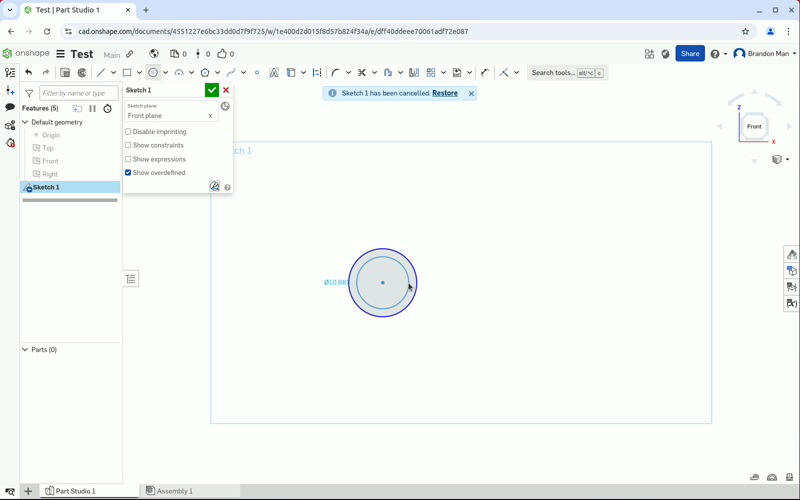
mouse_move(367, 255)
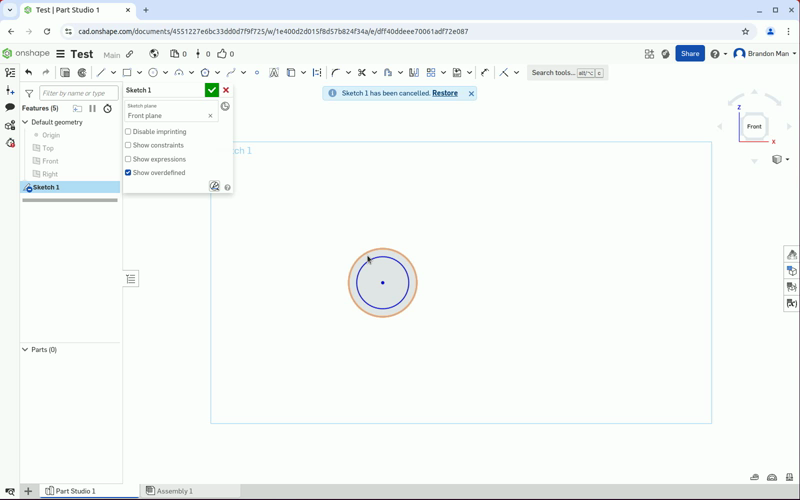
scroll(6)
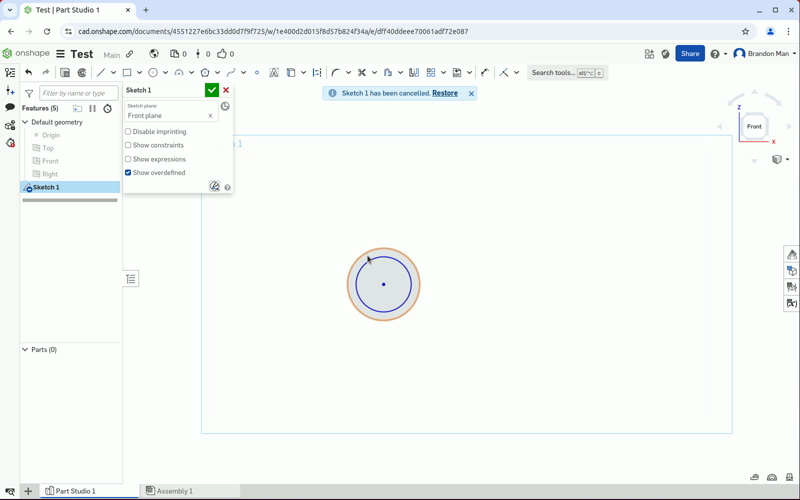
scroll(6)
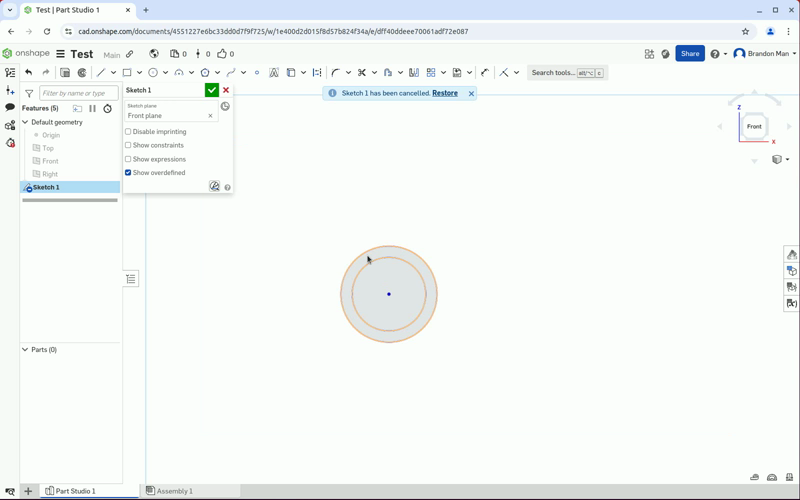
scroll(6)
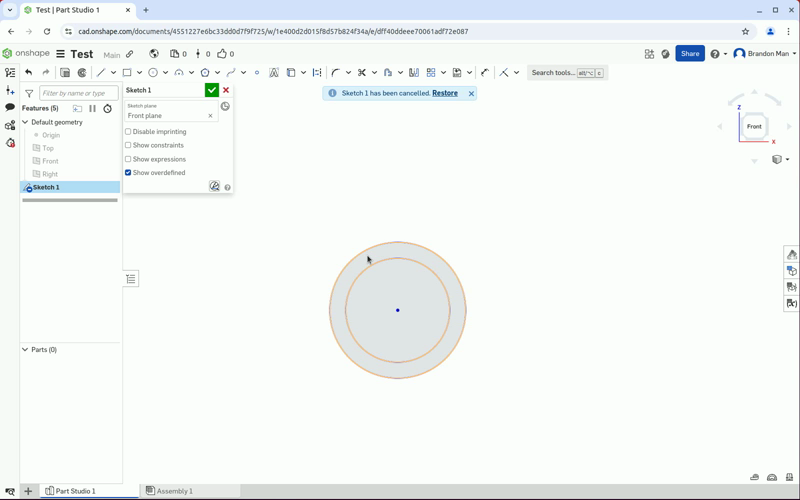
scroll(6)
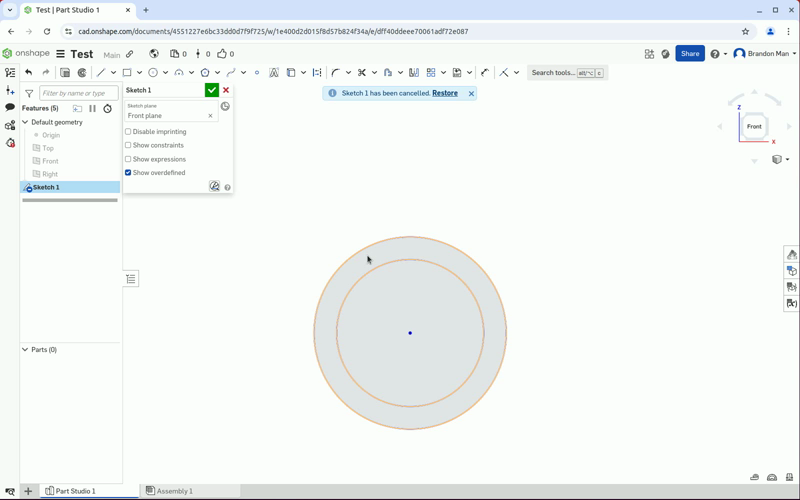
scroll(6)
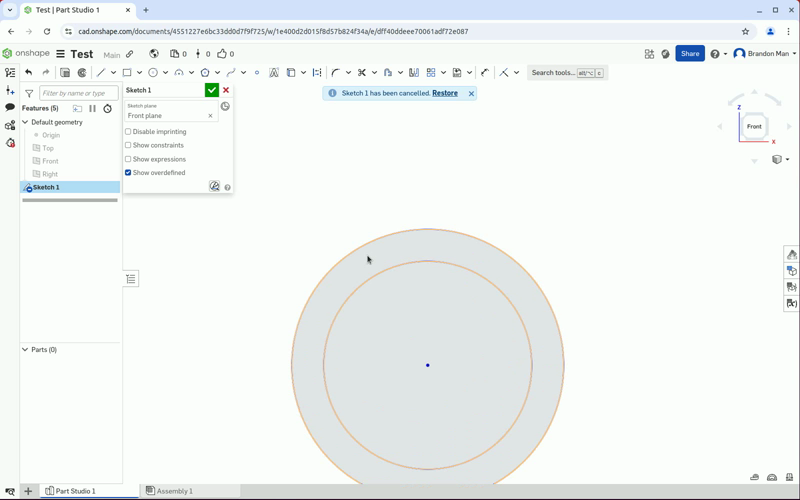
scroll(6)
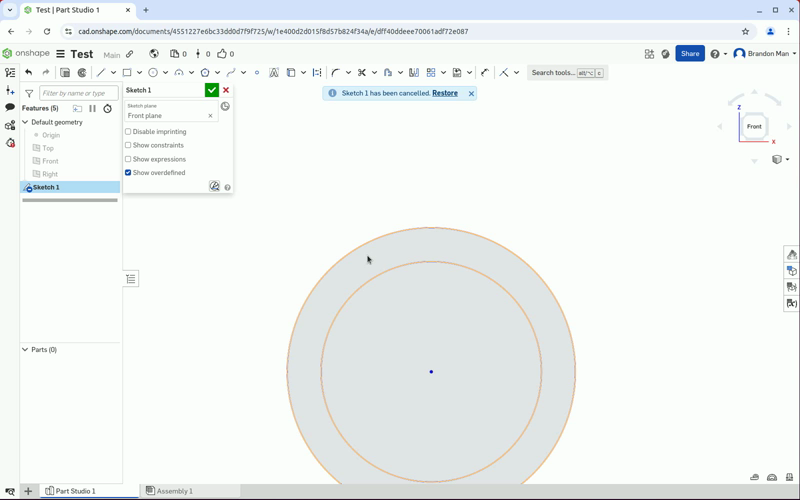
scroll(6)
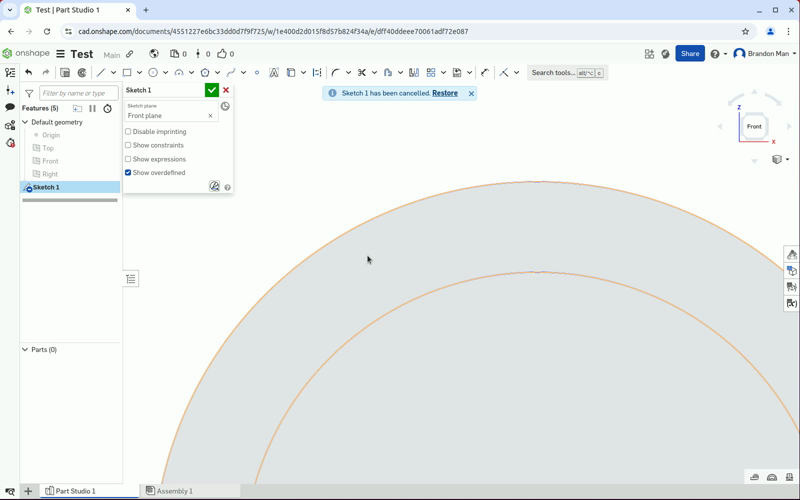
click(367, 255)
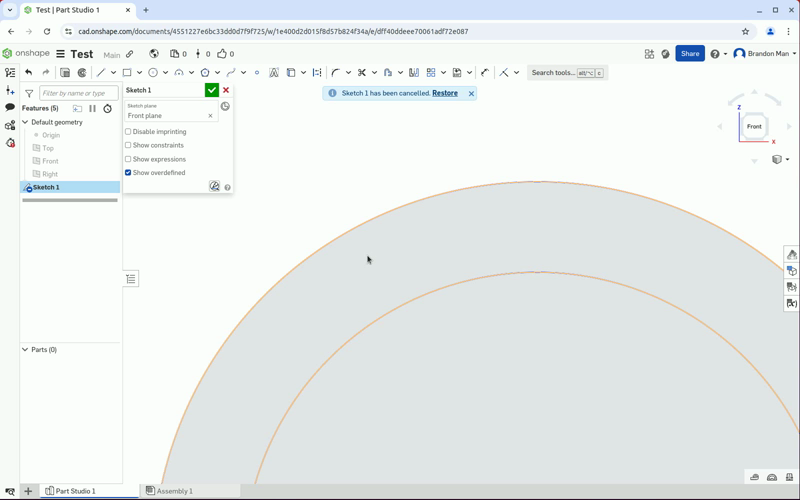
scroll(-6)
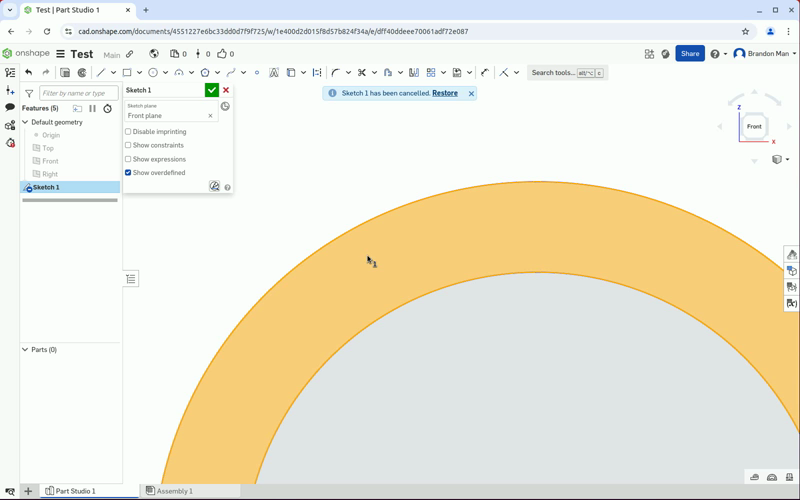
scroll(-6)
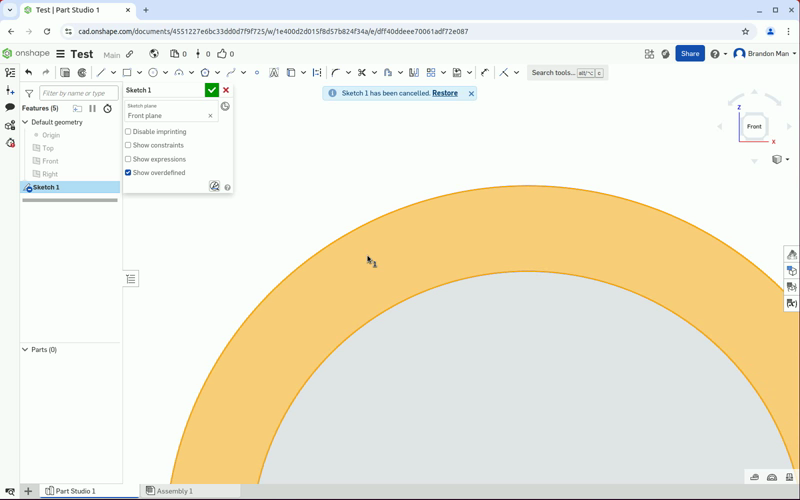
scroll(-6)
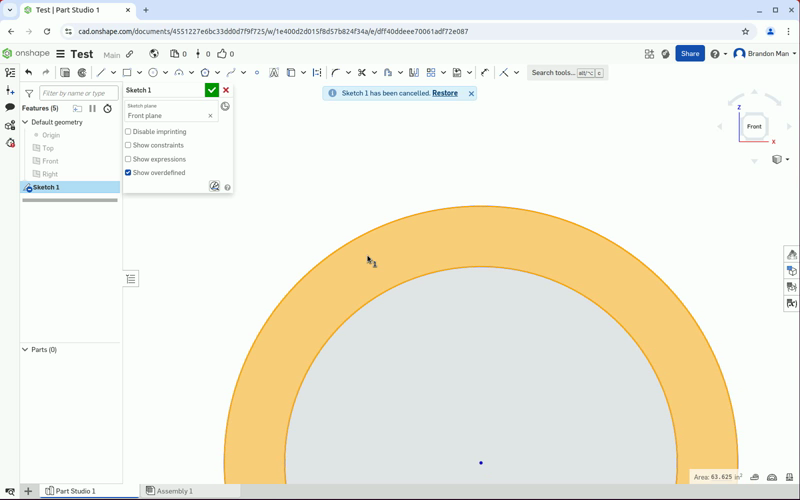
scroll(-6)
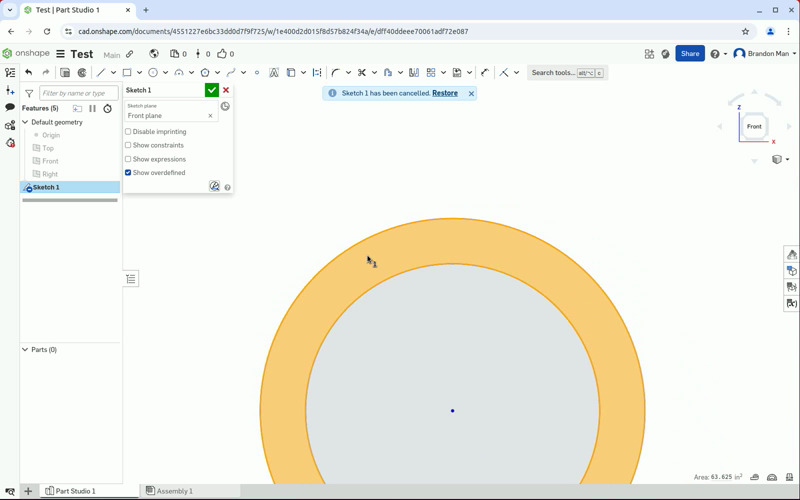
scroll(-6)
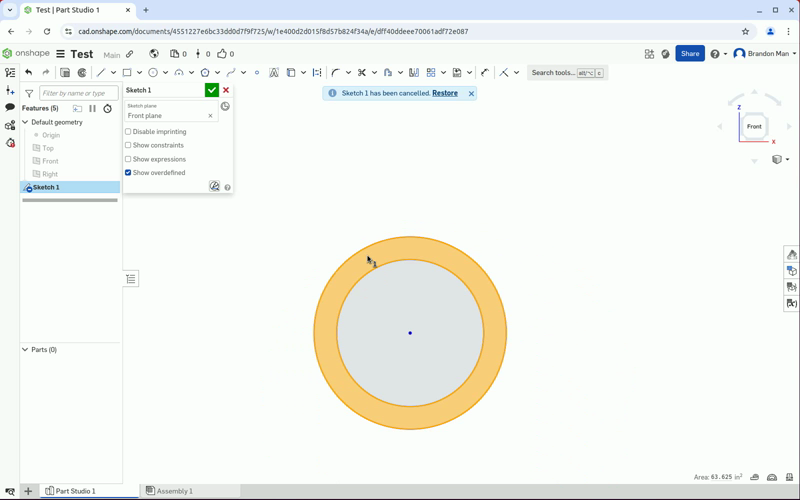
scroll(-6)
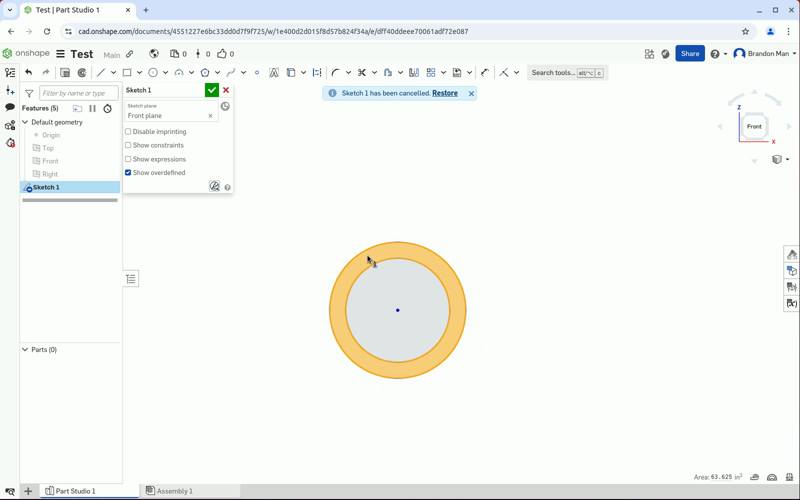
scroll(-6)
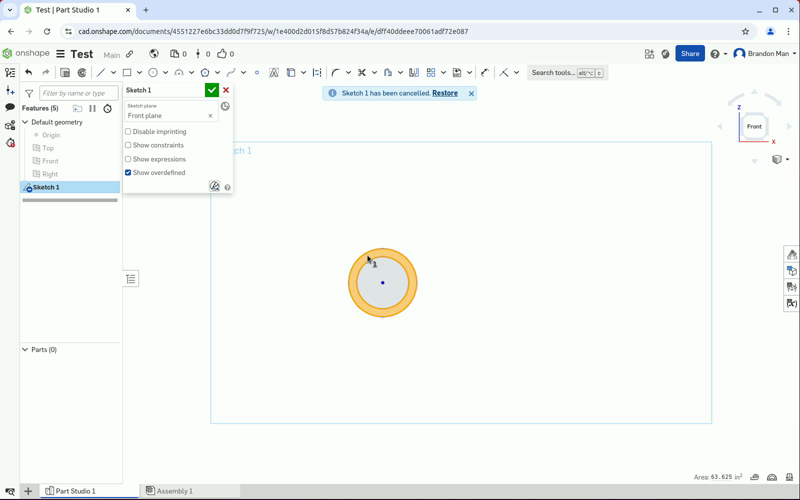
mouse_move(73, 352)
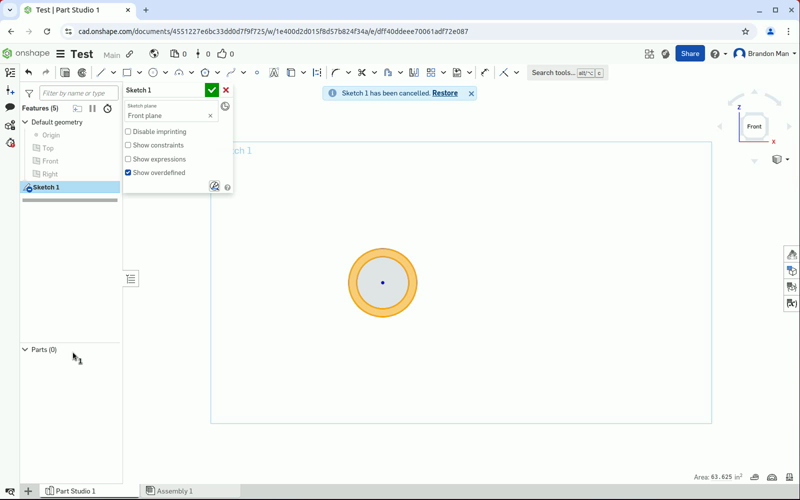
key(shift+y)
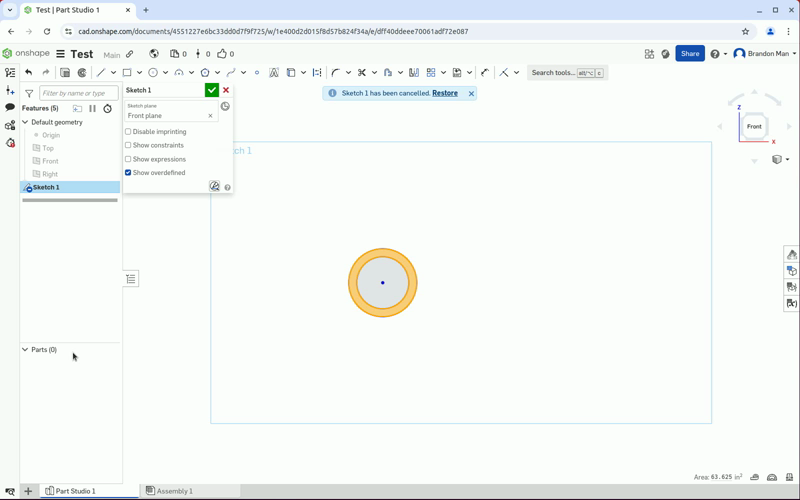
key(shift+e)
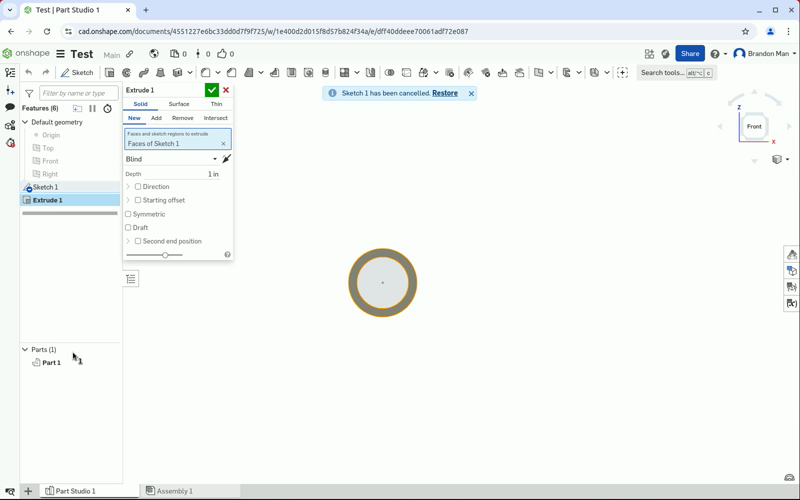
mouse_move(143, 106)
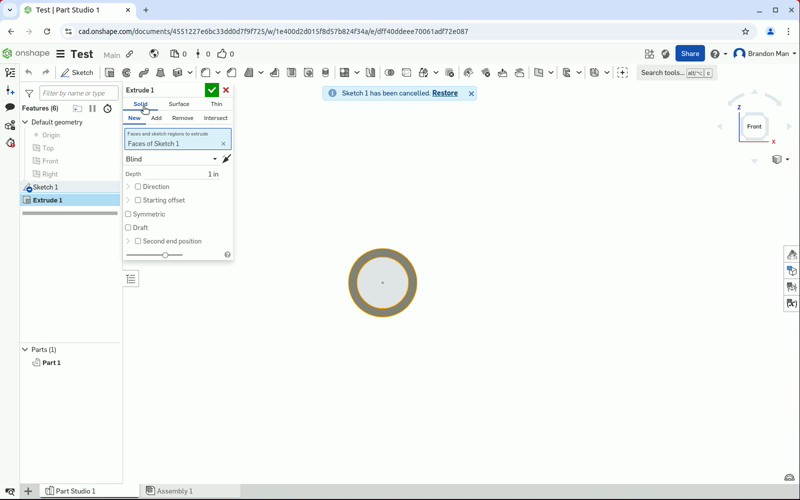
click(143, 106)
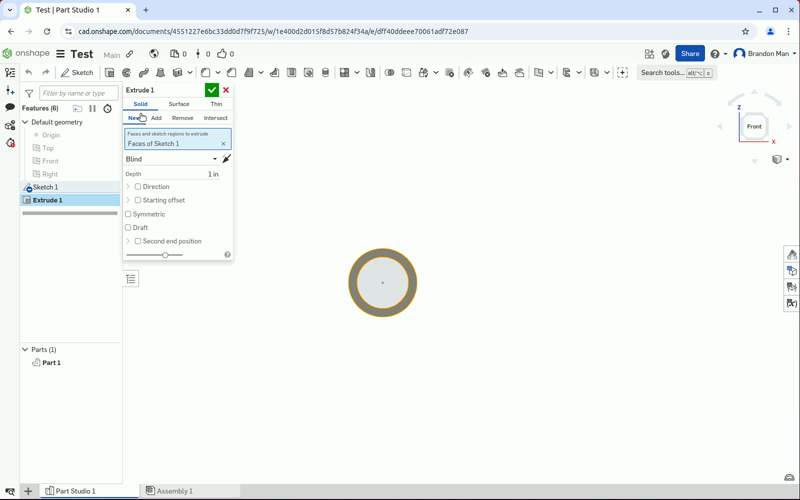
mouse_move(137, 120)
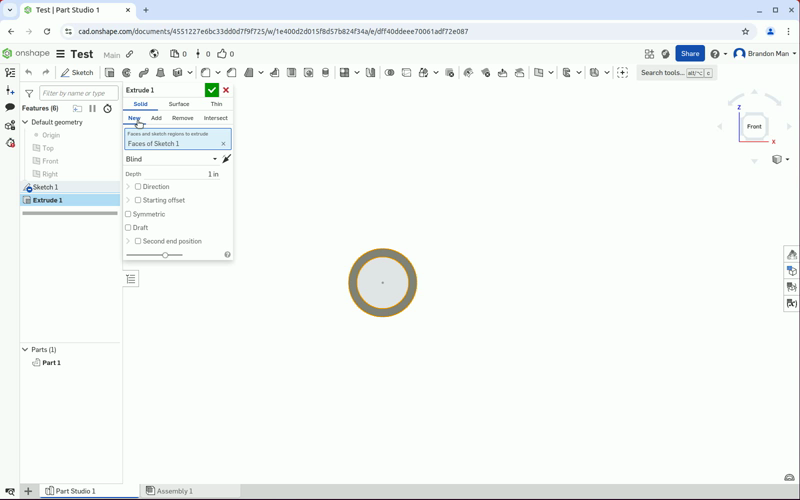
click(137, 120)
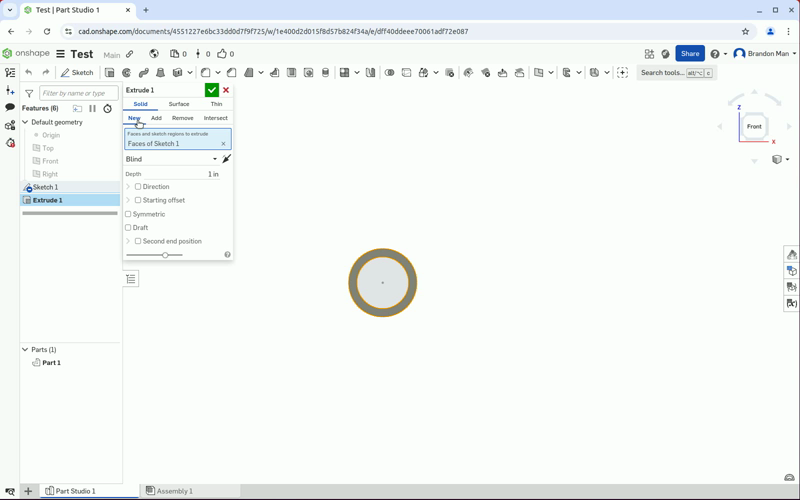
key(tab, 4)
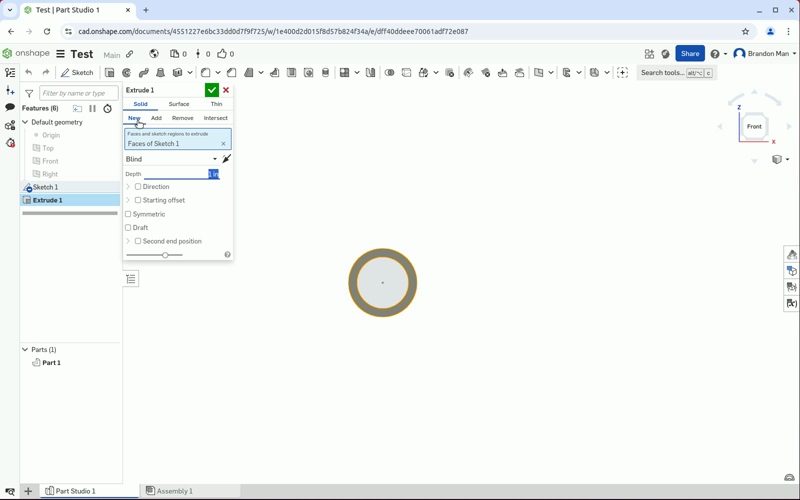
text(10.591)
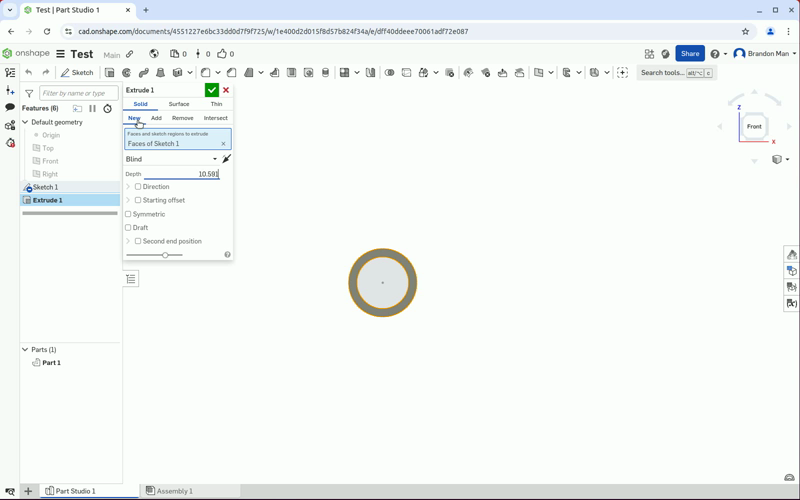
key(enter)
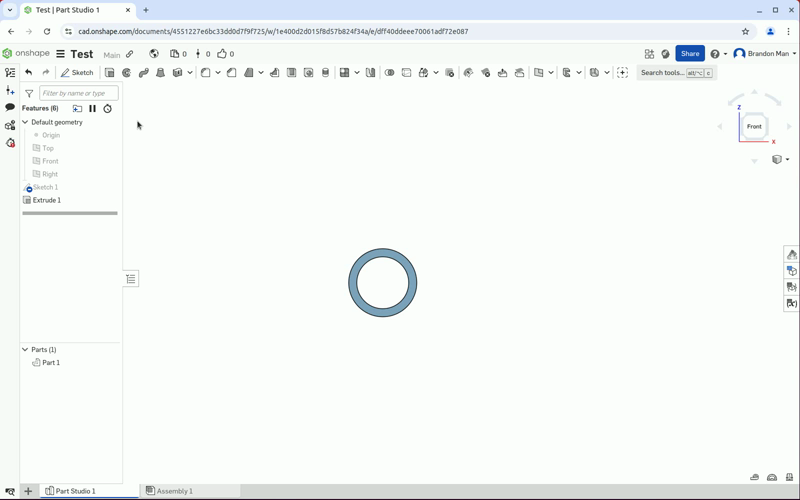
key(shift+h)
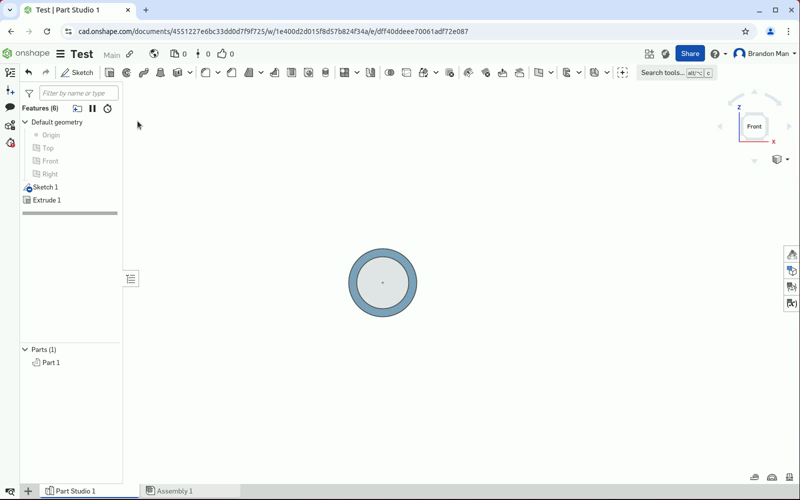
key(shift+h)
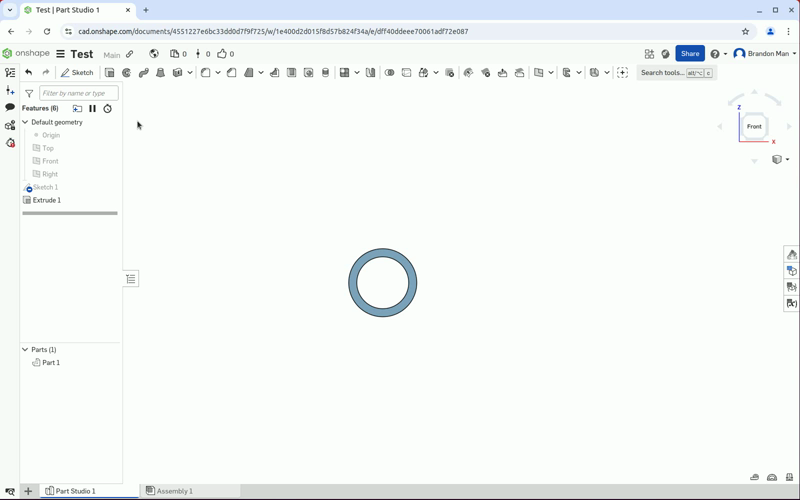
mouse_move(73, 189)
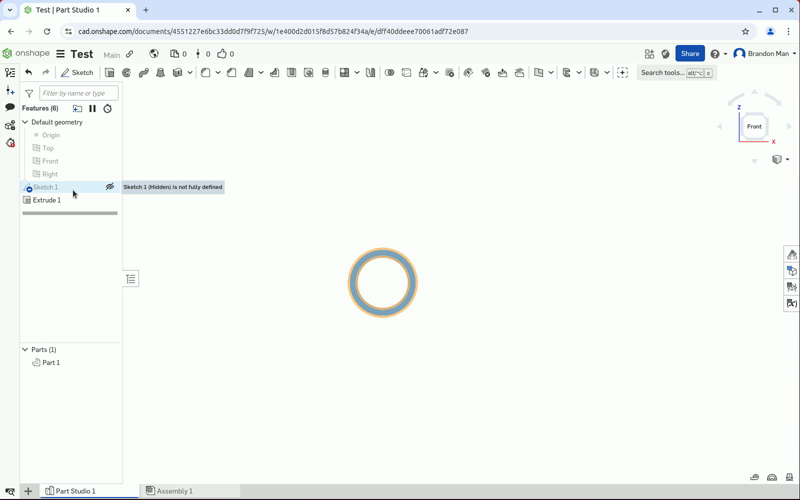
click(73, 189)
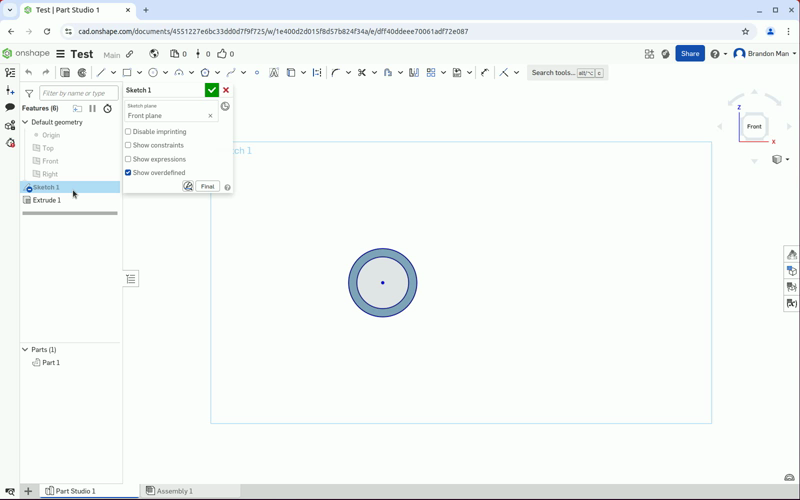
mouse_move(229, 92)
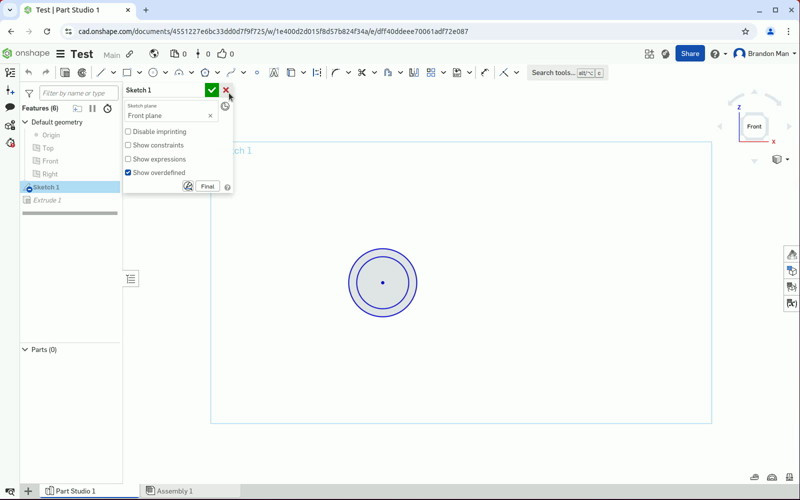
click(229, 92)
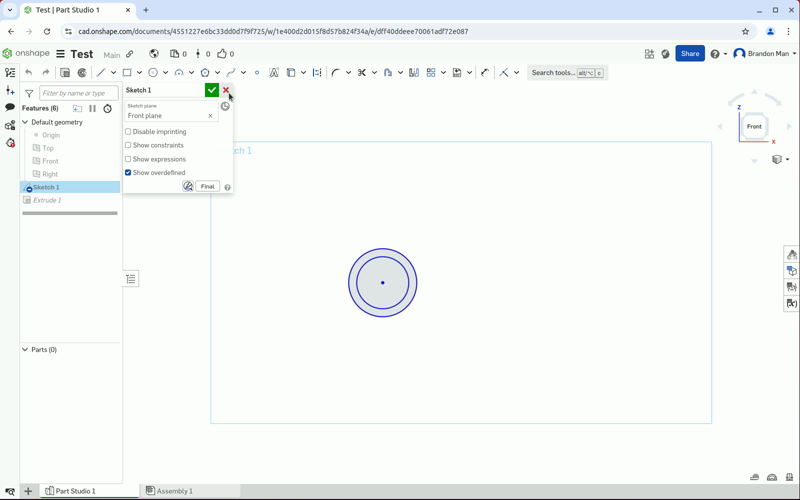
key(shift+s)
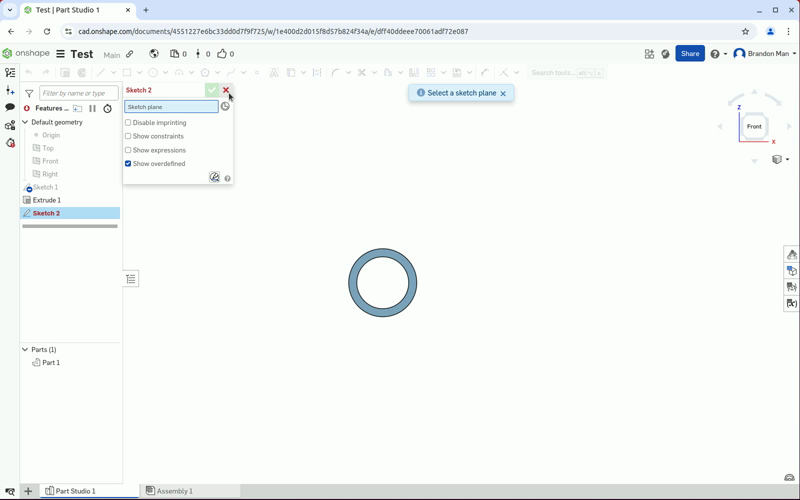
mouse_move(73, 163)
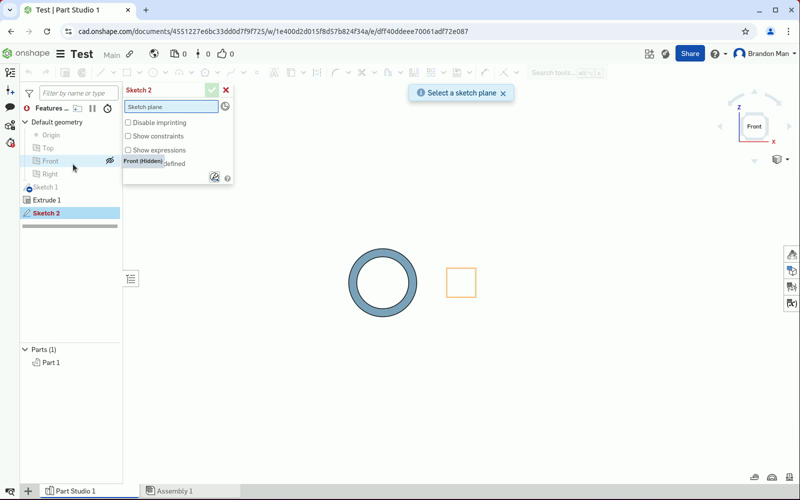
click(73, 163)
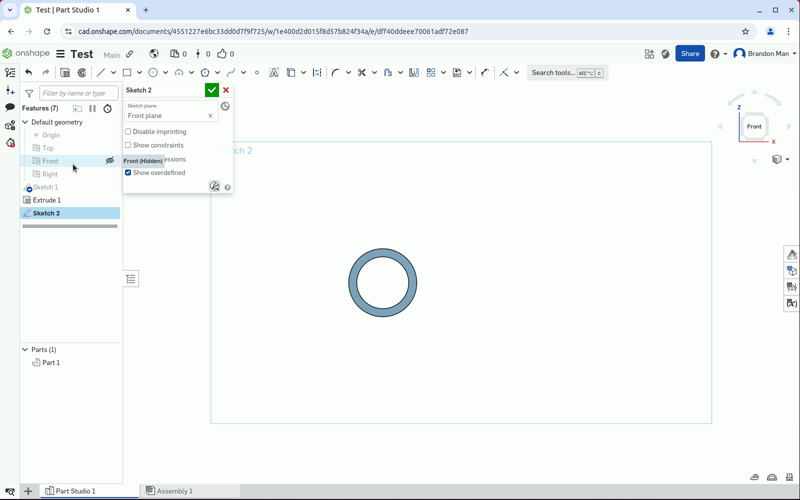
mouse_move(73, 352)
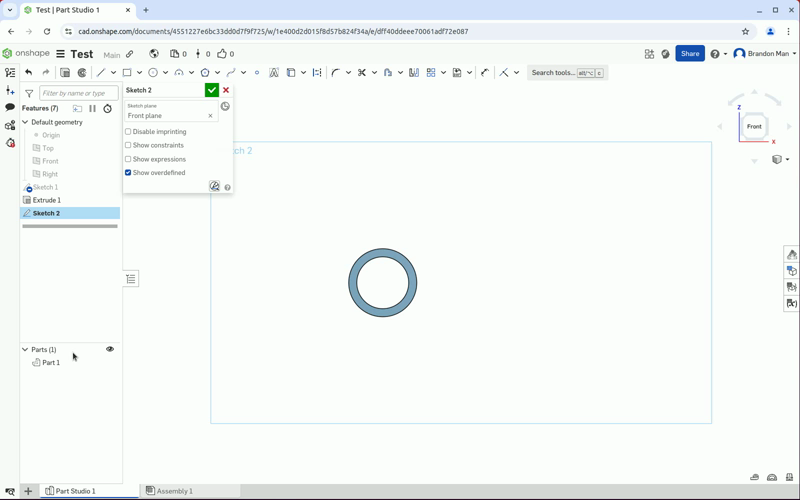
key(y)
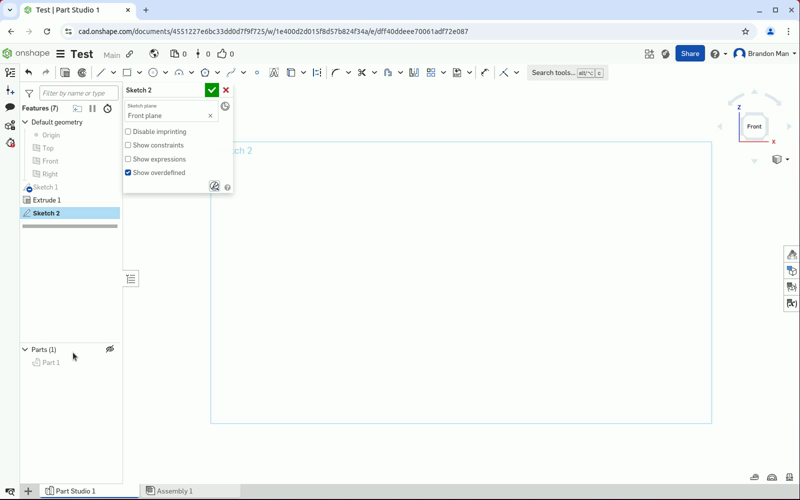
key(l)
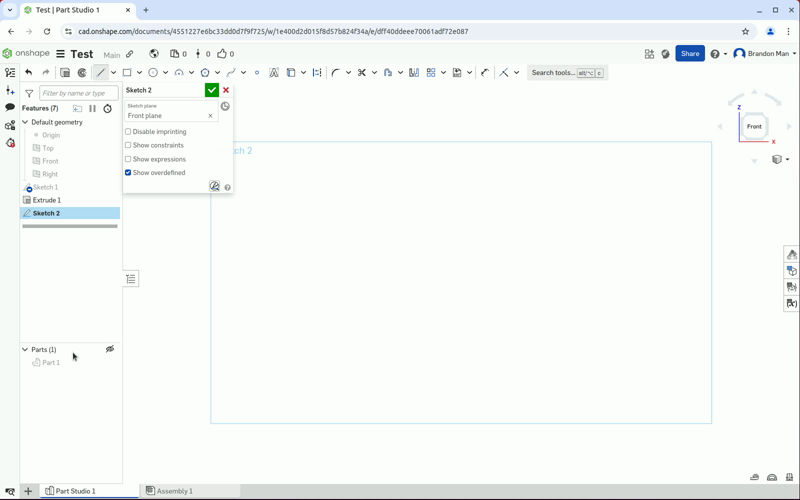
key_down(shift)
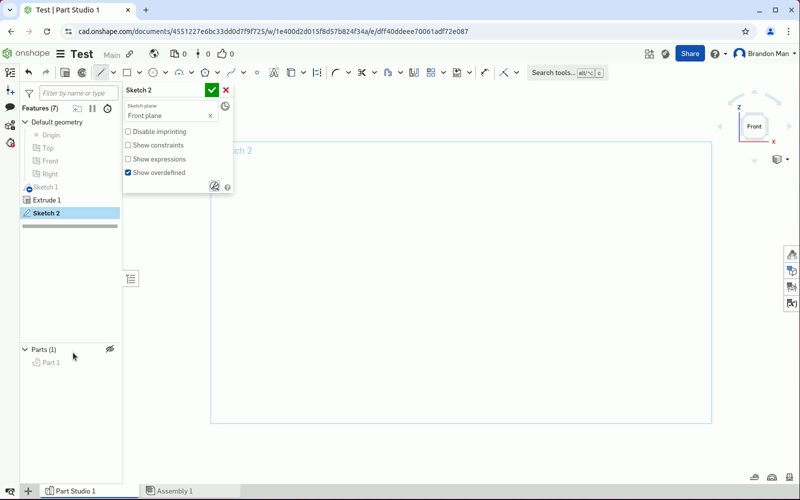
mouse_move(385, 316)
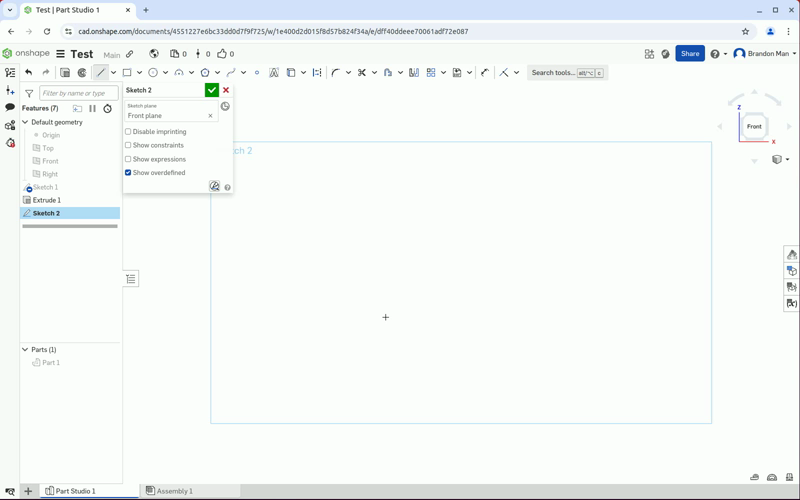
click(385, 316)
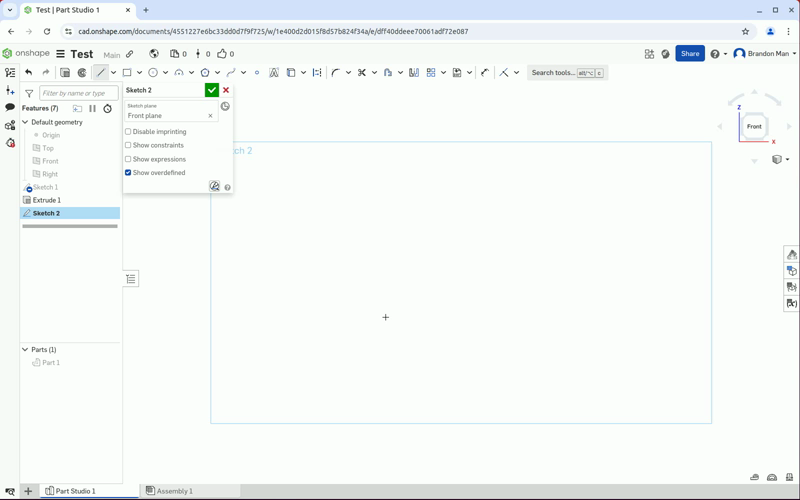
key_up(shift)
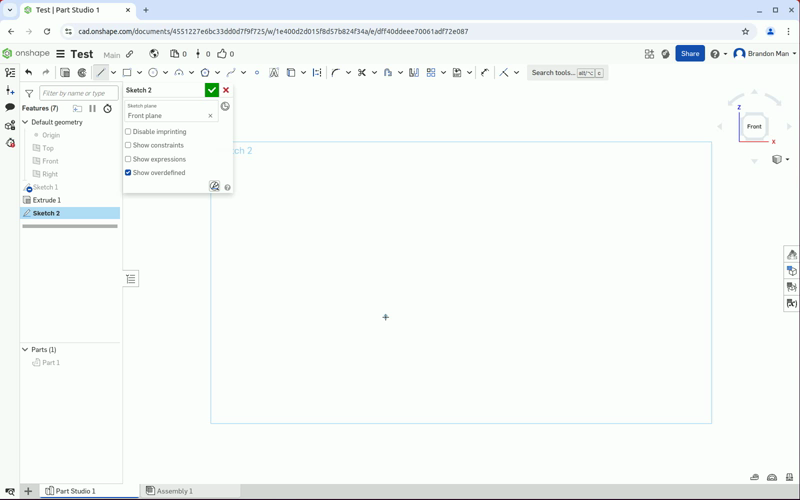
key_down(shift)
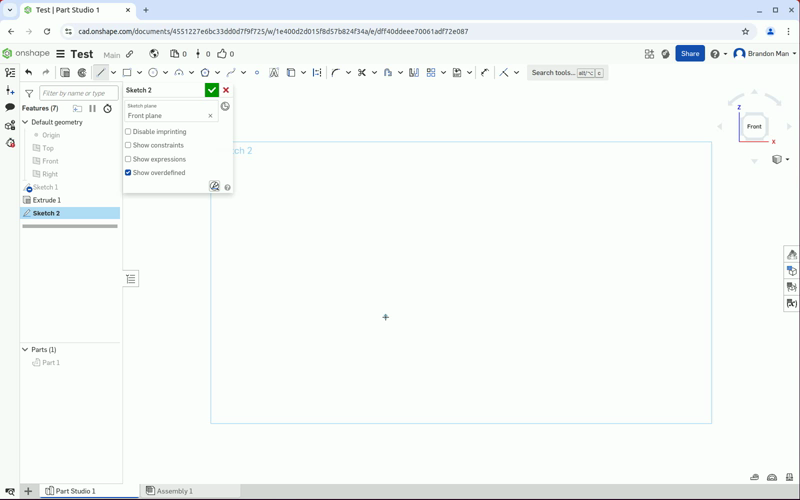
mouse_move(557, 300)
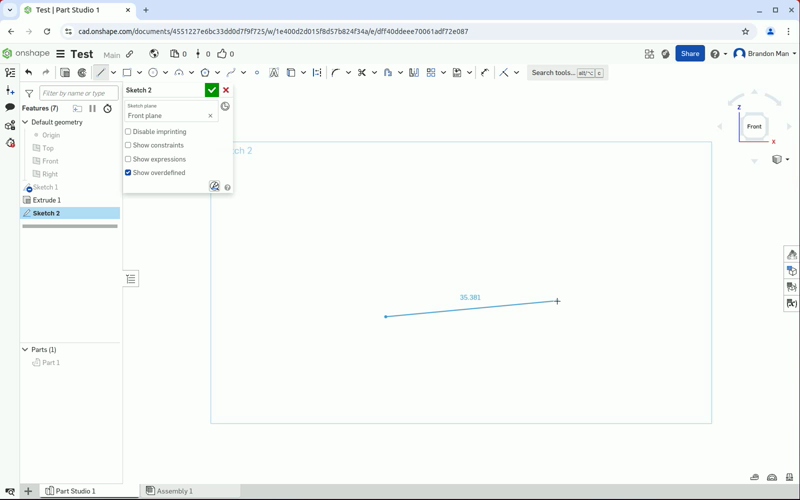
click(557, 300)
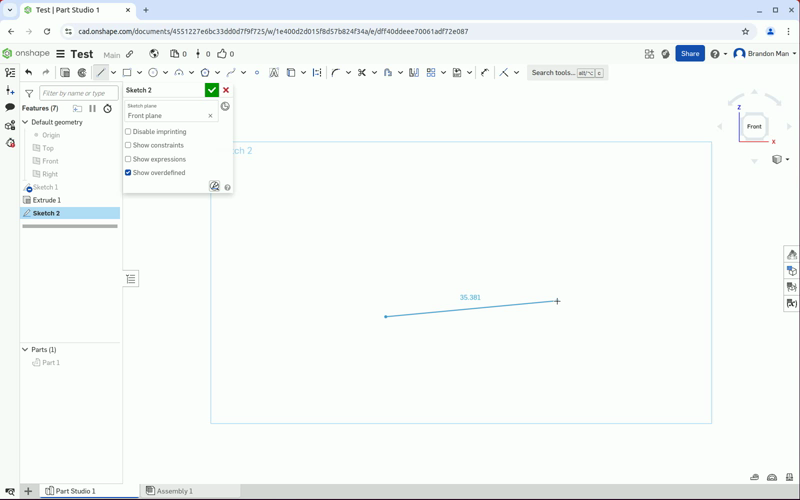
key_up(shift)
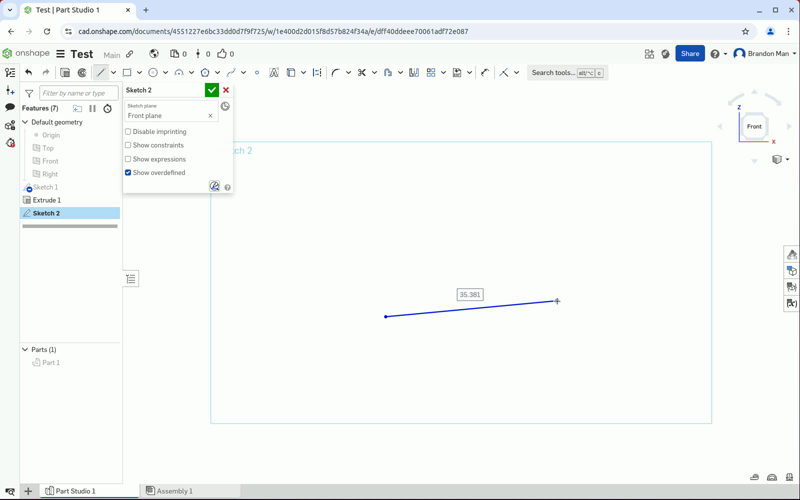
key(esc)
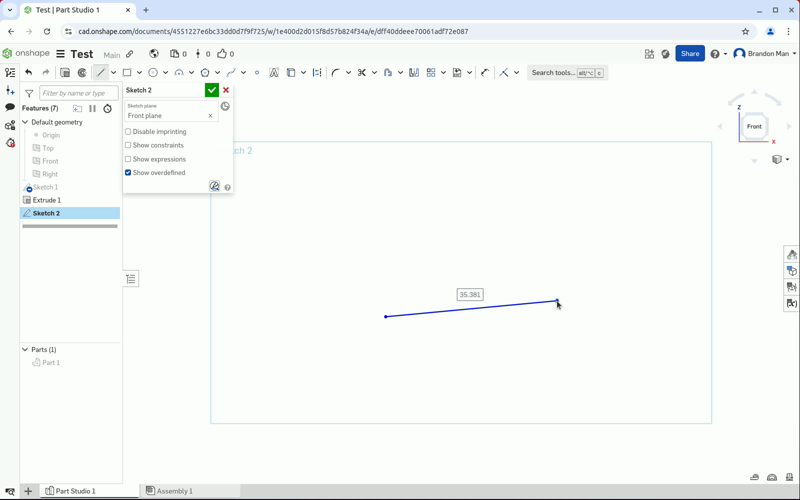
key(a)
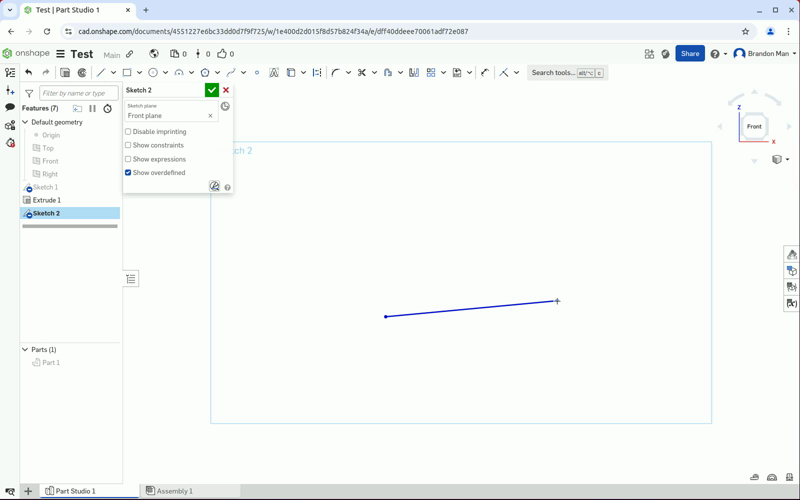
mouse_move(557, 300)
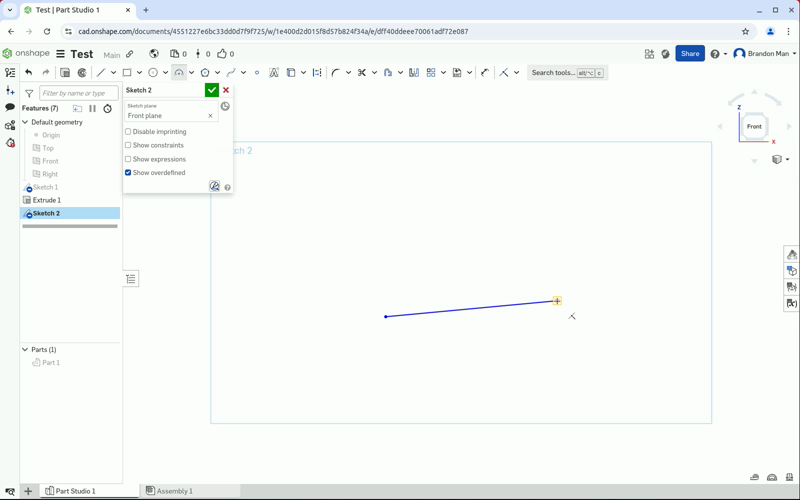
click(557, 300)
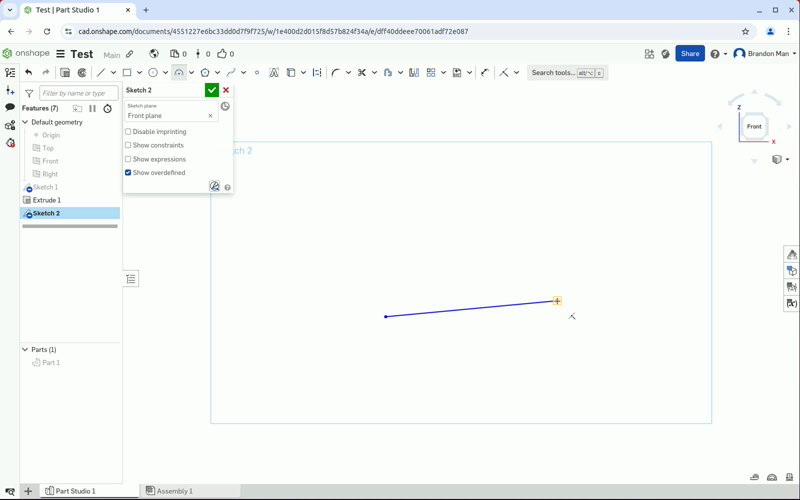
key_down(shift)
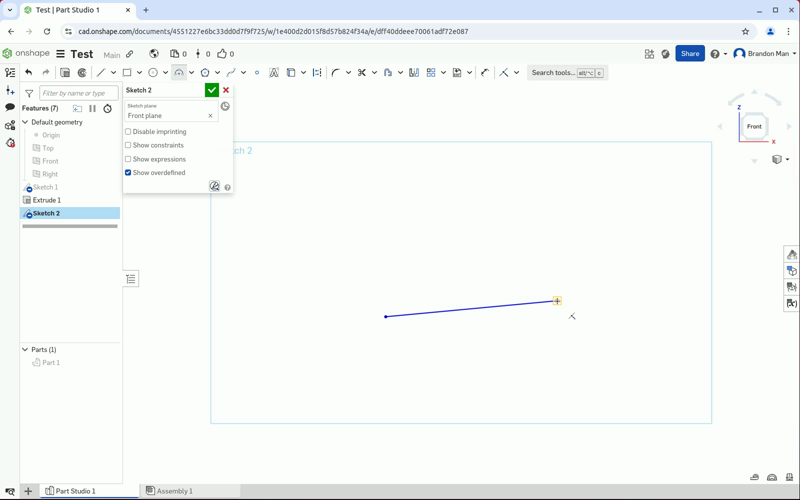
mouse_move(557, 266)
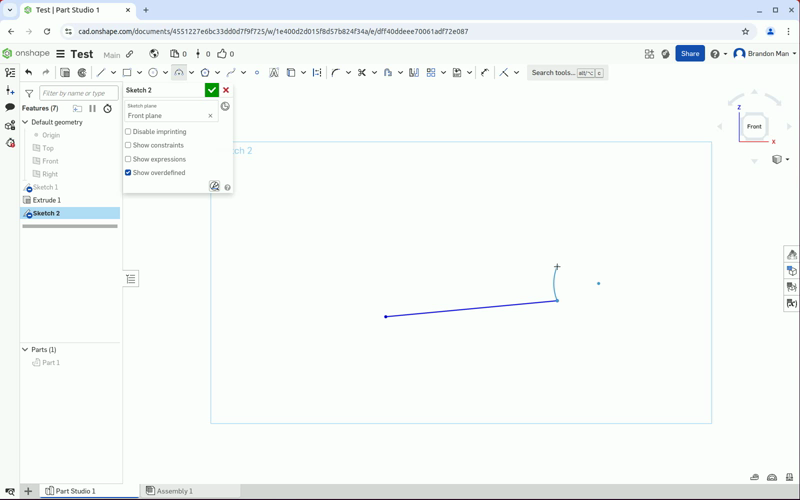
click(557, 266)
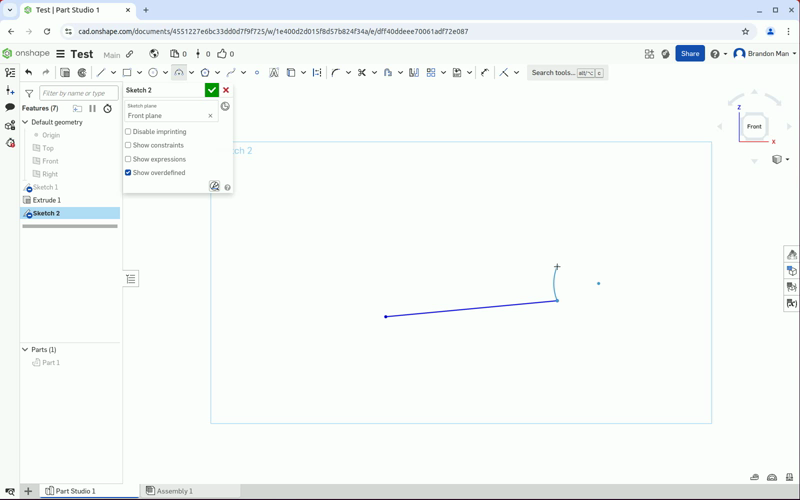
mouse_move(538, 283)
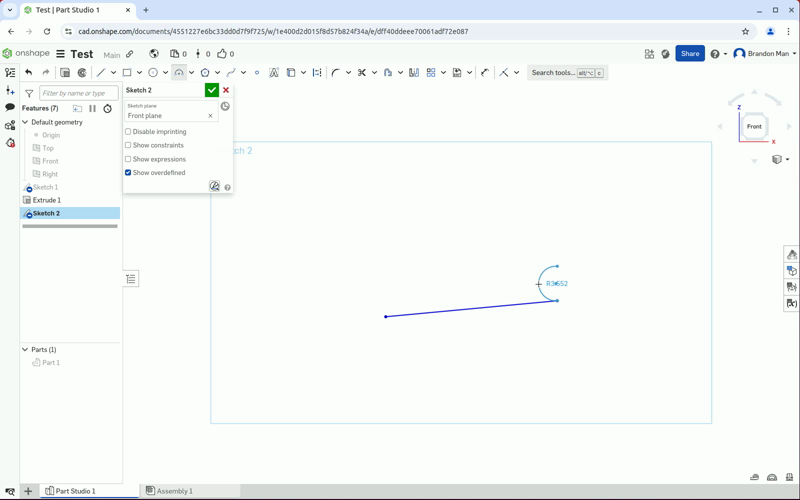
click(538, 283)
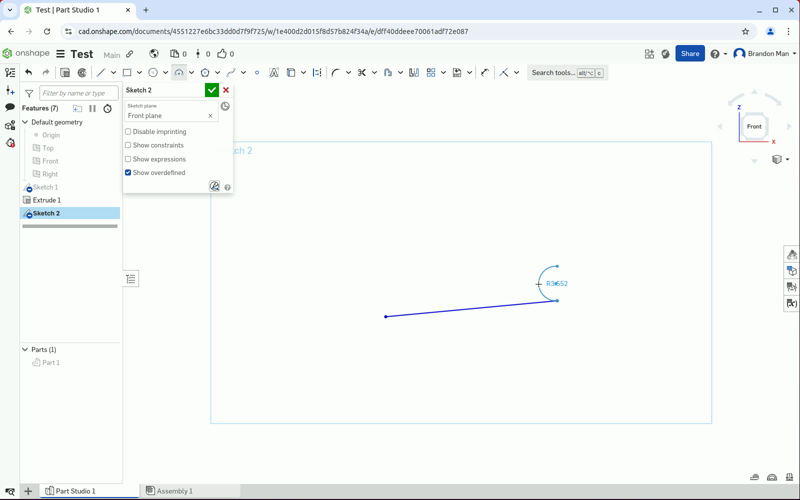
key_up(shift)
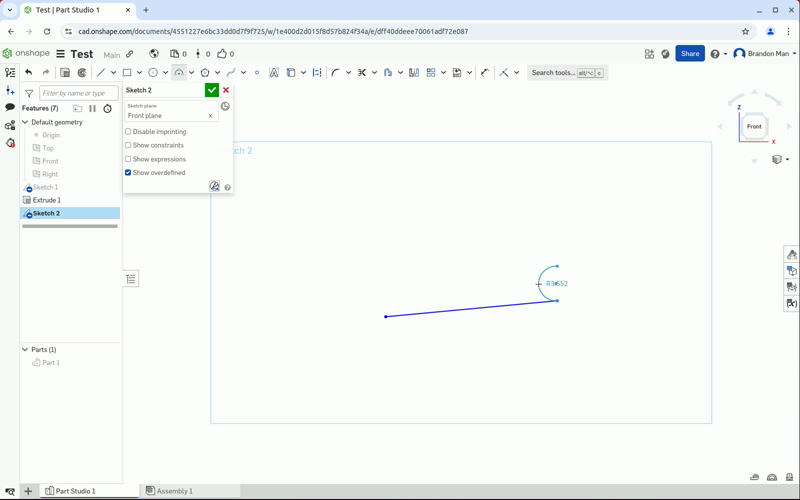
key(esc)
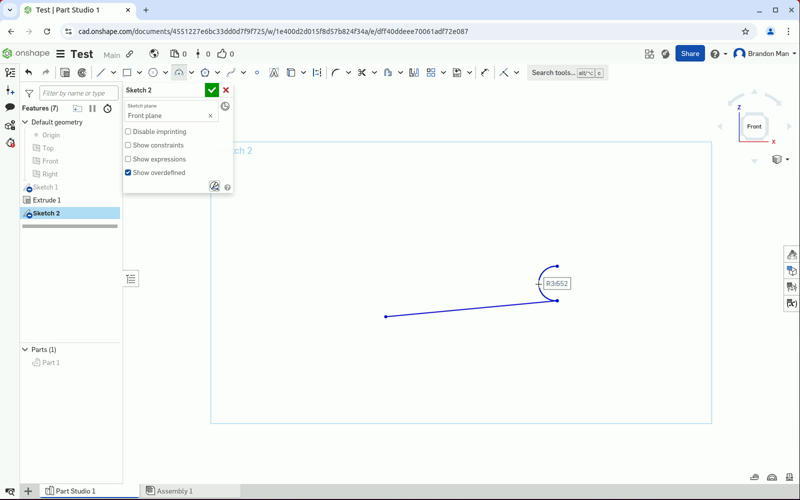
key(l)
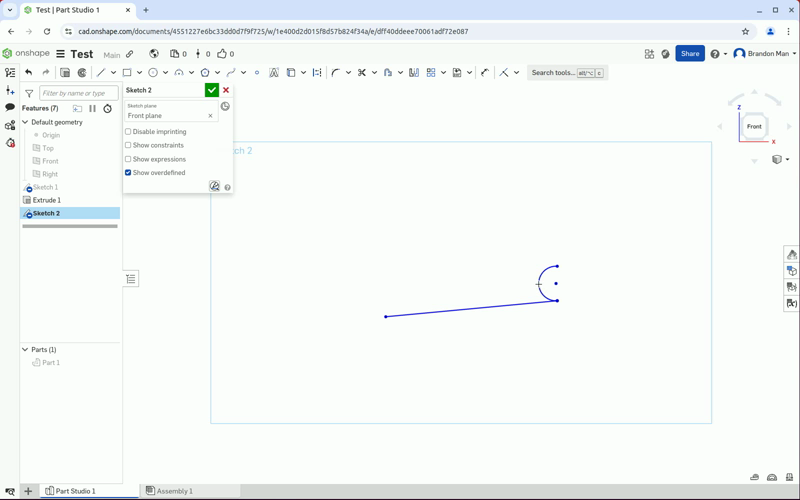
mouse_move(557, 266)
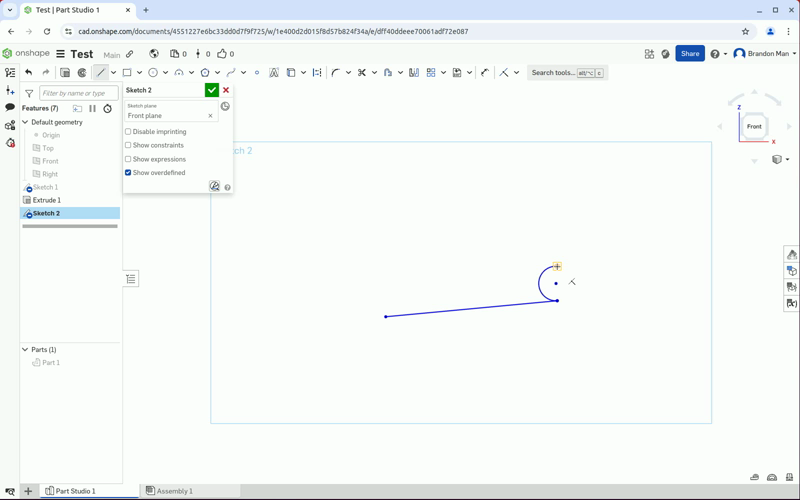
click(557, 266)
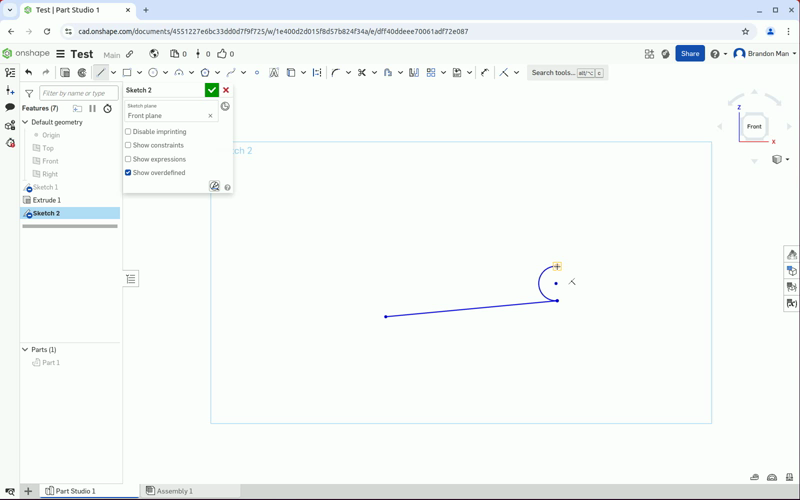
key_down(shift)
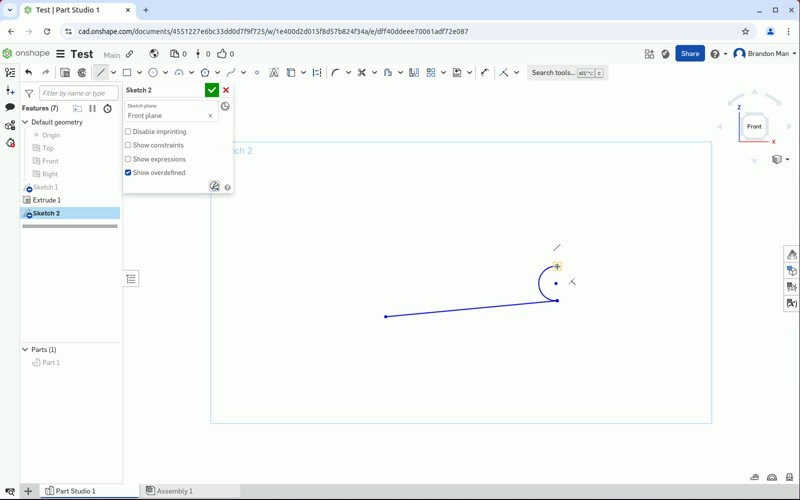
mouse_move(385, 250)
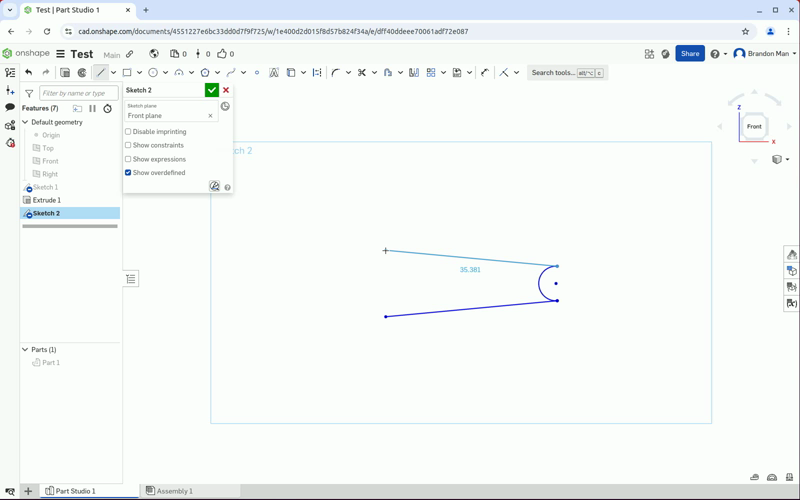
click(385, 250)
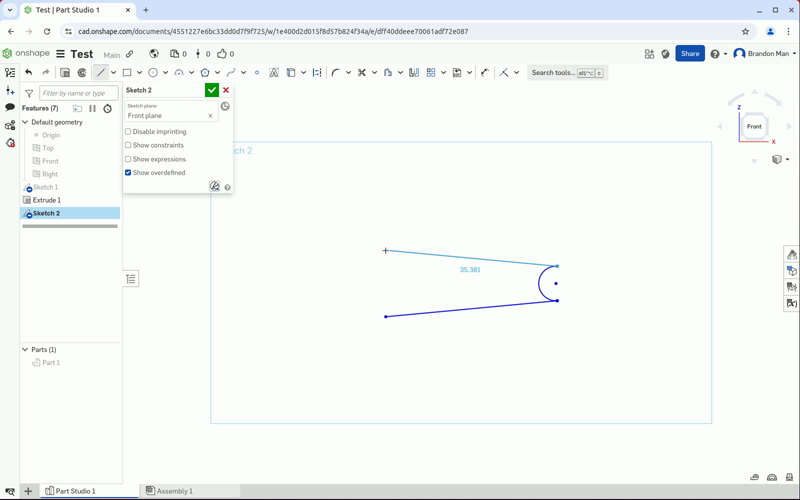
key_up(shift)
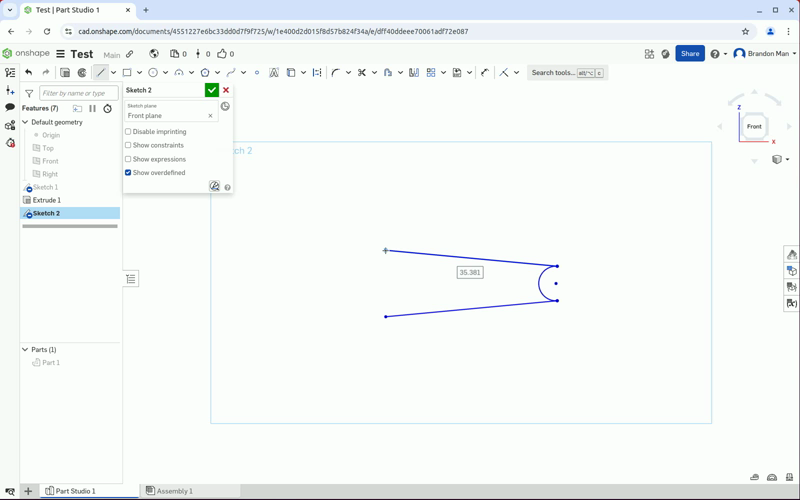
key(esc)
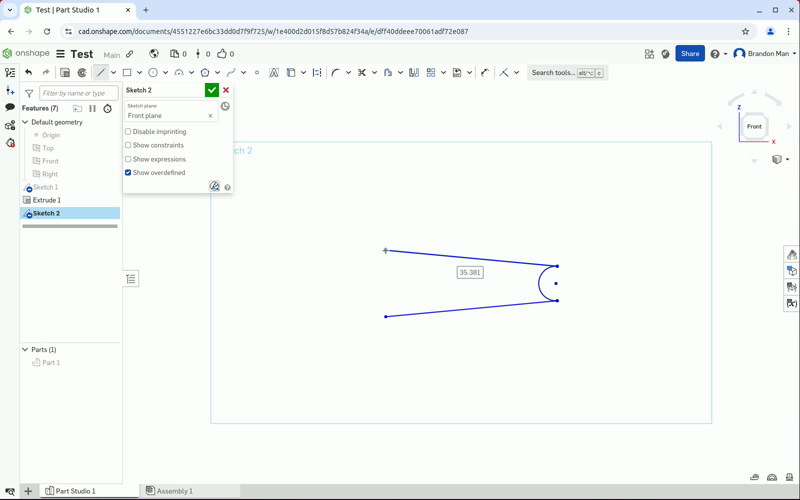
key(a)
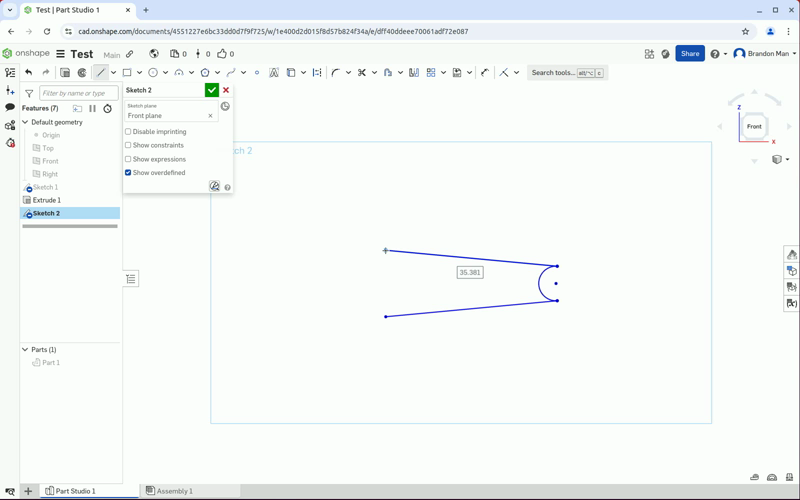
mouse_move(385, 250)
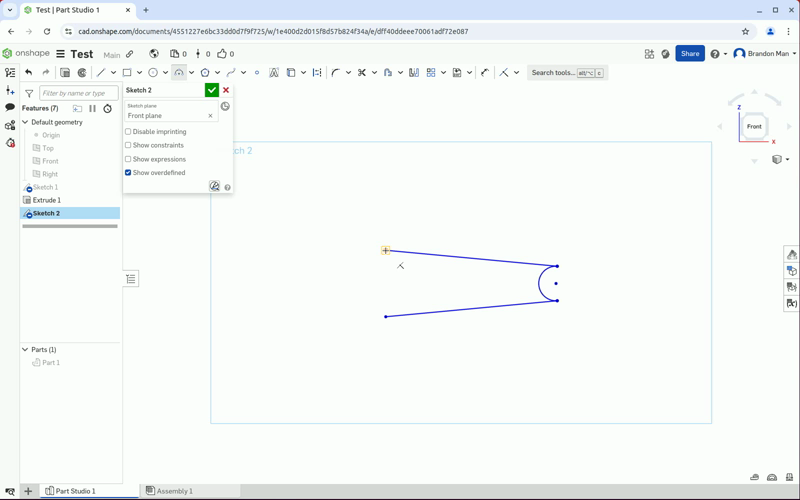
click(385, 250)
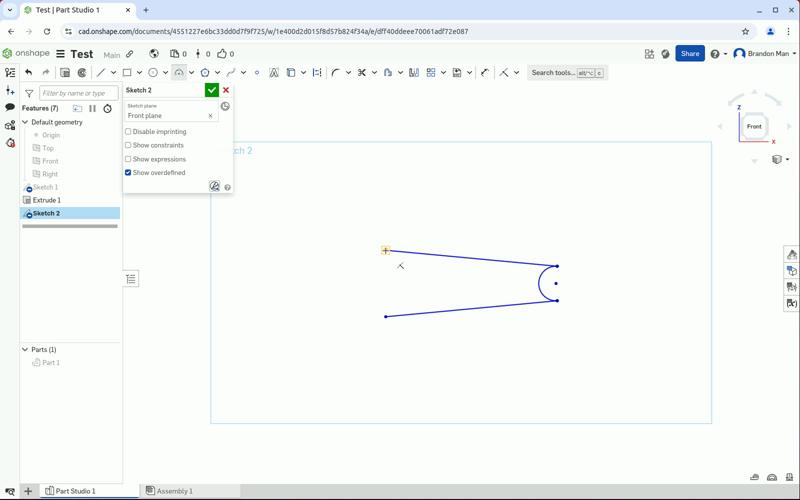
mouse_move(385, 316)
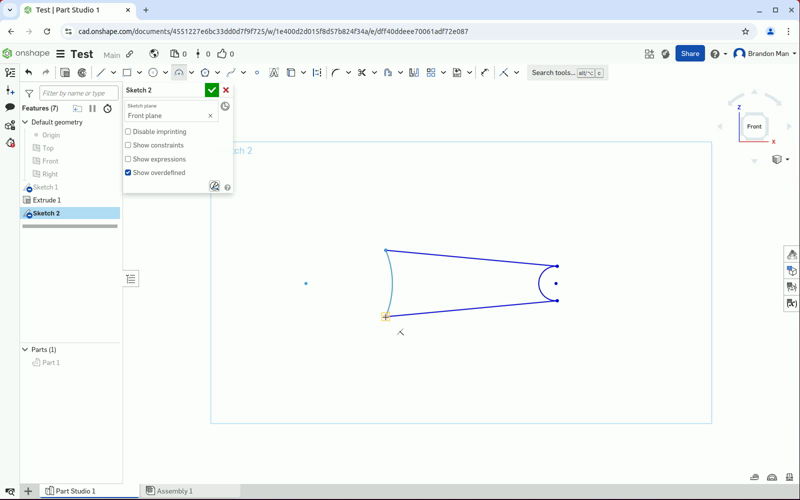
click(385, 316)
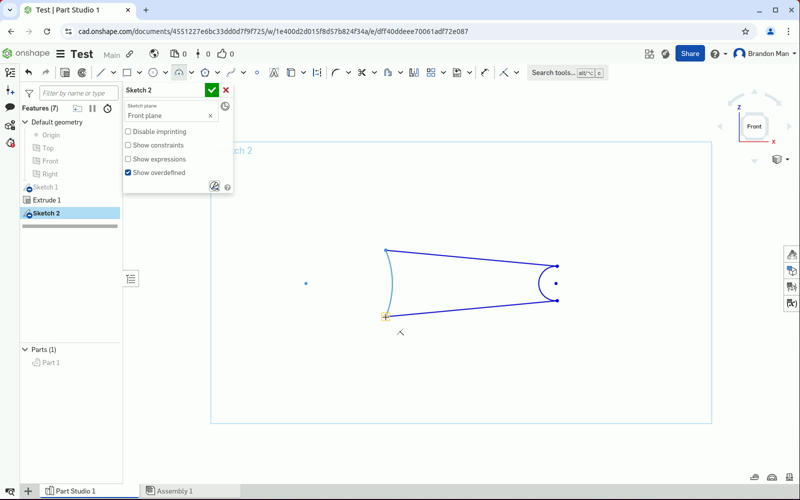
key_down(shift)
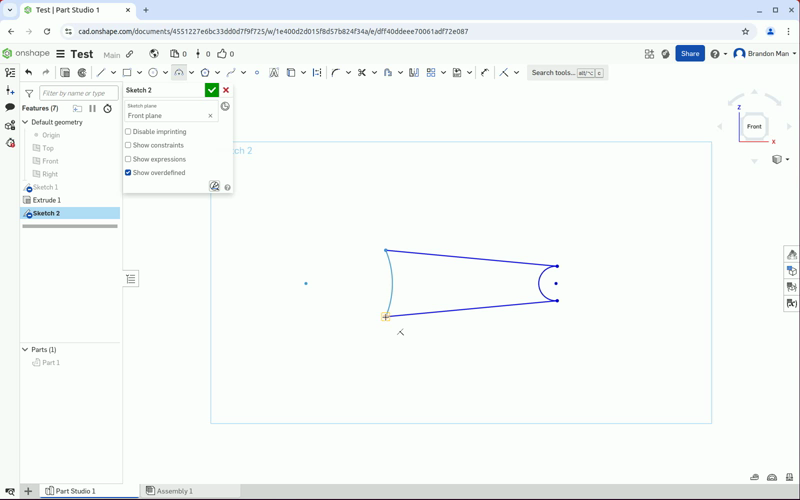
mouse_move(416, 283)
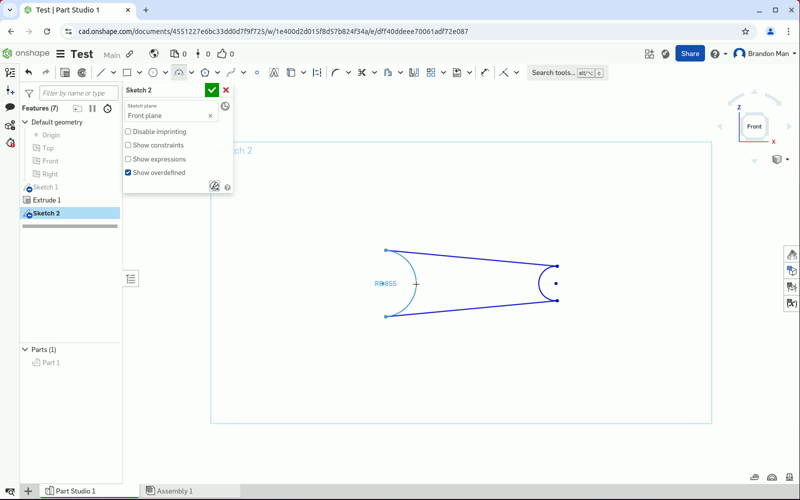
click(416, 283)
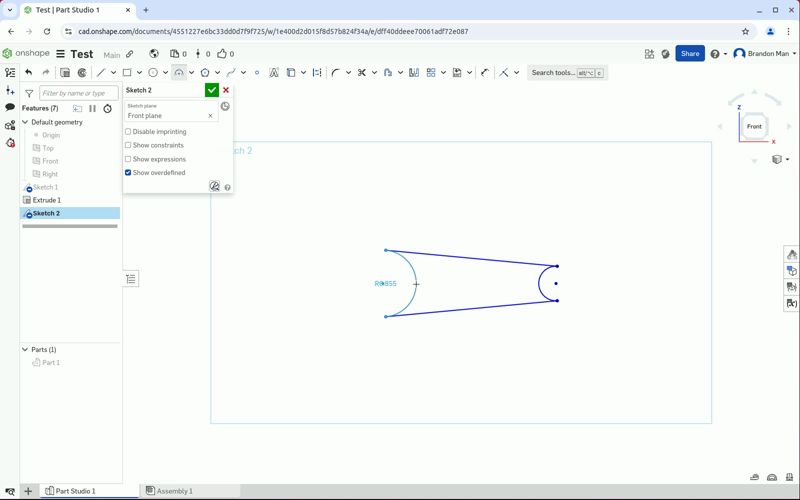
key_up(shift)
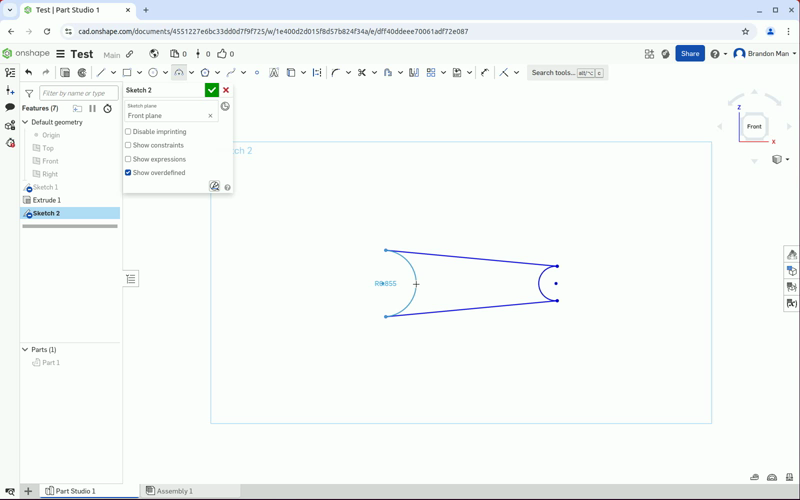
key(esc)
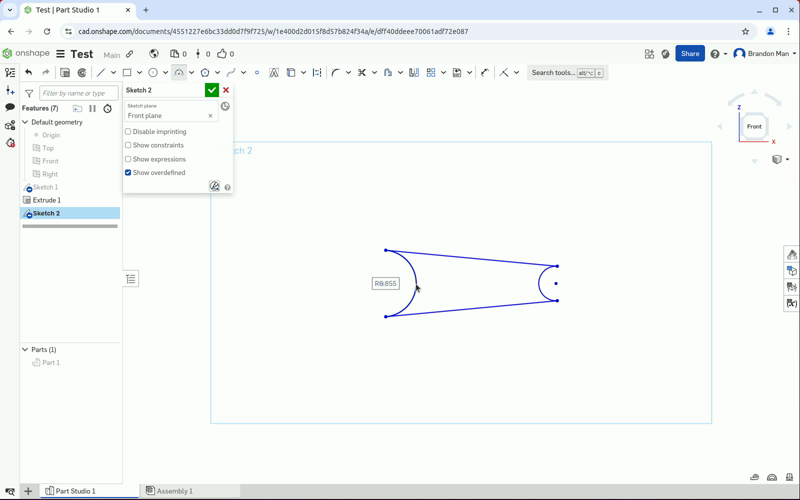
key(l)
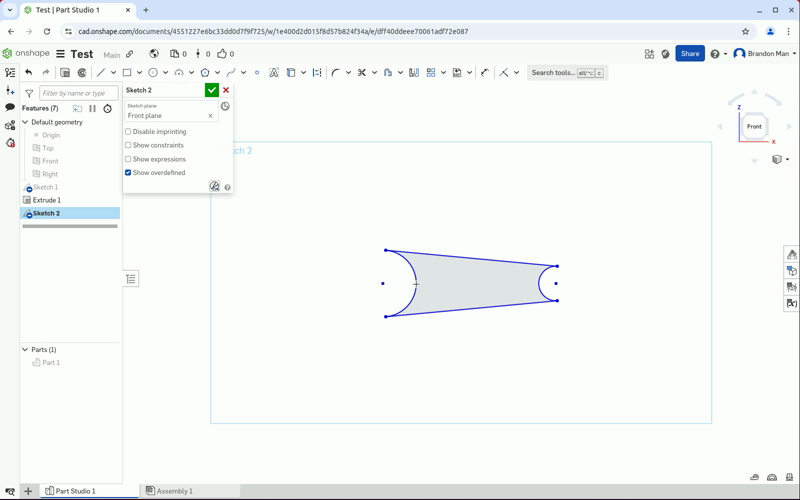
key_down(shift)
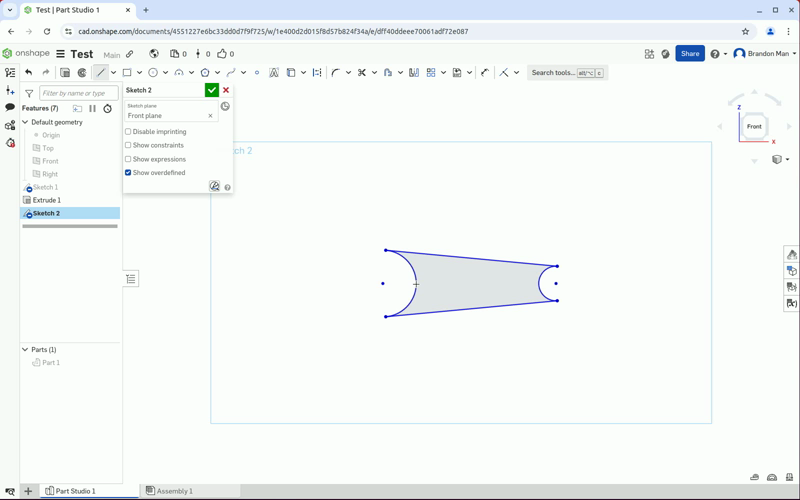
mouse_move(436, 291)
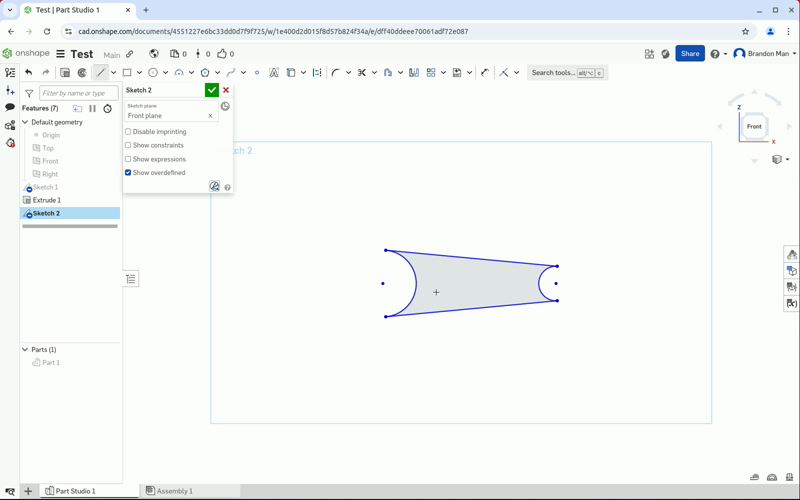
click(436, 291)
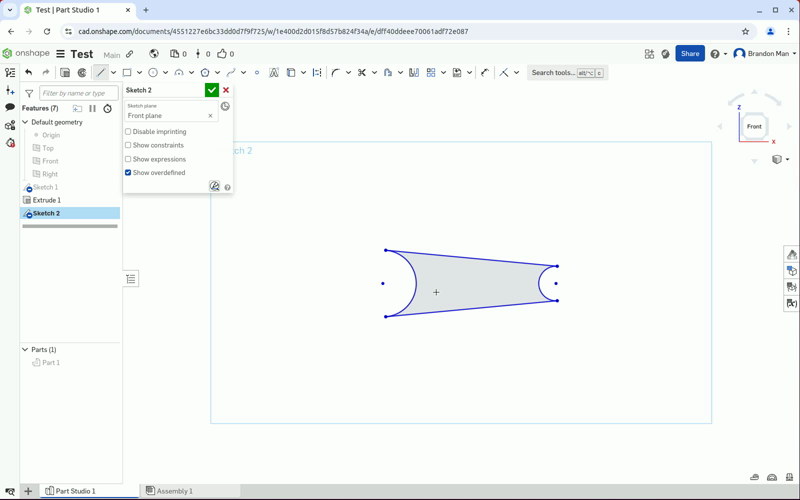
key_up(shift)
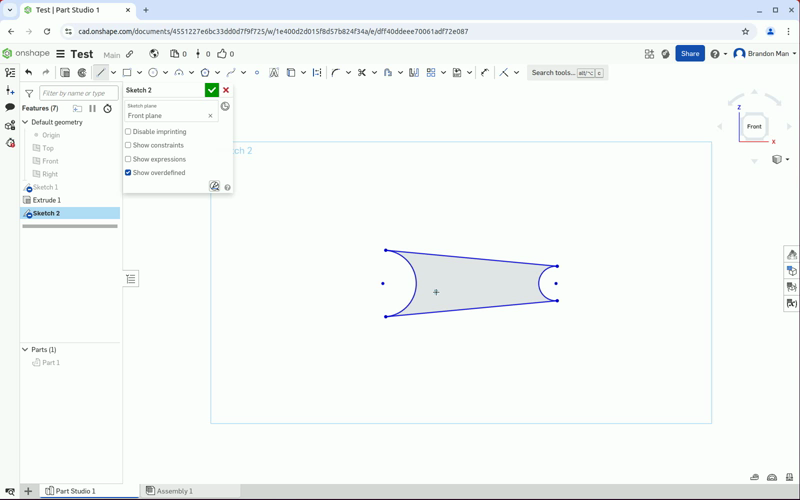
key_down(shift)
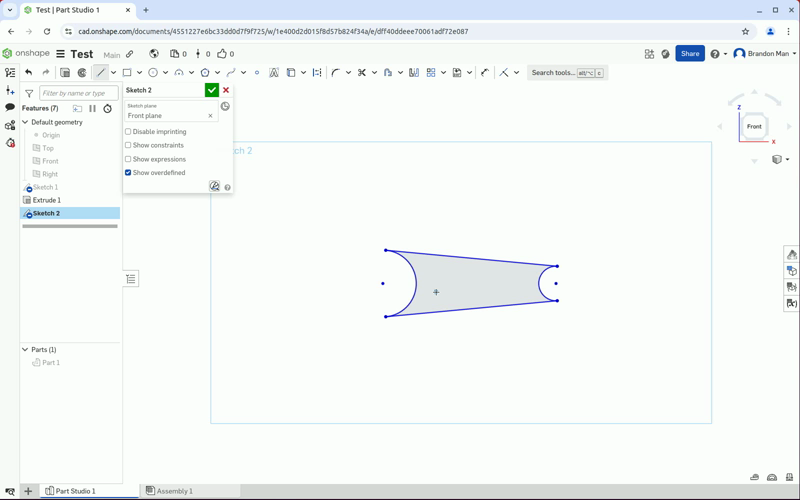
mouse_move(504, 291)
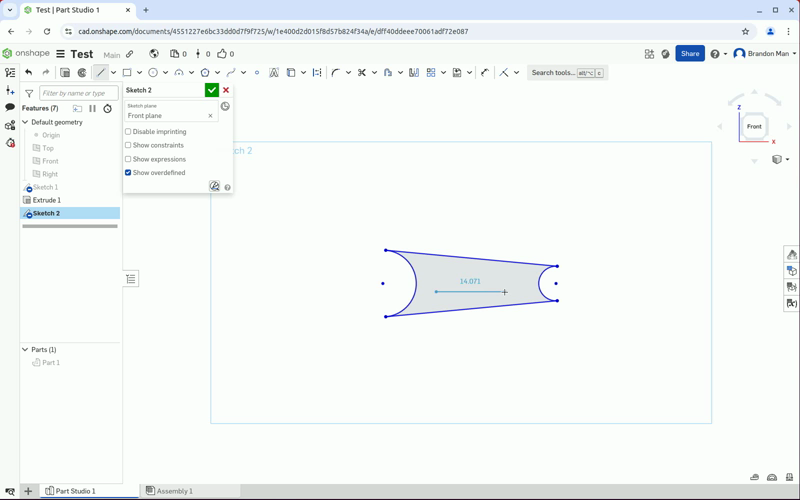
click(504, 291)
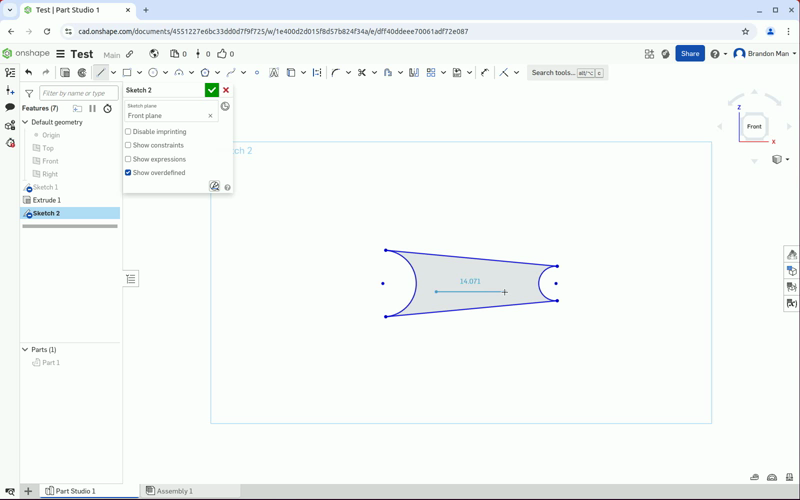
key_up(shift)
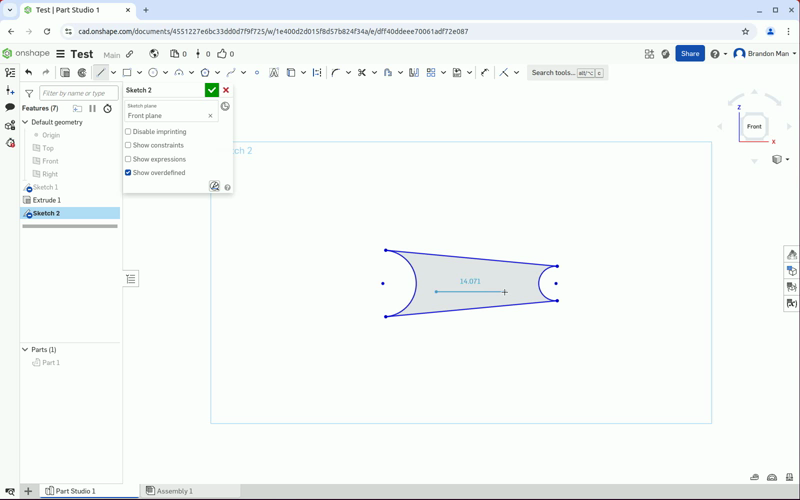
key(esc)
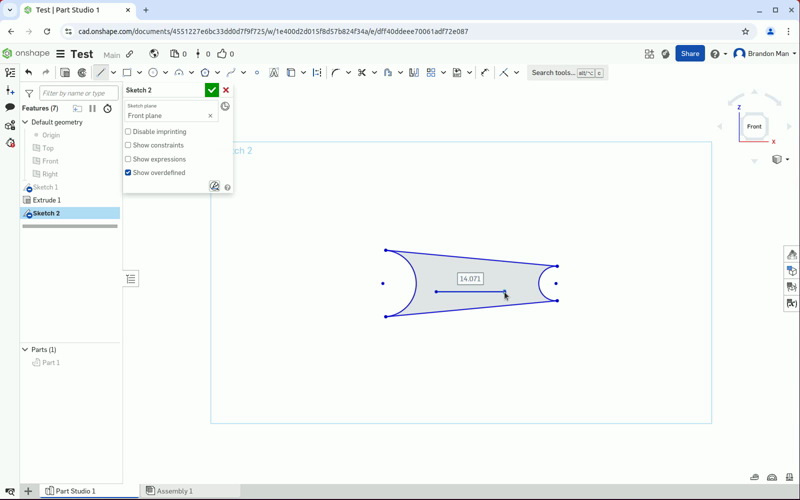
key(a)
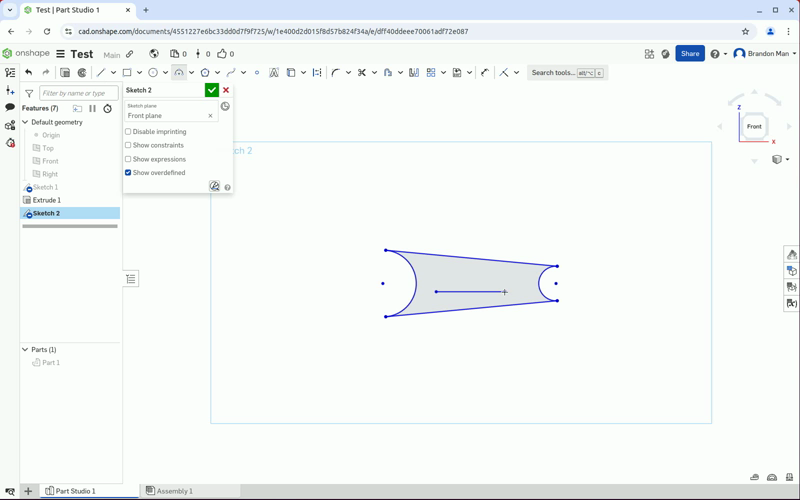
mouse_move(504, 291)
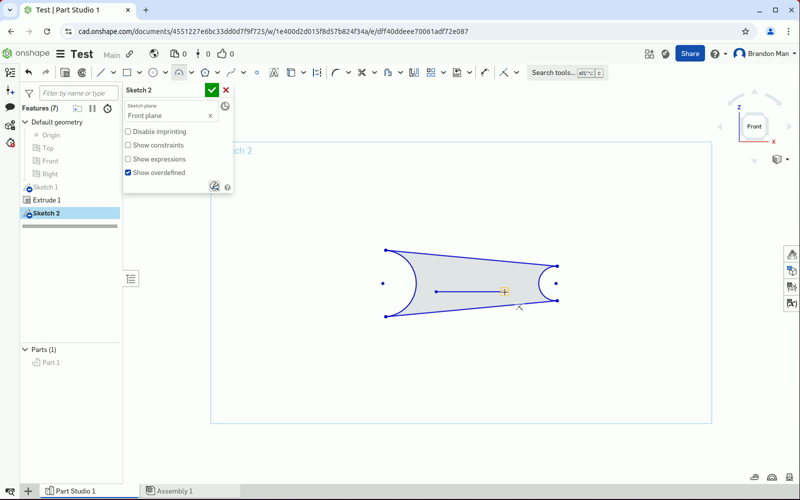
click(504, 291)
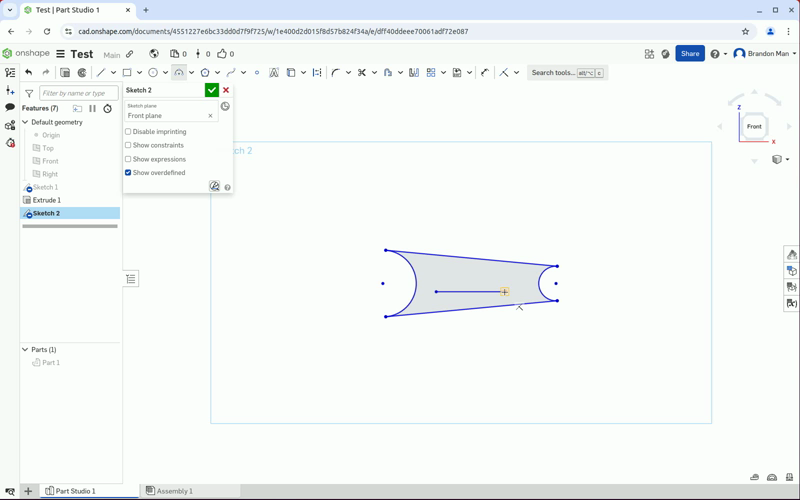
key_down(shift)
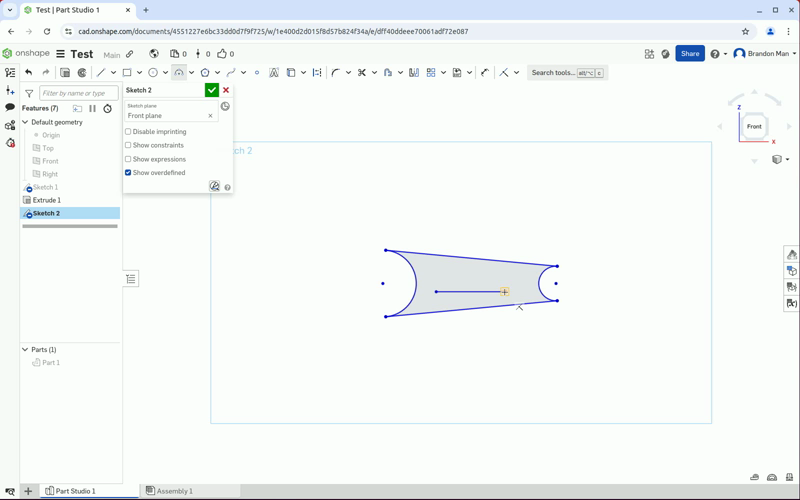
mouse_move(504, 275)
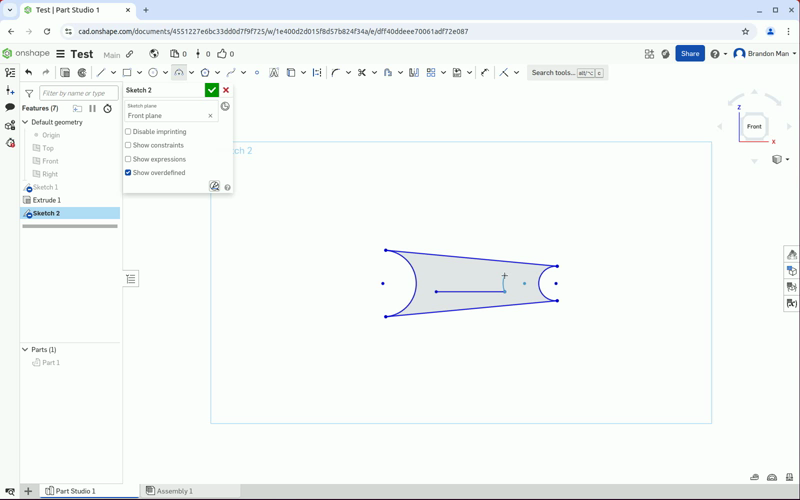
click(504, 275)
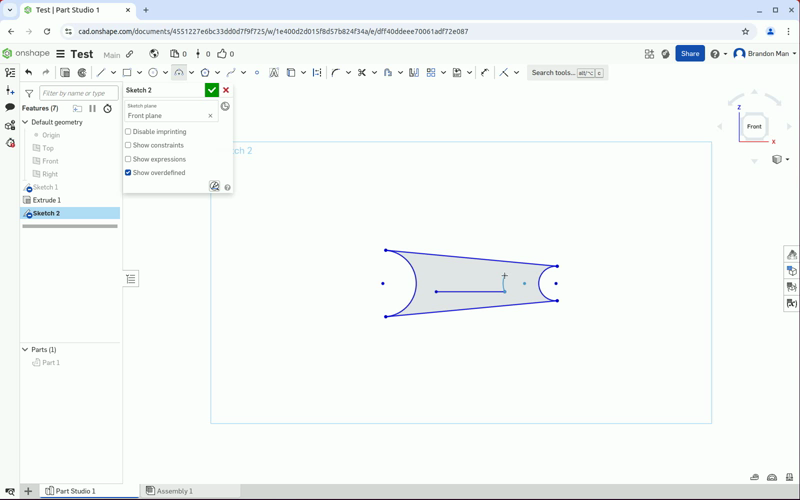
mouse_move(513, 283)
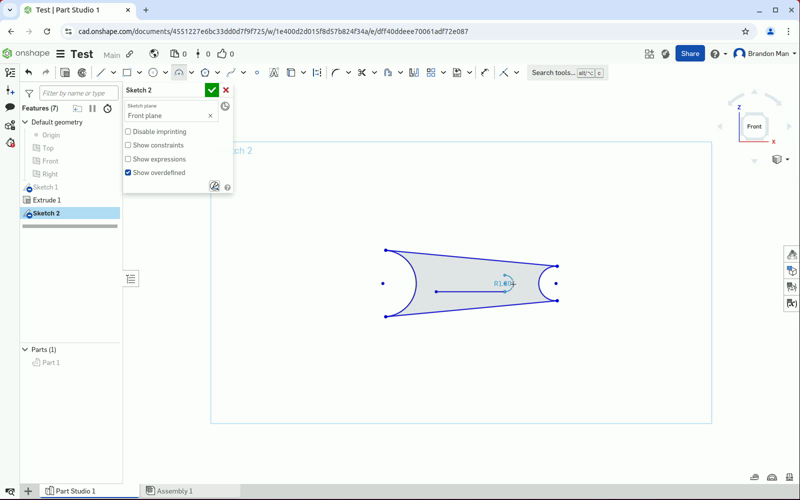
click(513, 283)
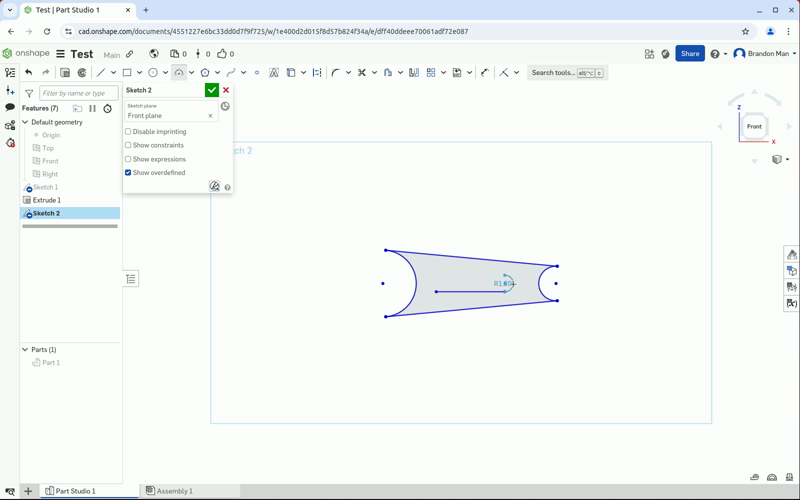
key_up(shift)
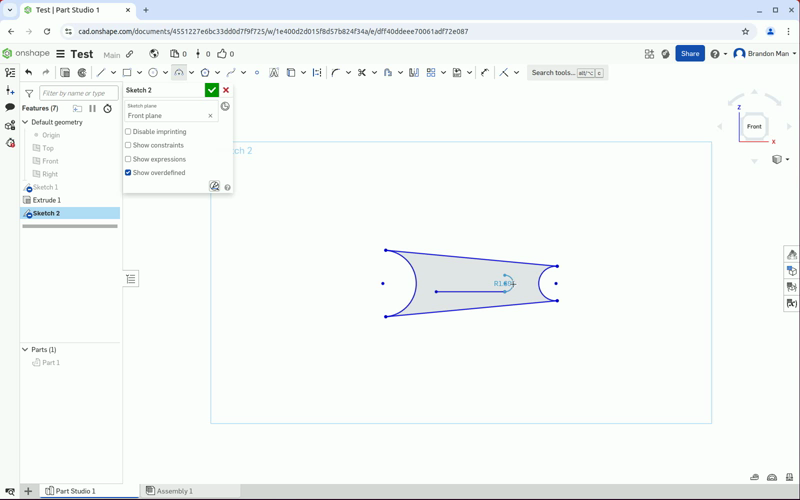
key(esc)
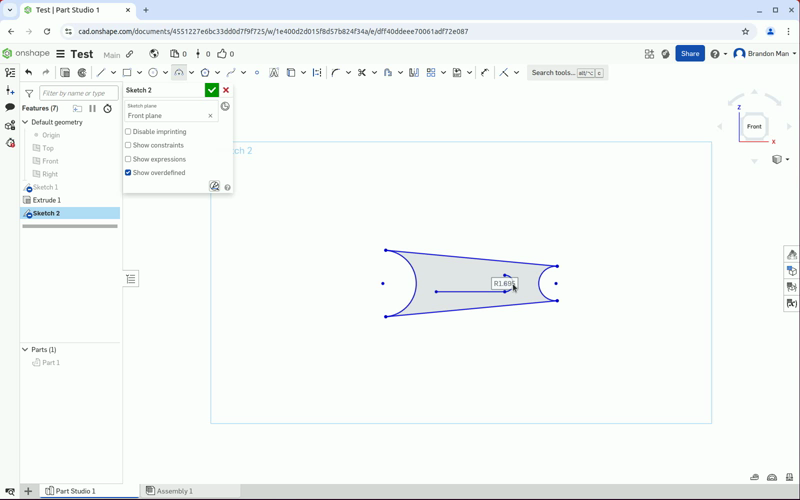
key(l)
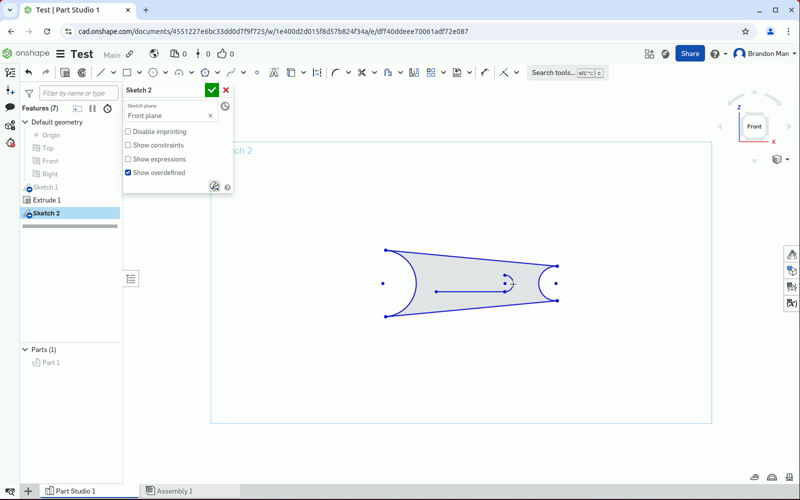
mouse_move(504, 275)
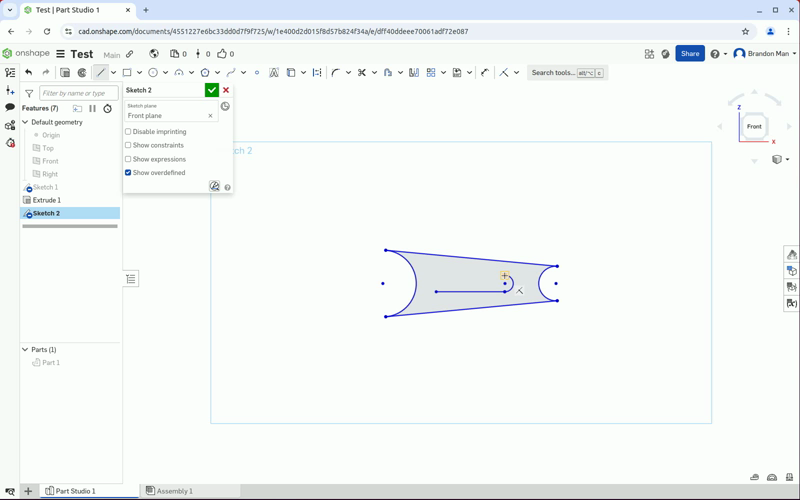
click(504, 275)
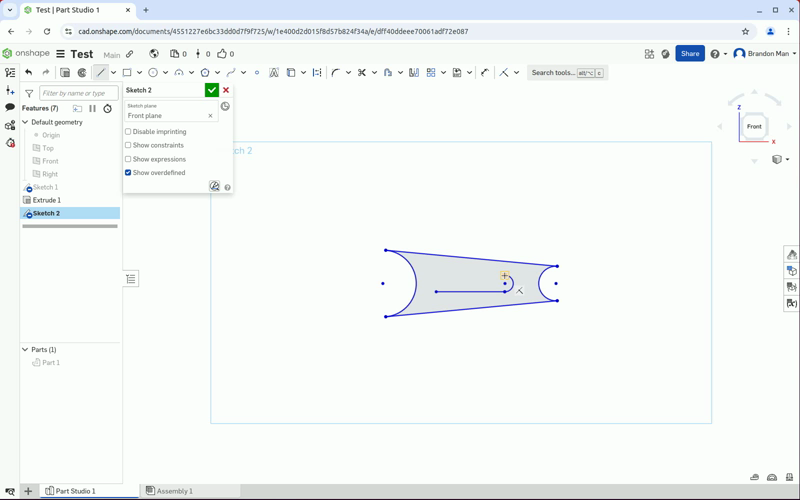
key_down(shift)
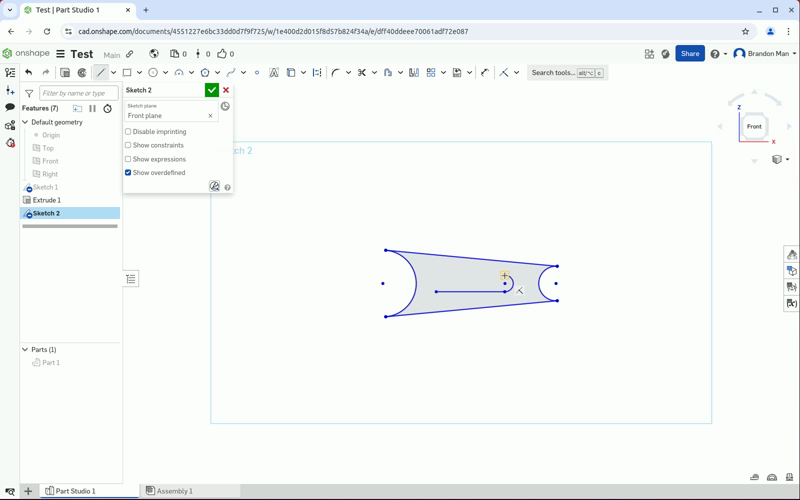
mouse_move(436, 275)
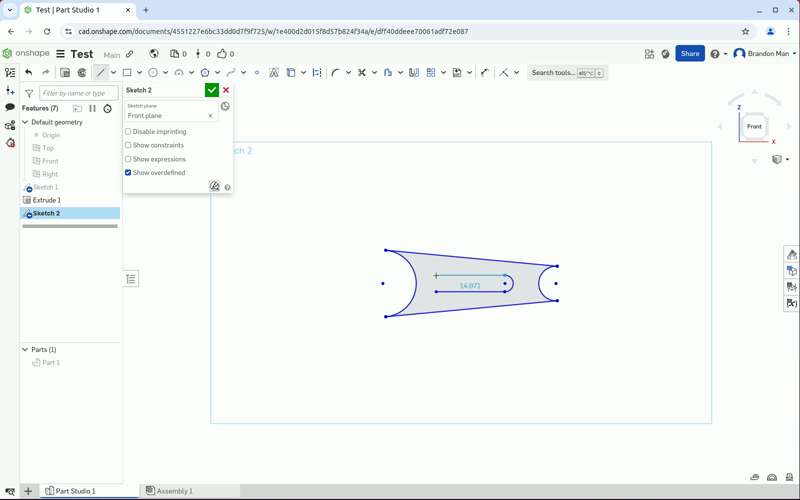
click(436, 275)
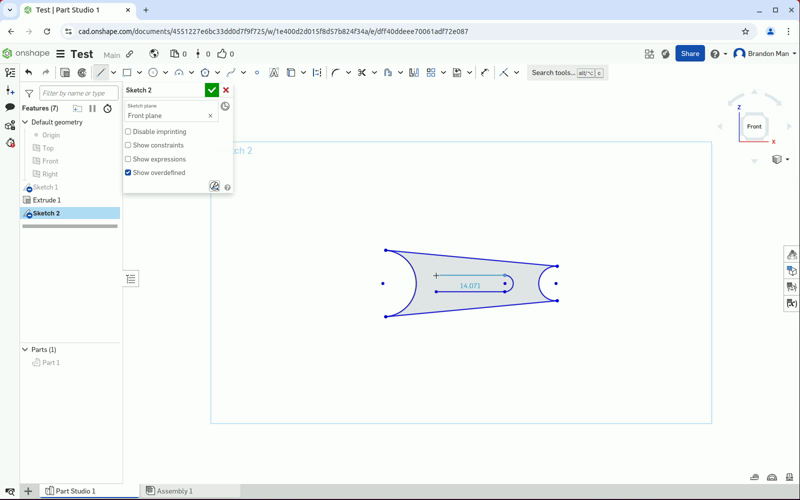
key_up(shift)
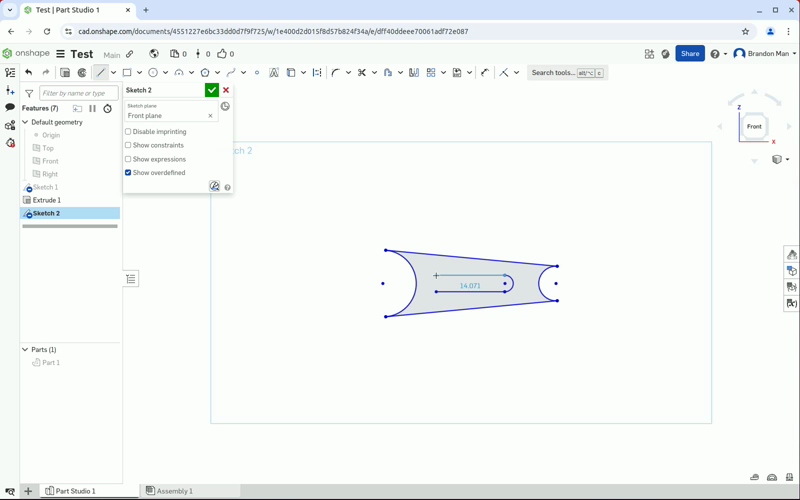
key(esc)
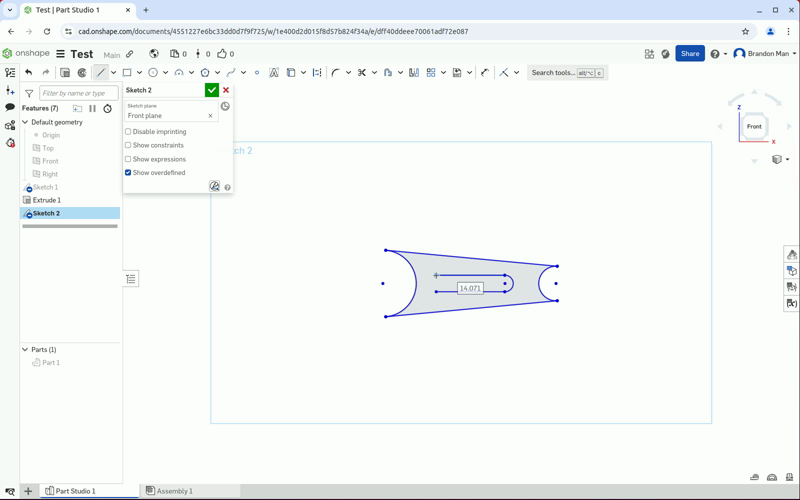
key(a)
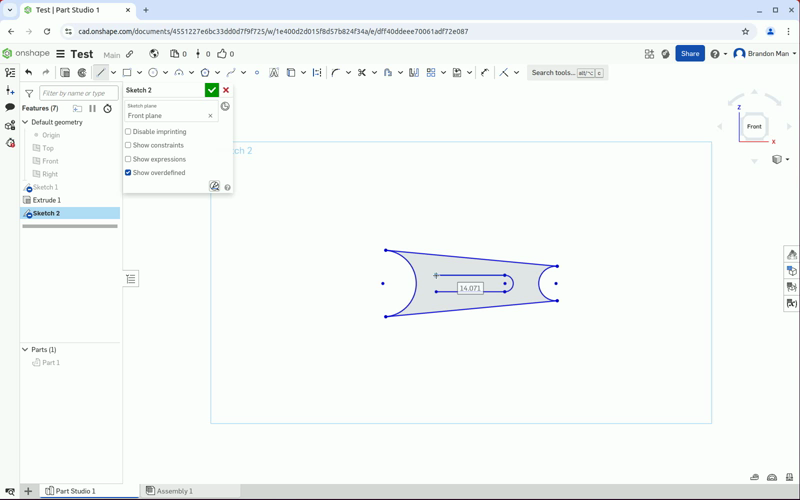
mouse_move(436, 275)
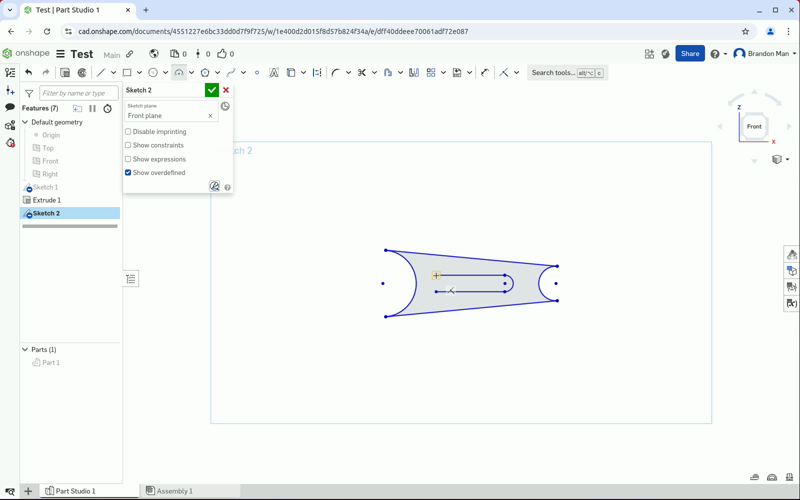
click(436, 275)
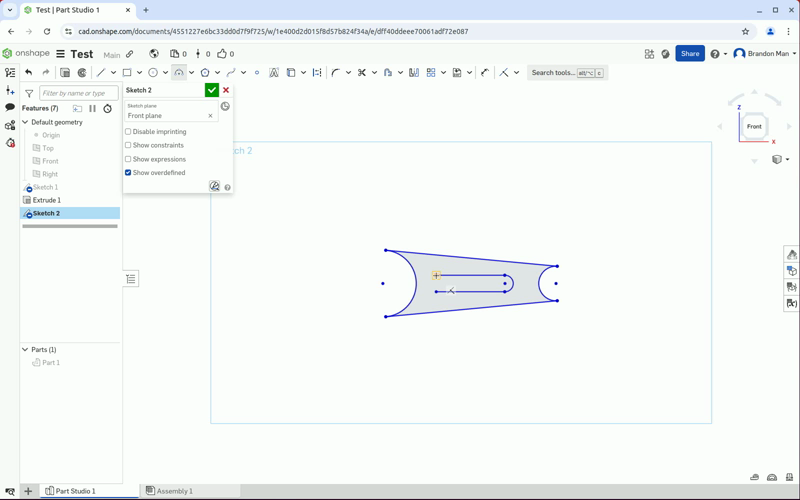
mouse_move(436, 291)
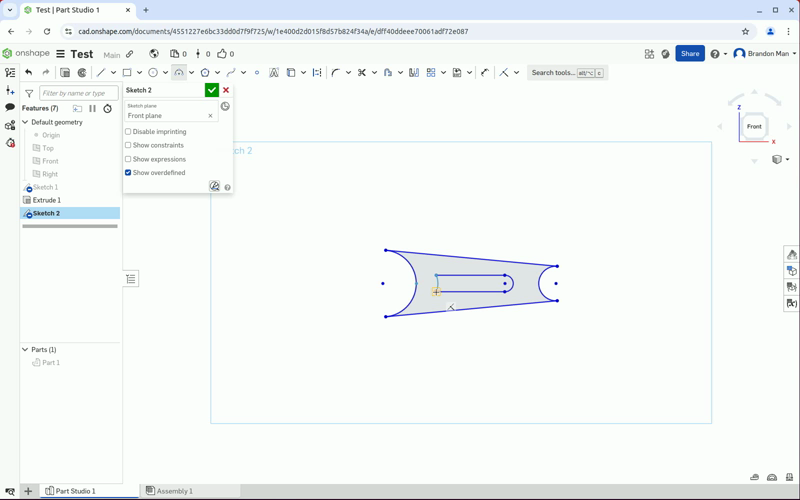
click(436, 291)
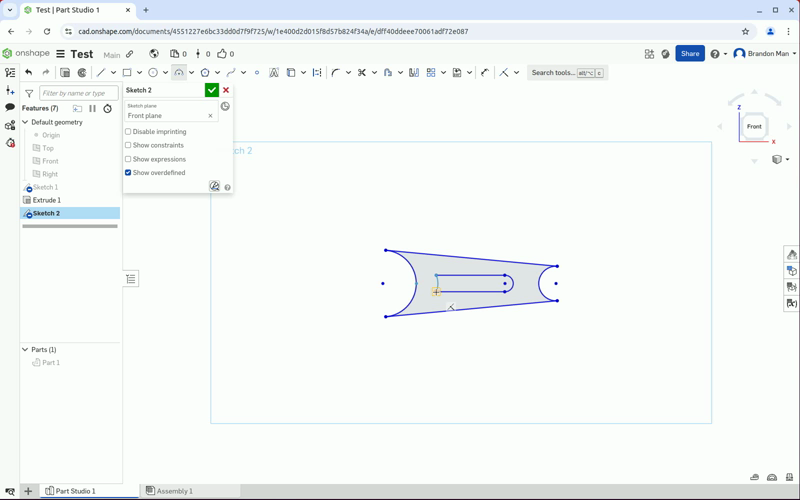
key_down(shift)
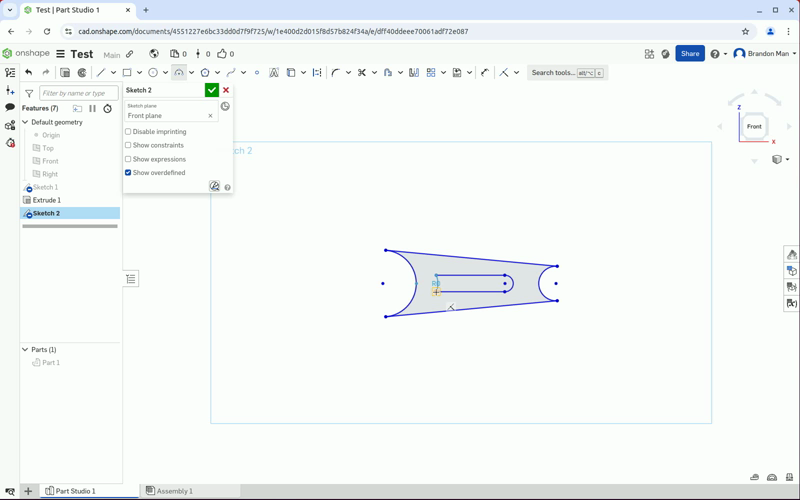
mouse_move(428, 283)
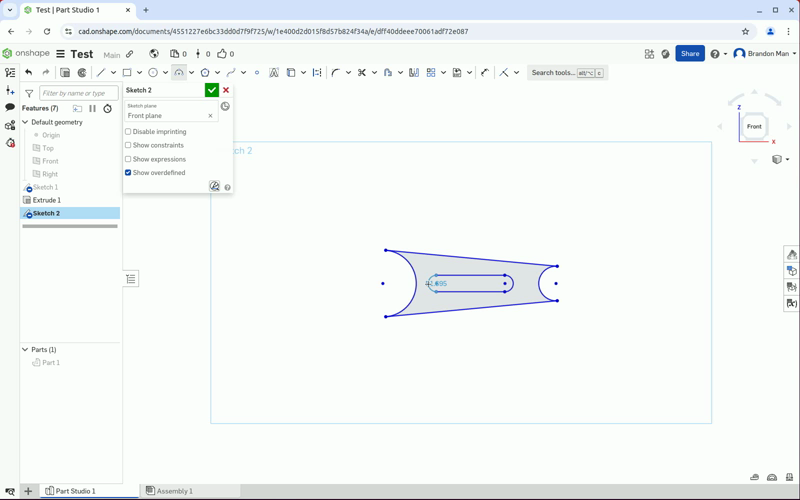
click(428, 283)
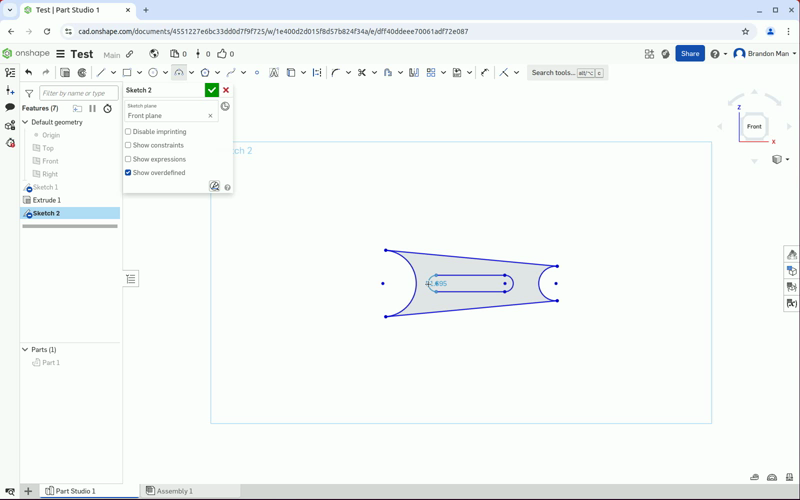
key_up(shift)
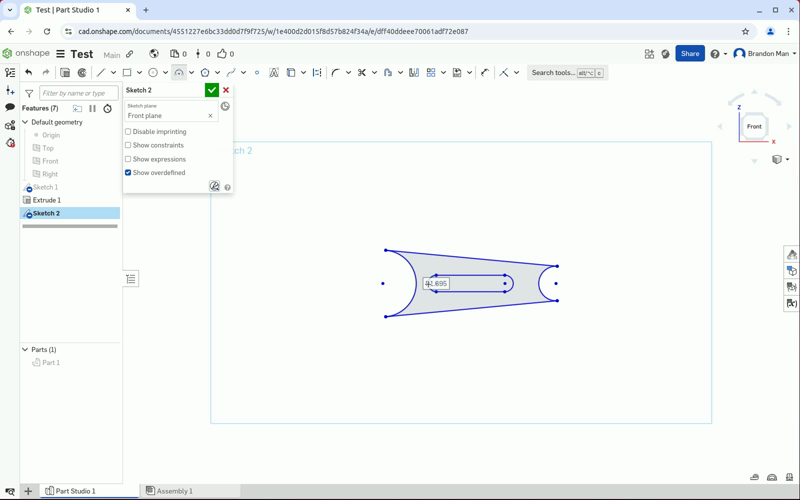
key(esc)
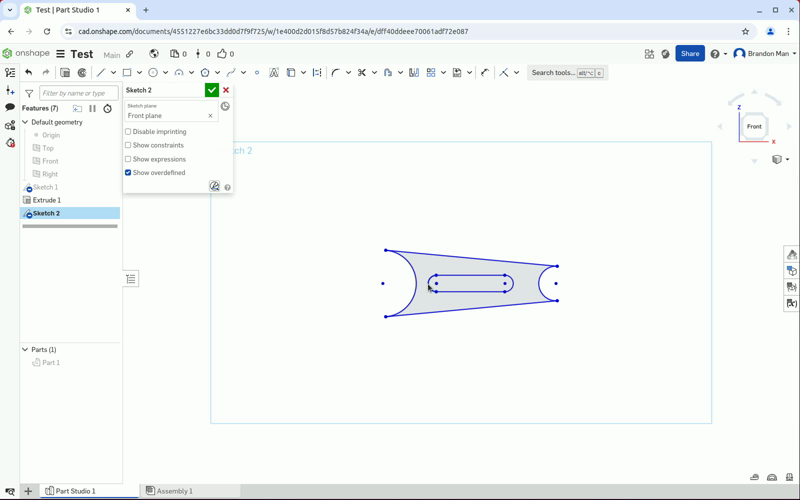
mouse_move(507, 299)
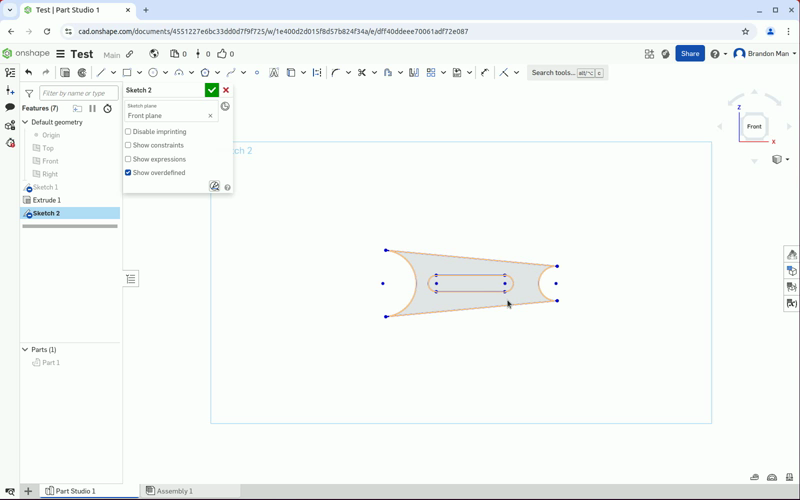
click(507, 299)
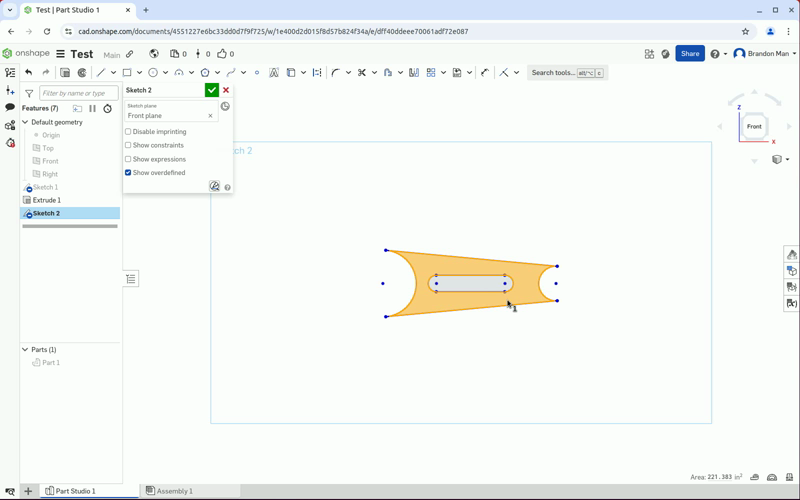
mouse_move(73, 352)
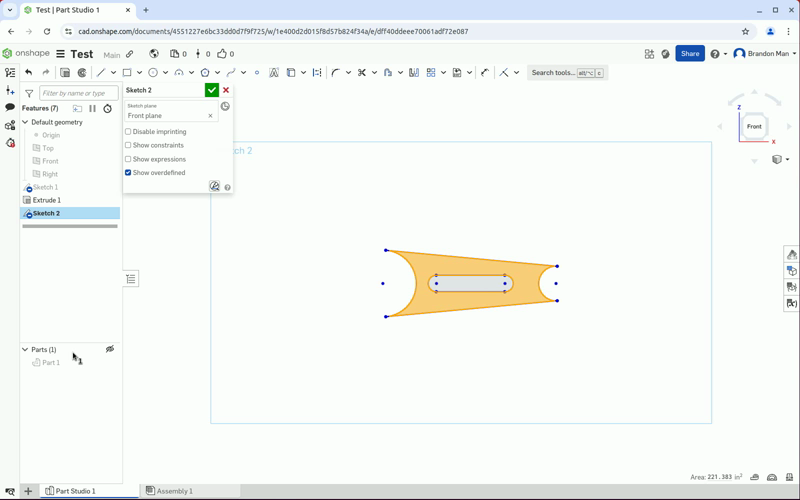
key(shift+y)
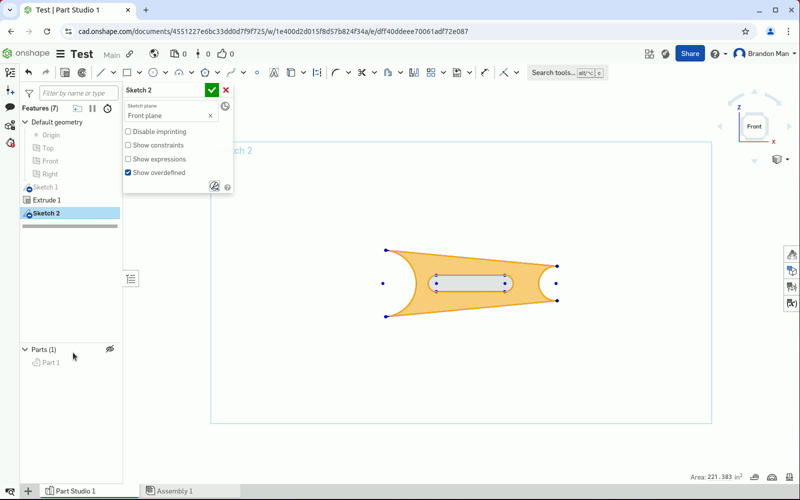
key(shift+e)
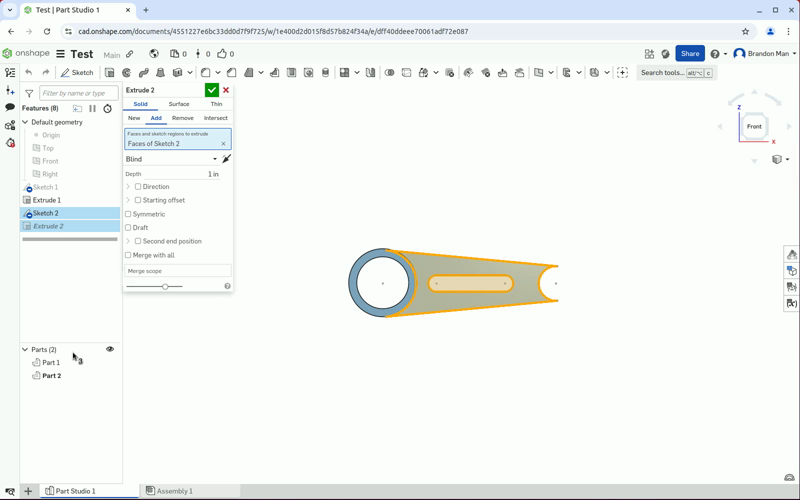
mouse_move(143, 106)
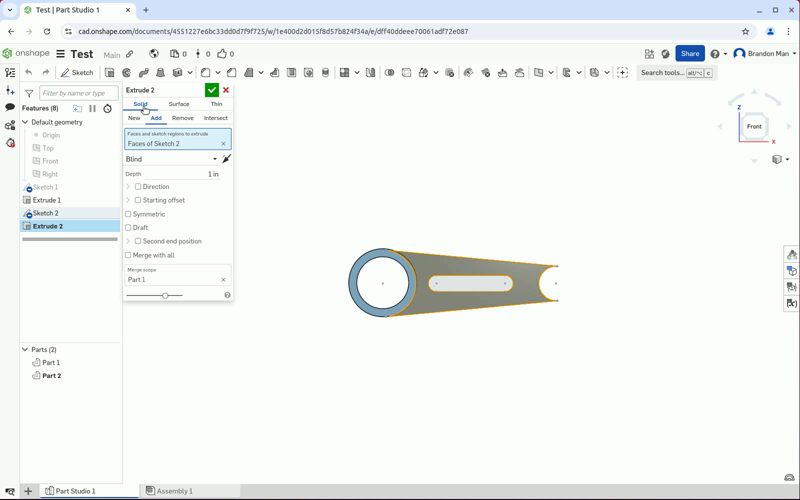
click(143, 106)
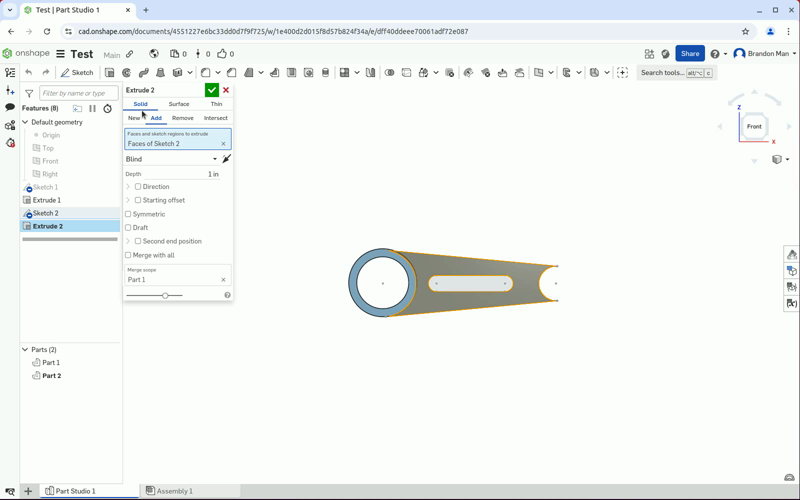
mouse_move(137, 120)
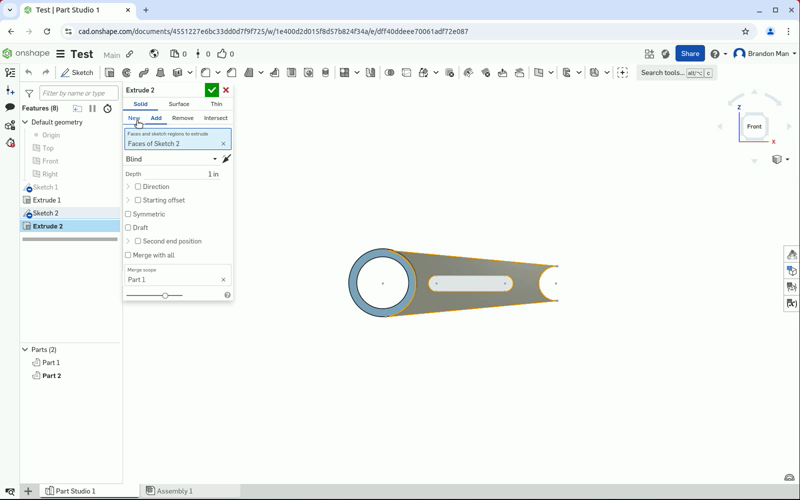
click(137, 120)
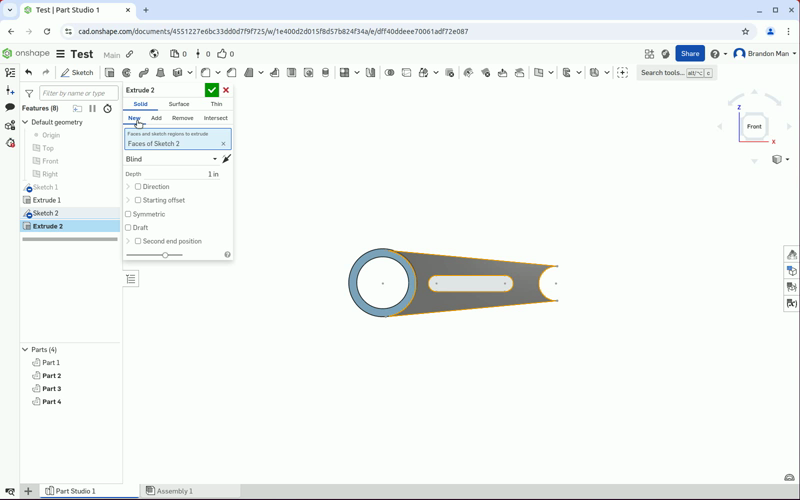
key(tab, 4)
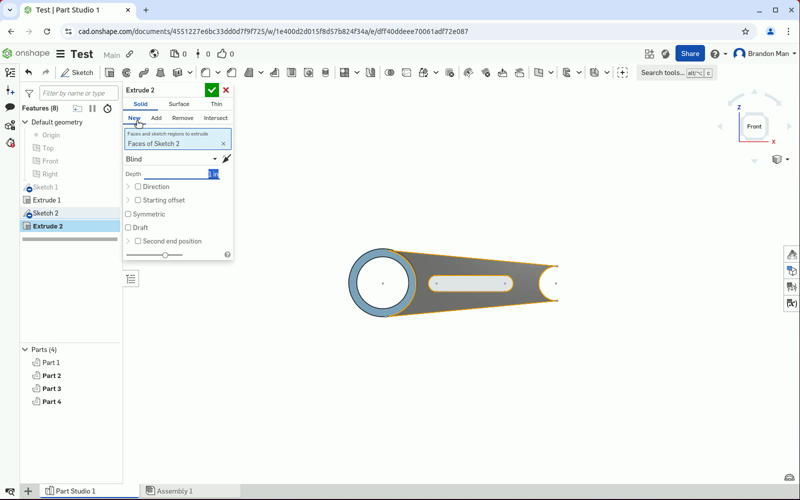
text(6.981)
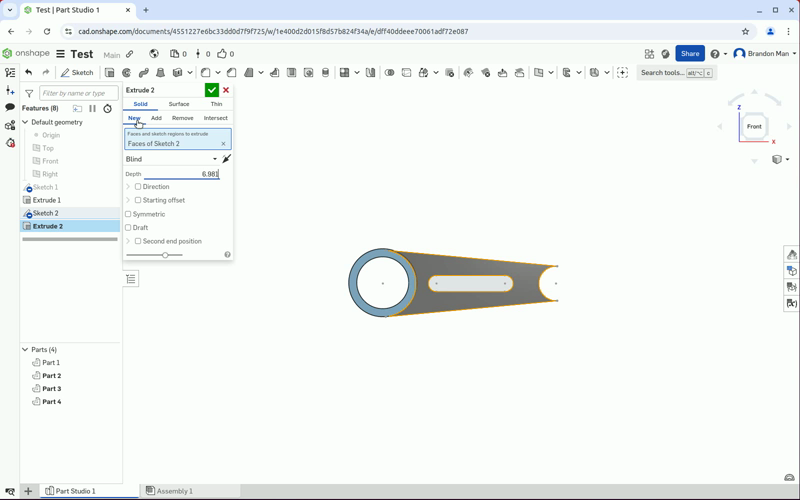
key(enter)
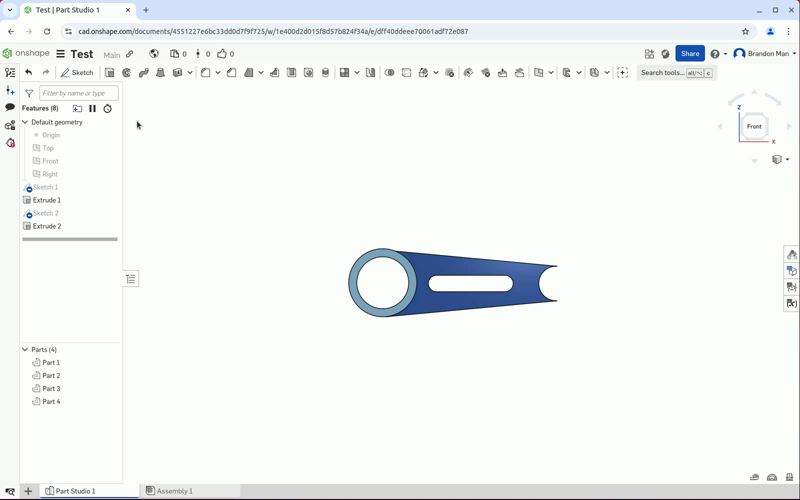
key(shift+h)
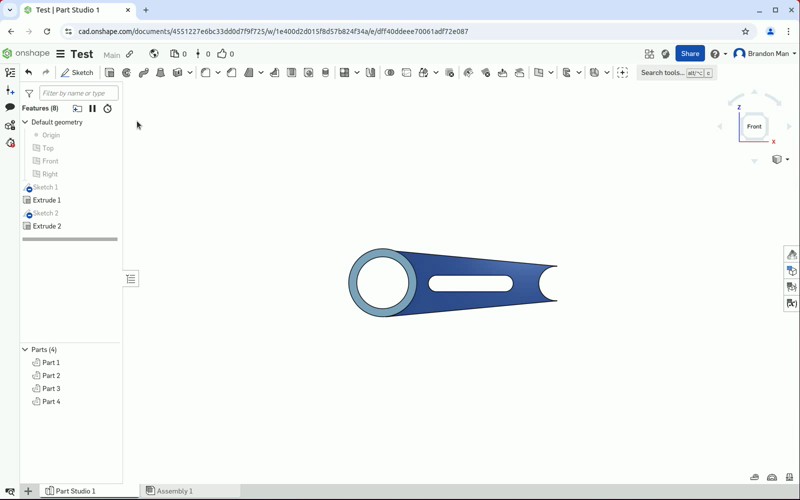
key(shift+h)
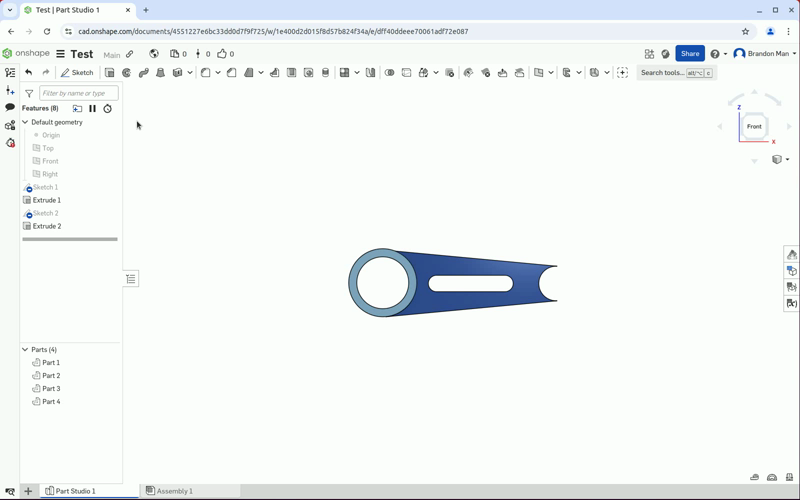
mouse_move(73, 189)
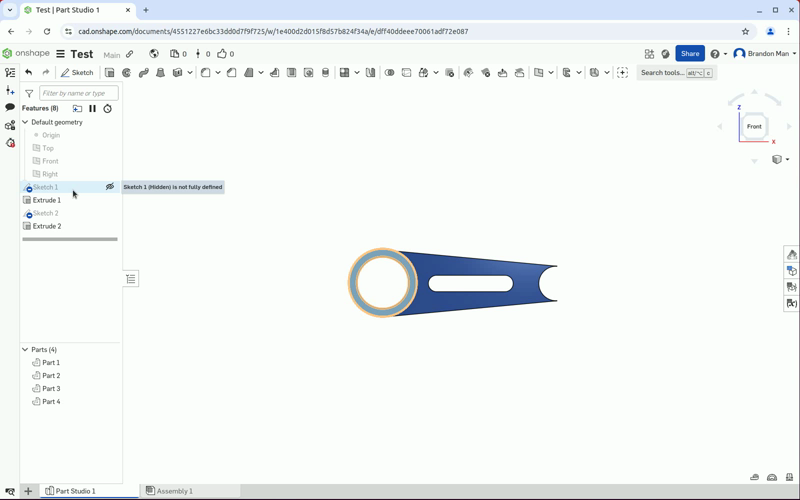
click(73, 189)
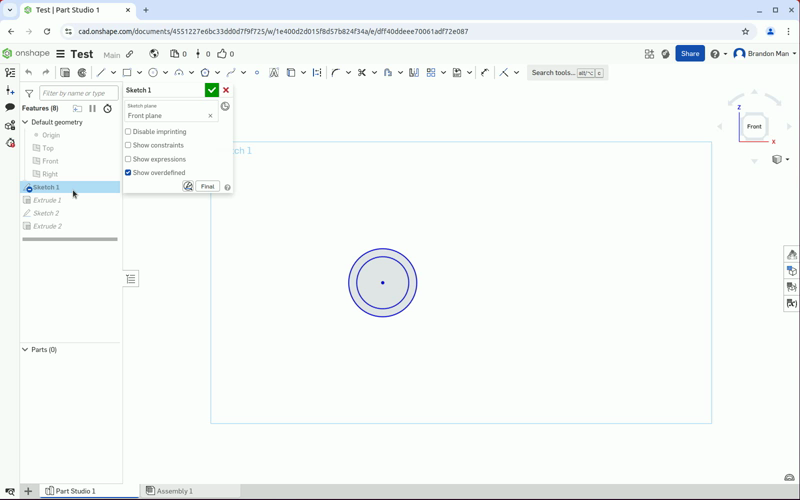
mouse_move(229, 92)
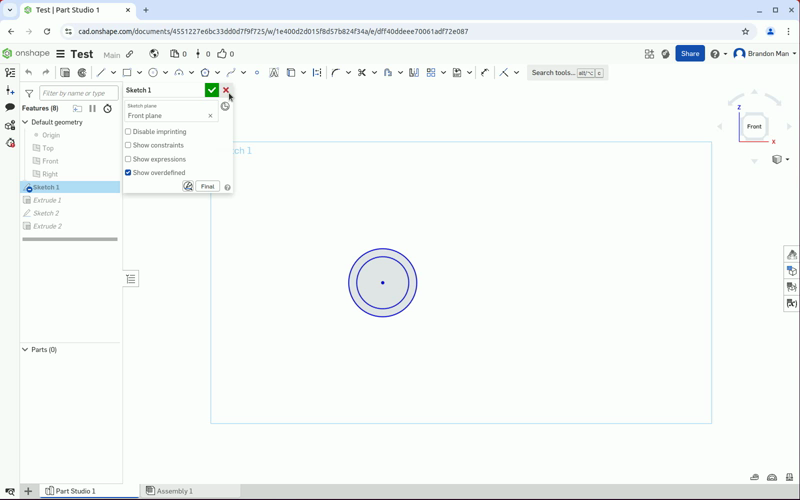
click(229, 92)
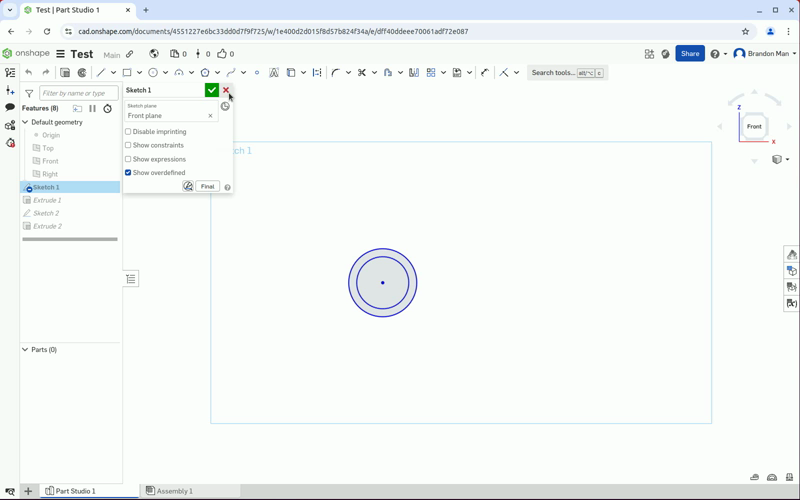
key(shift+s)
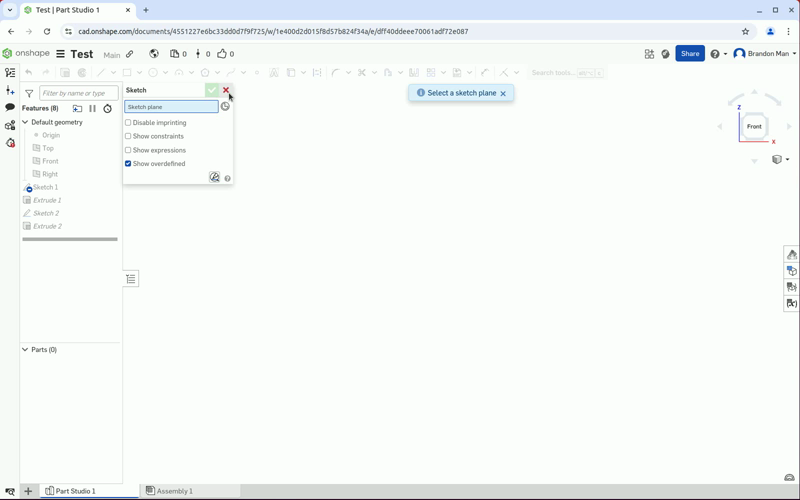
mouse_move(73, 163)
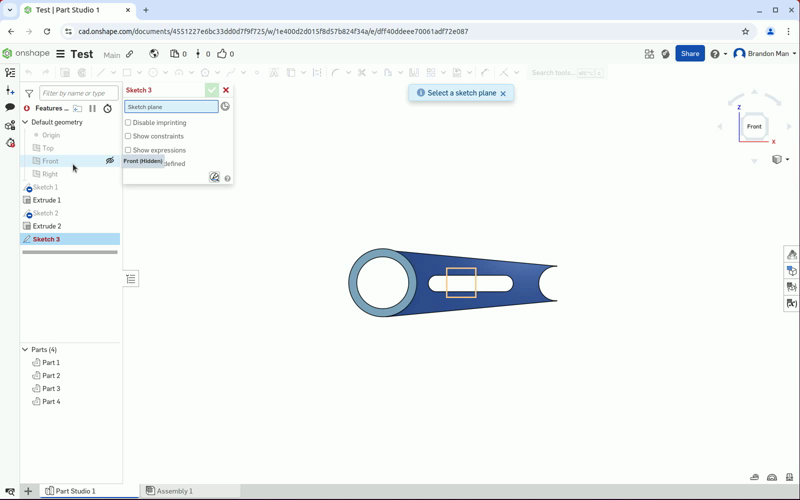
click(73, 163)
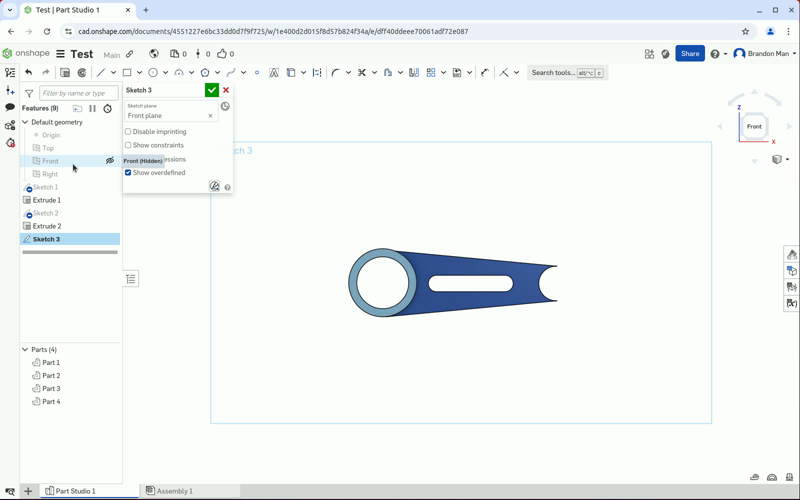
mouse_move(73, 352)
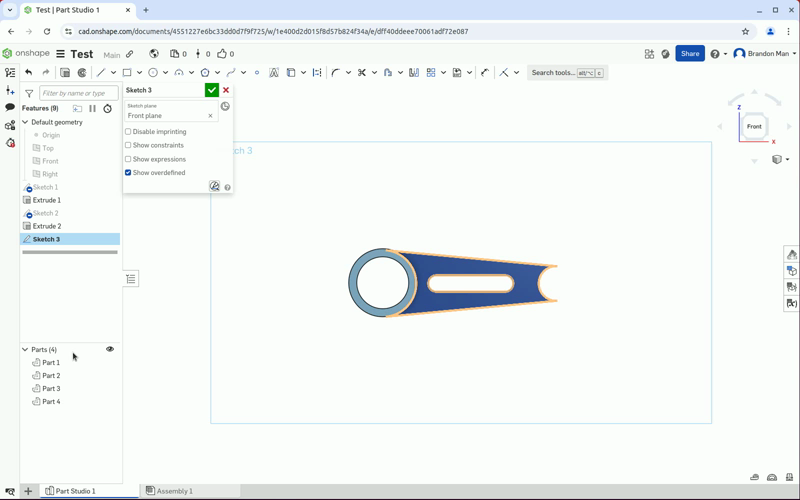
key(y)
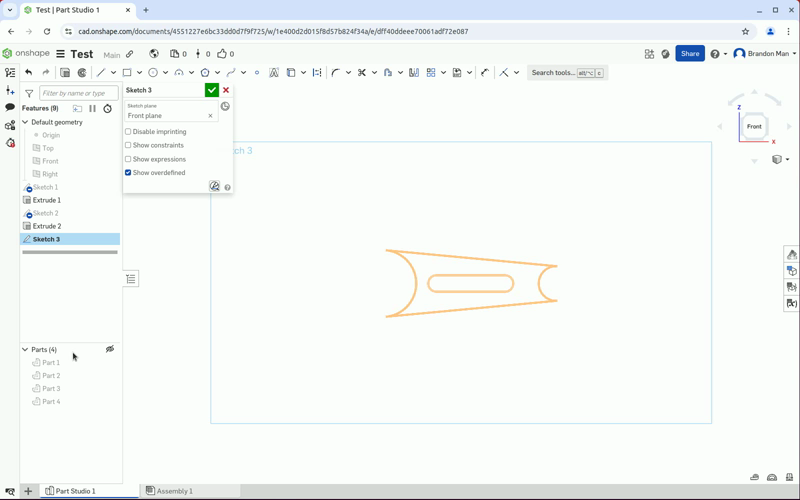
key(c)
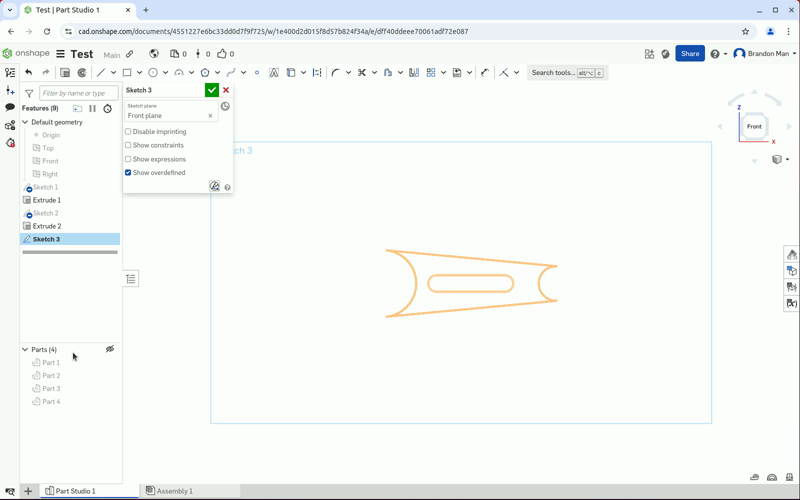
key_down(shift)
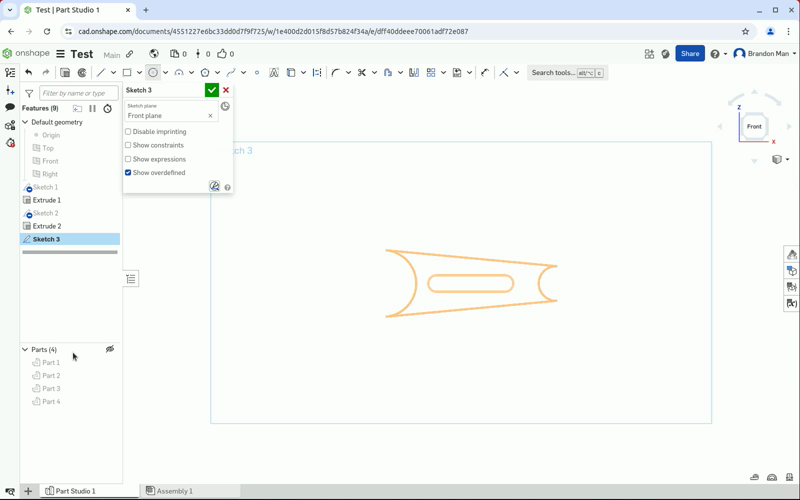
mouse_move(556, 282)
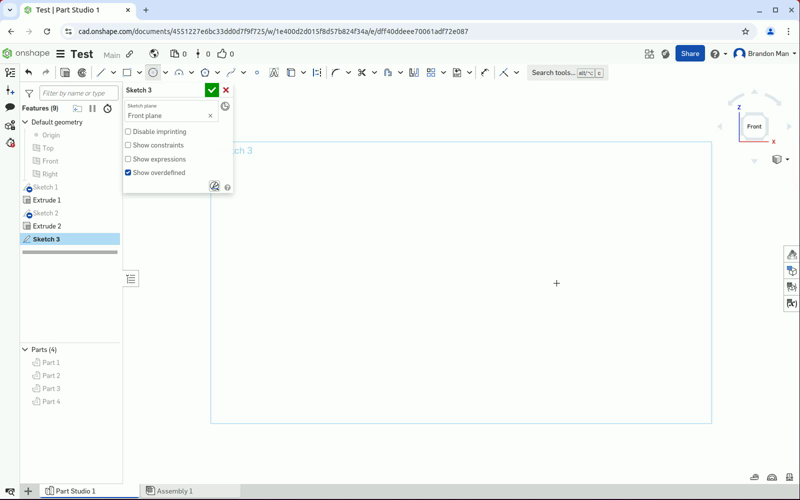
click(556, 282)
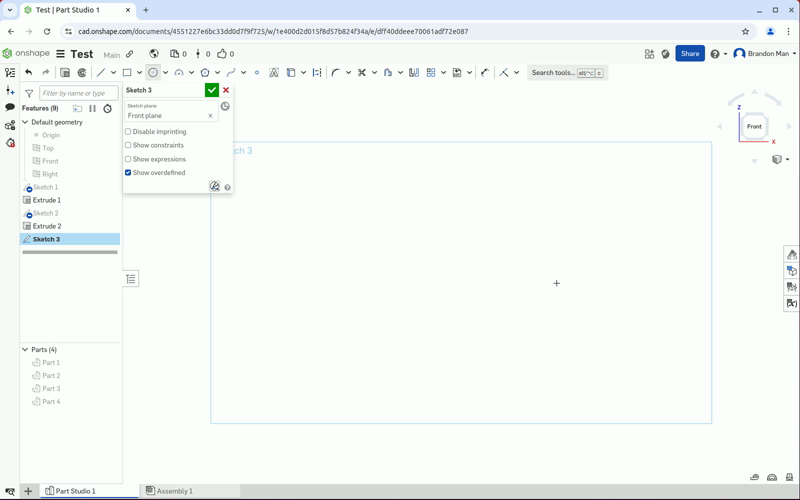
key_up(shift)
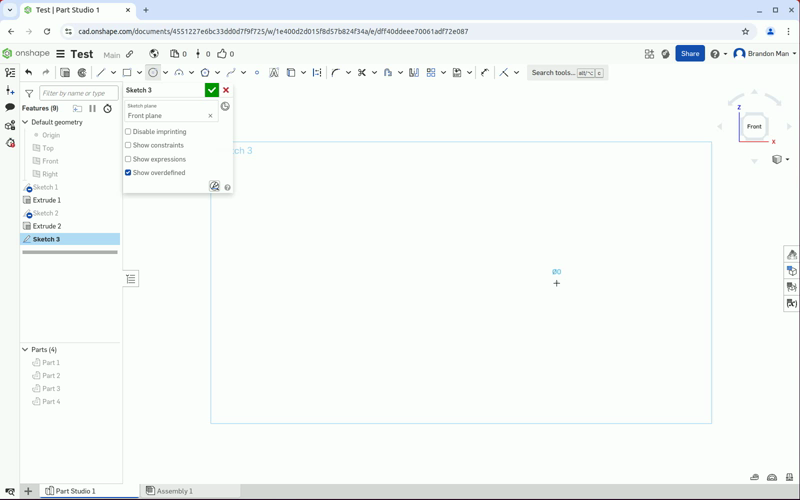
mouse_move(573, 282)
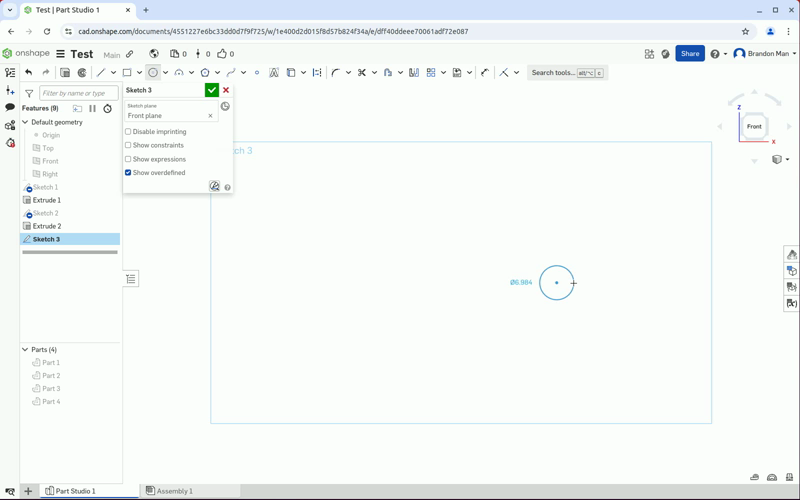
click(573, 282)
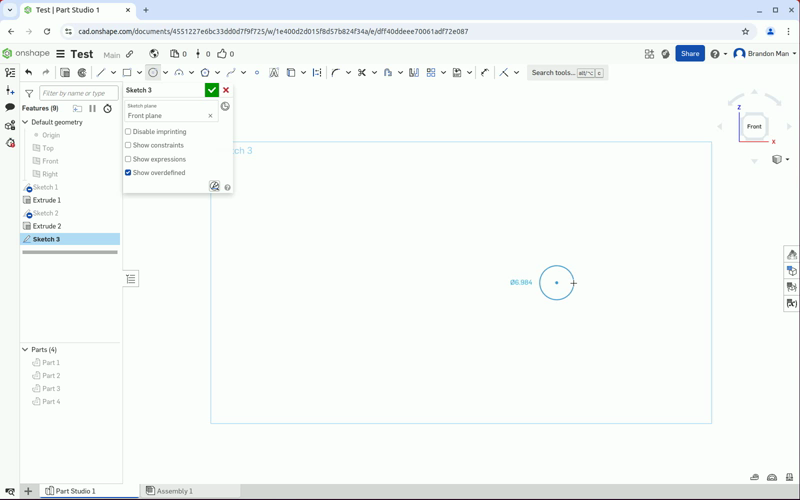
key(esc)
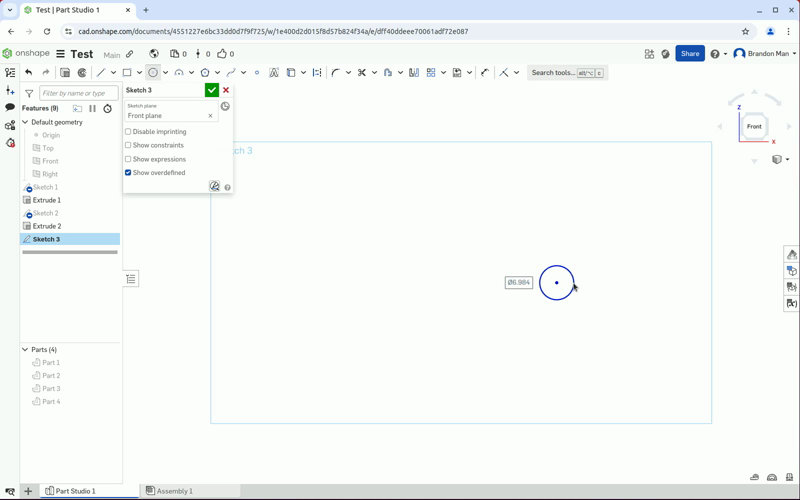
key(c)
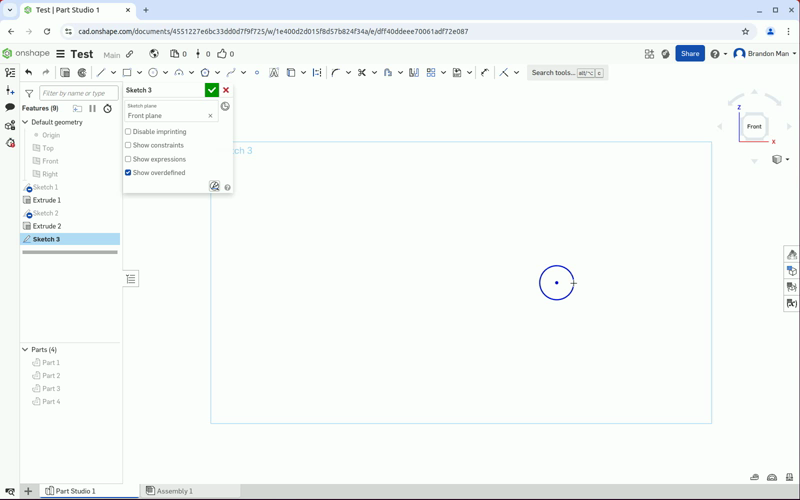
key_down(shift)
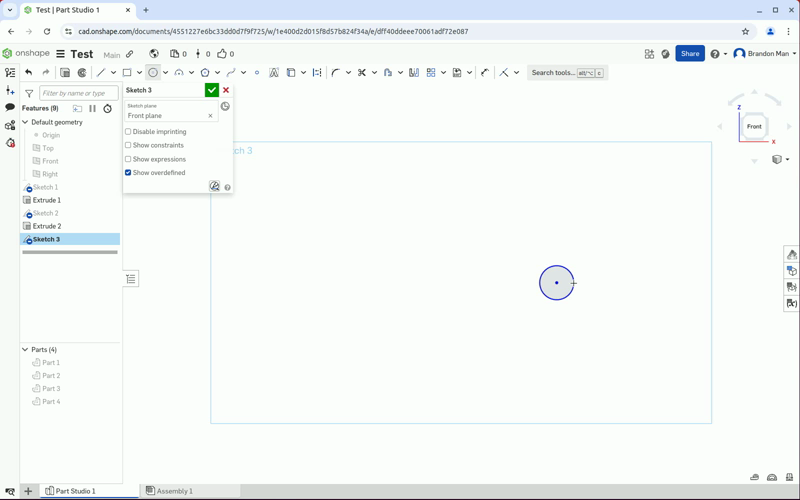
mouse_move(556, 282)
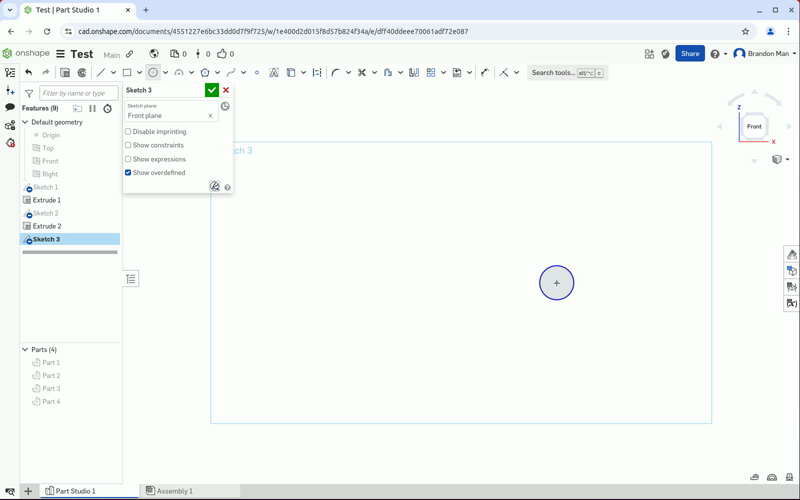
click(556, 282)
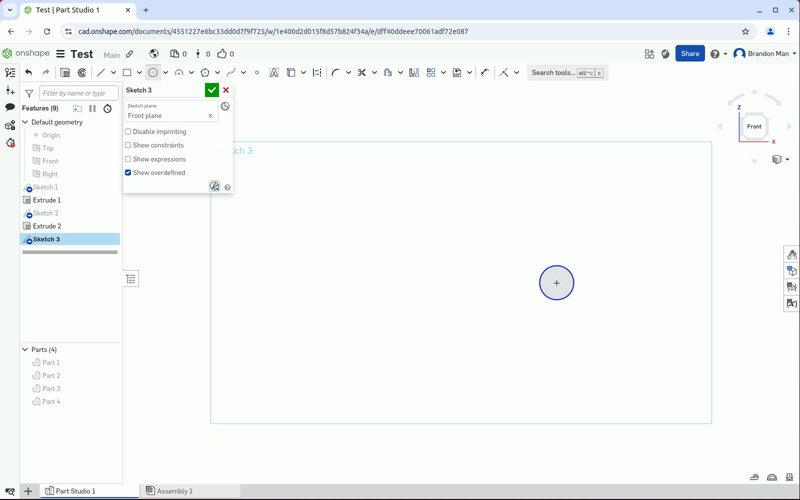
key_up(shift)
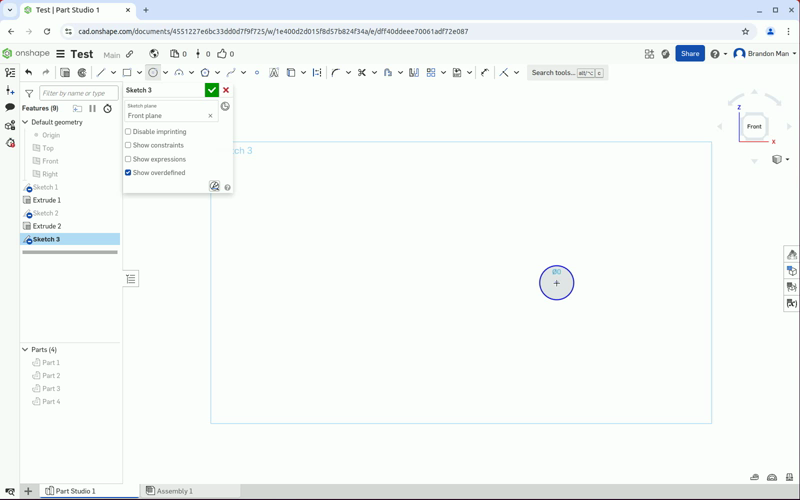
mouse_move(565, 282)
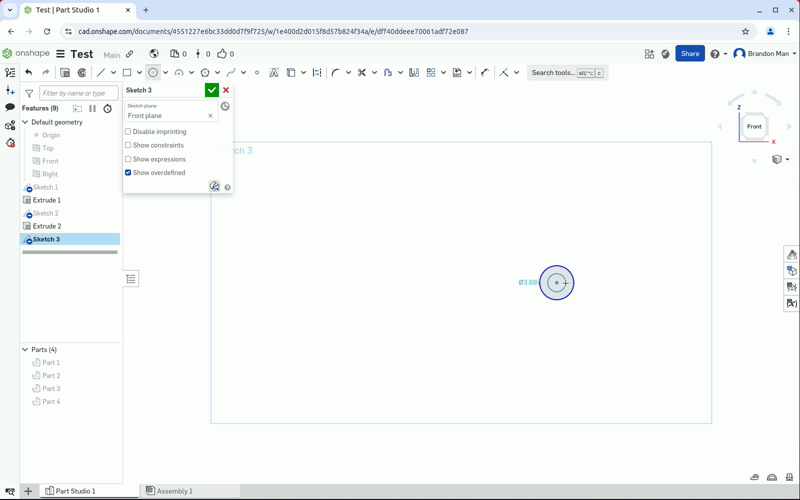
click(565, 282)
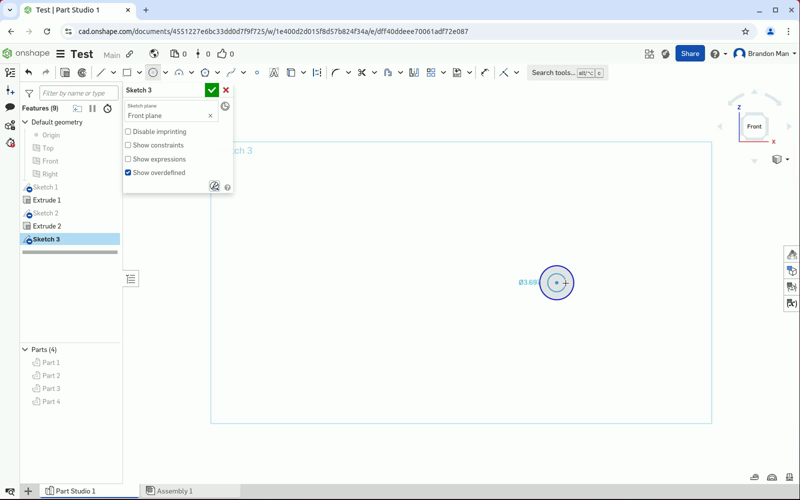
key(esc)
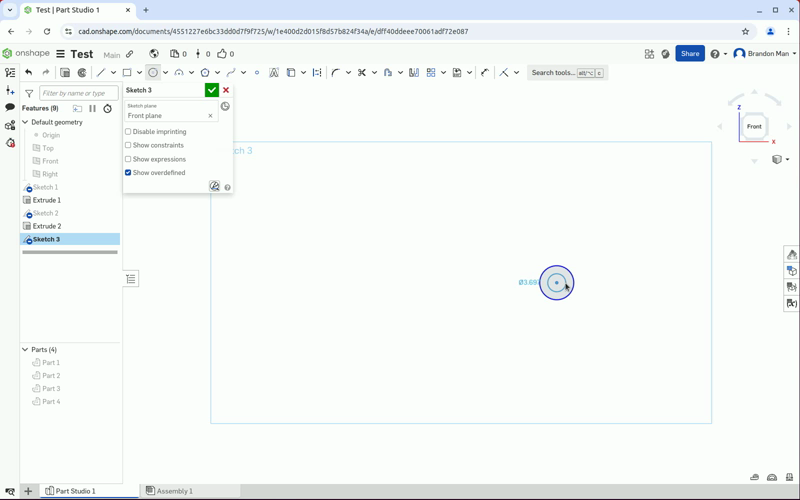
mouse_move(558, 296)
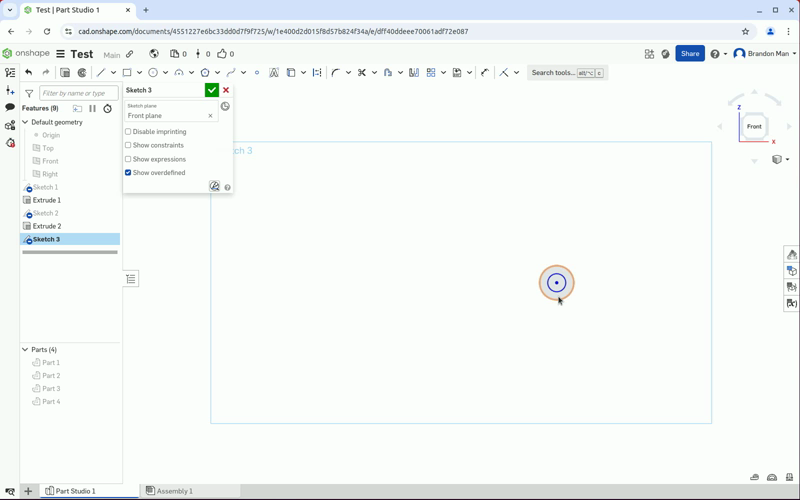
scroll(6)
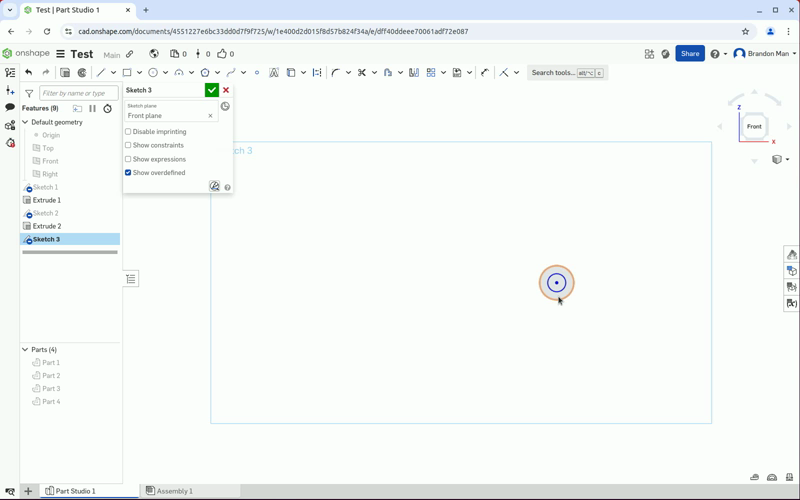
scroll(6)
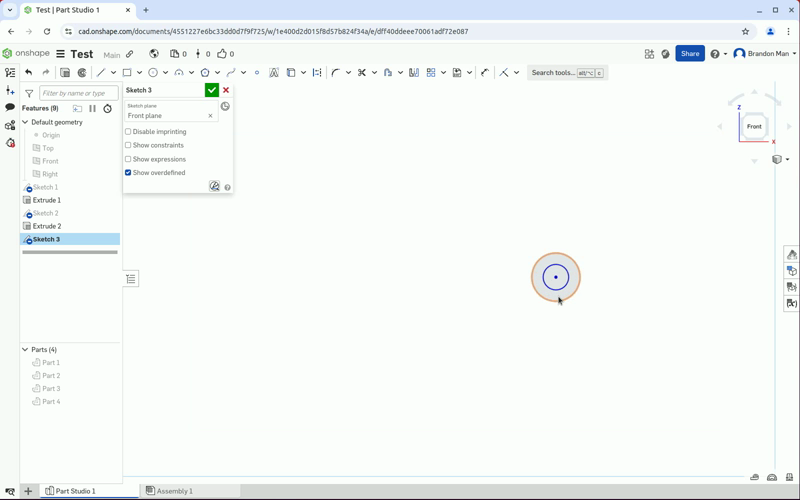
scroll(6)
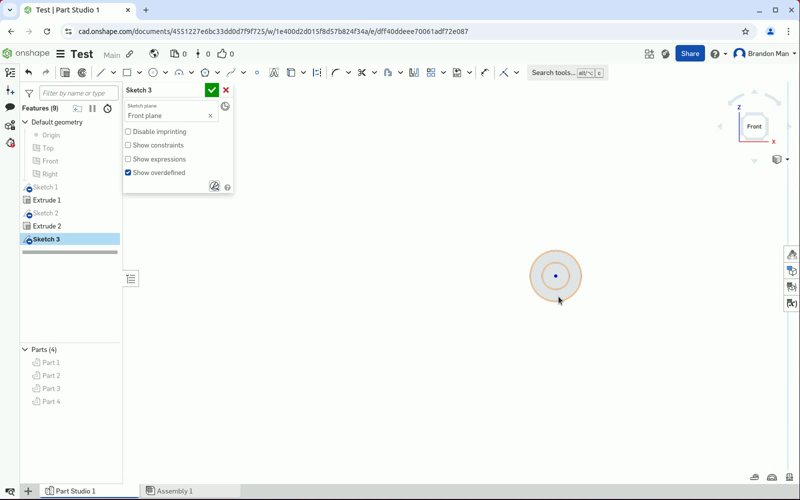
scroll(6)
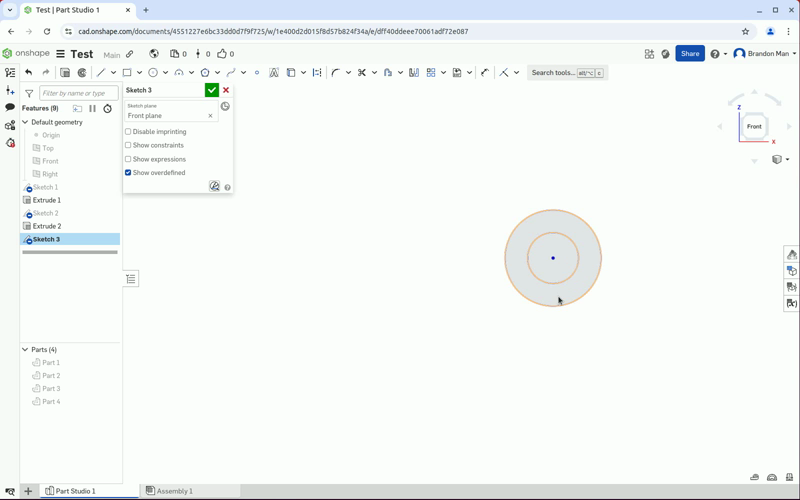
scroll(6)
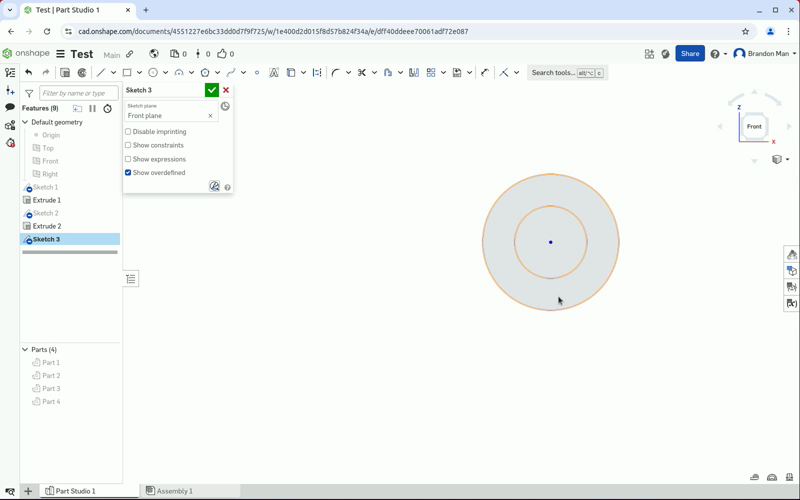
scroll(6)
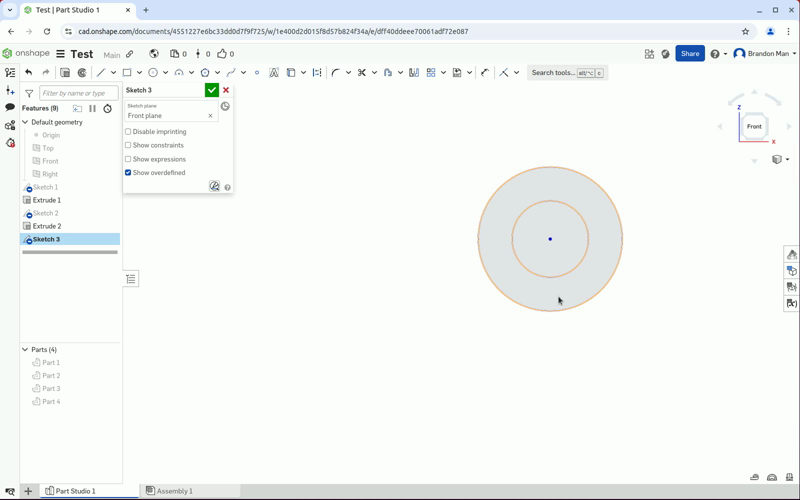
scroll(6)
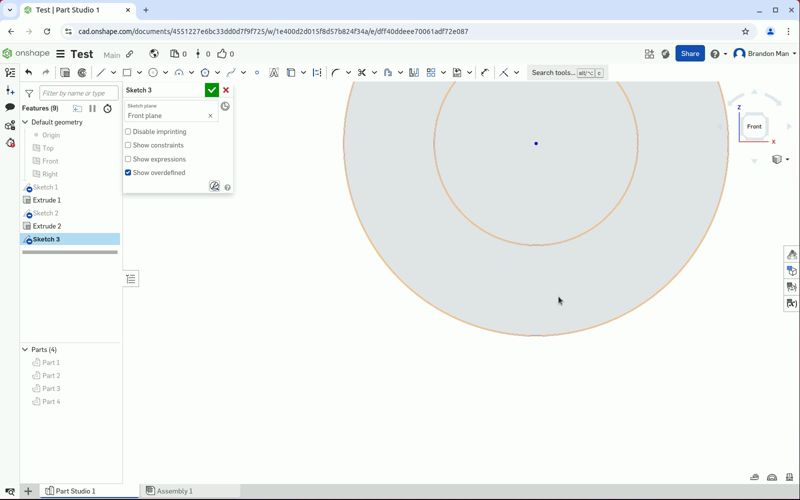
click(558, 296)
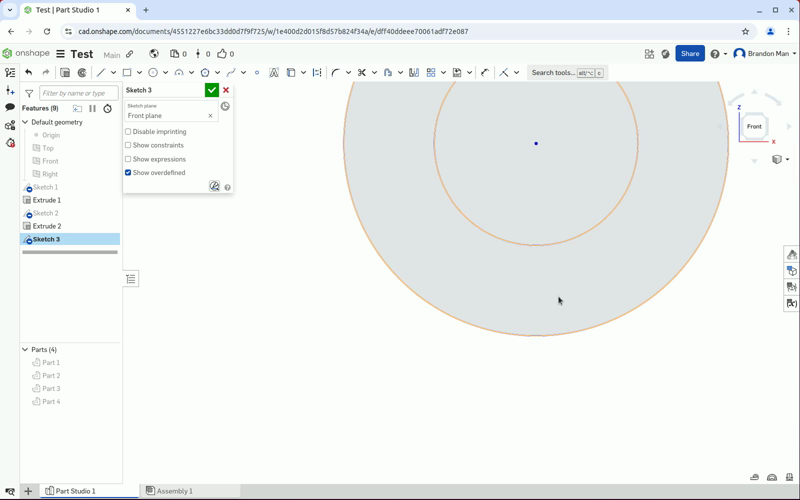
scroll(-6)
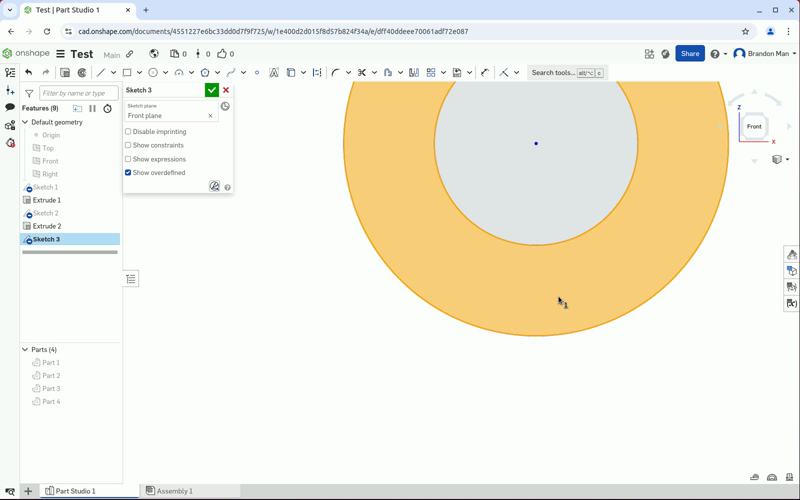
scroll(-6)
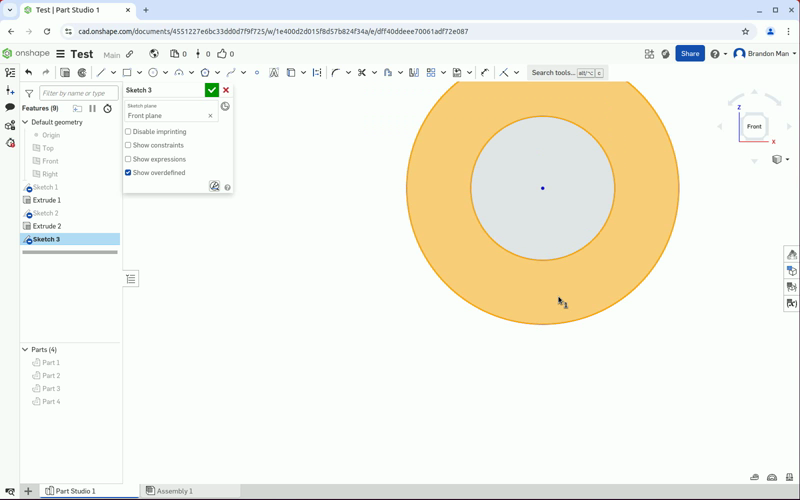
scroll(-6)
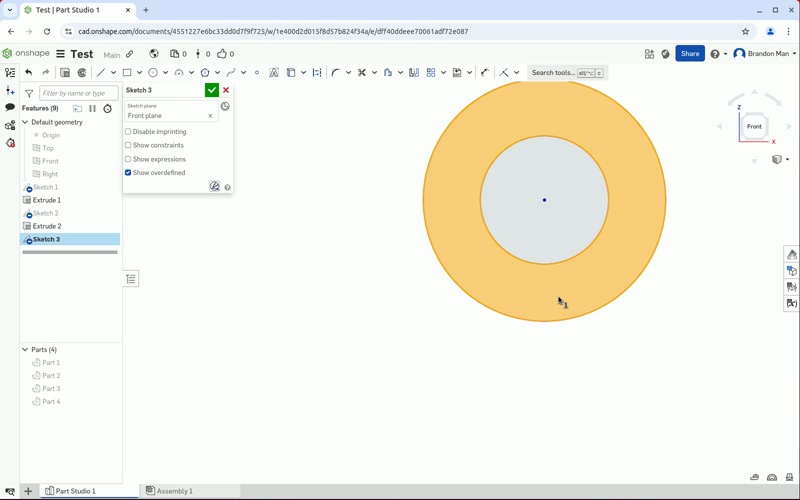
scroll(-6)
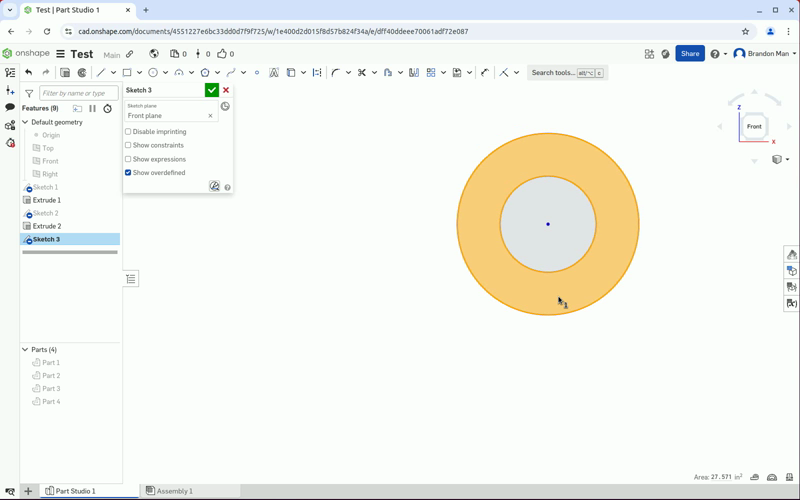
scroll(-6)
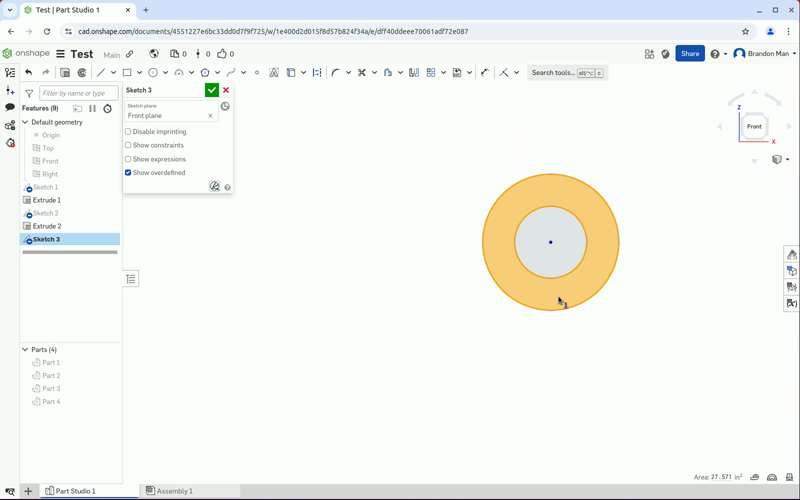
scroll(-6)
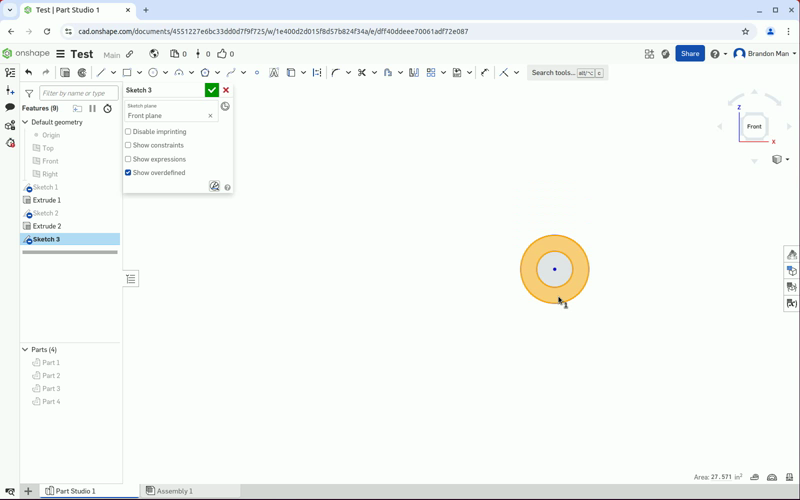
scroll(-6)
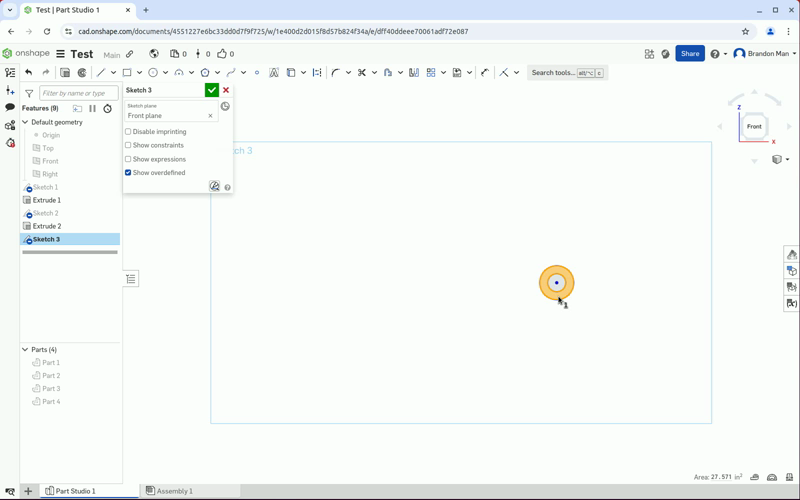
mouse_move(73, 352)
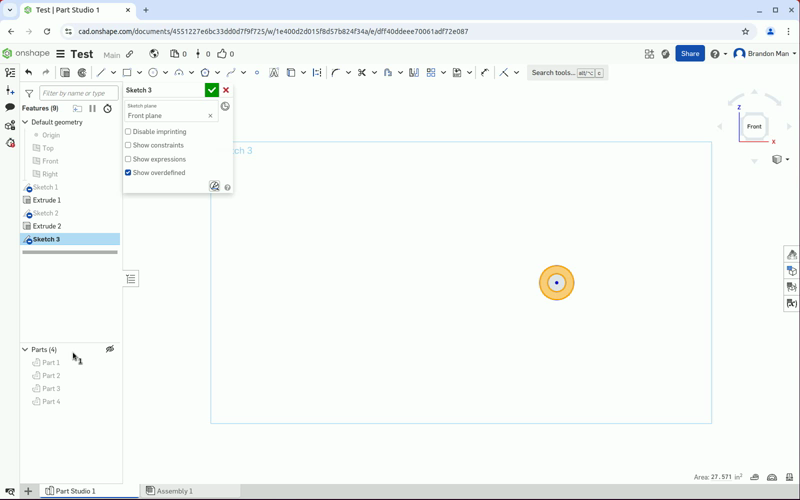
key(shift+y)
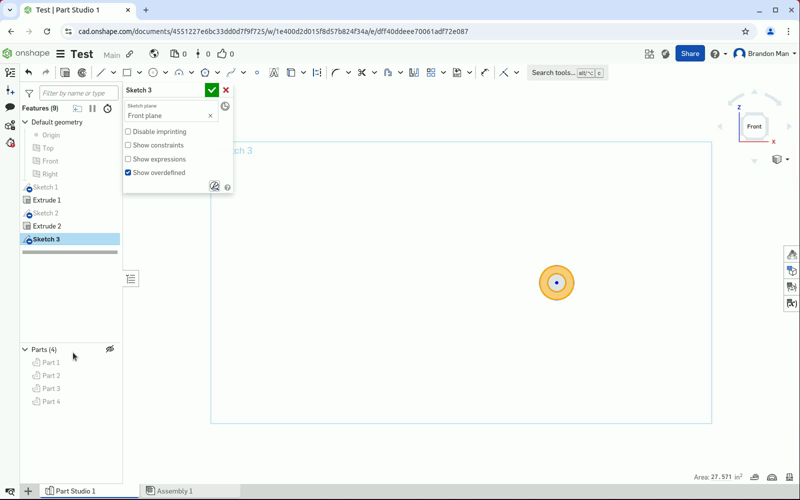
key(shift+e)
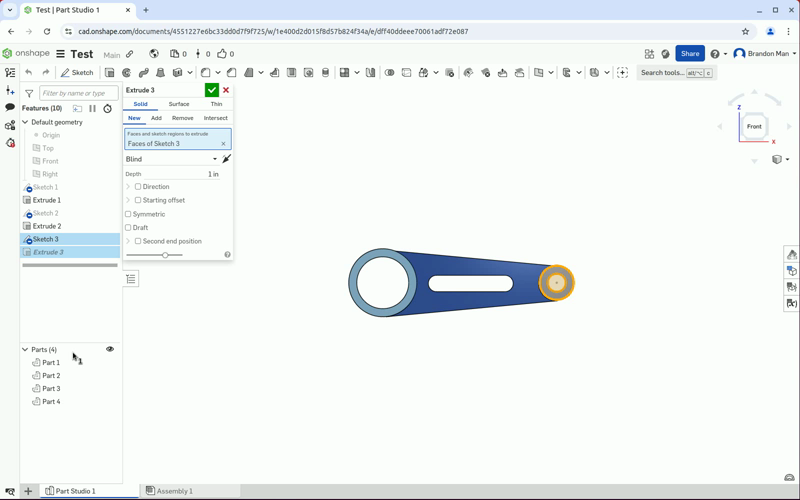
mouse_move(143, 106)
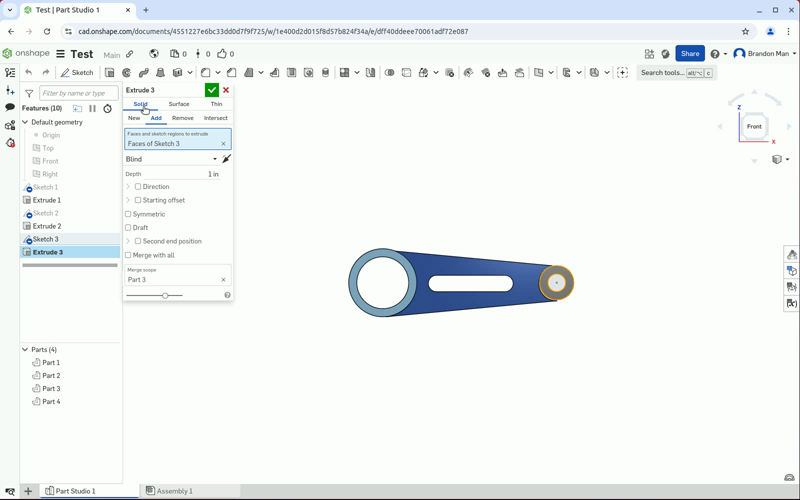
click(143, 106)
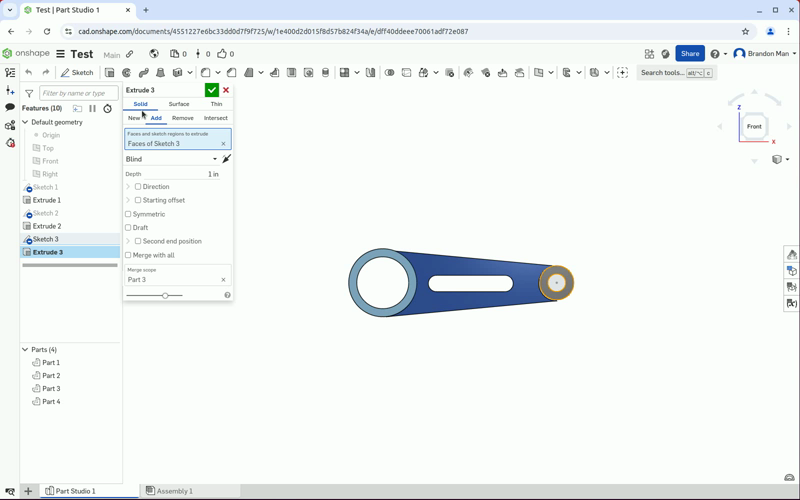
mouse_move(137, 120)
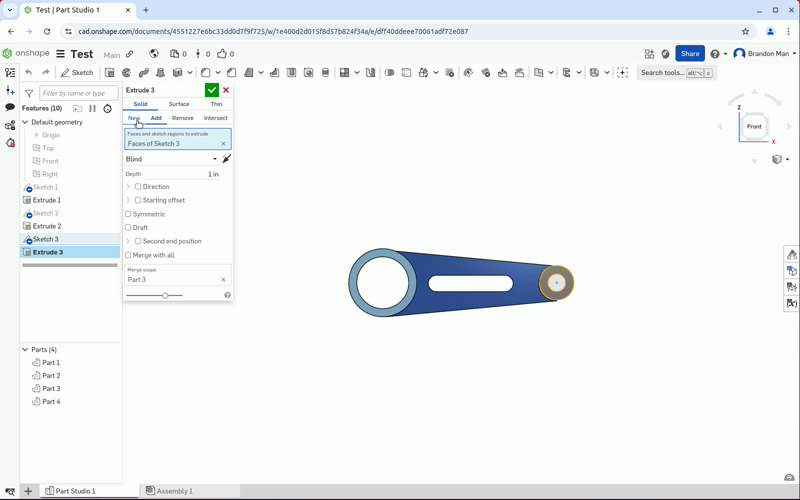
click(137, 120)
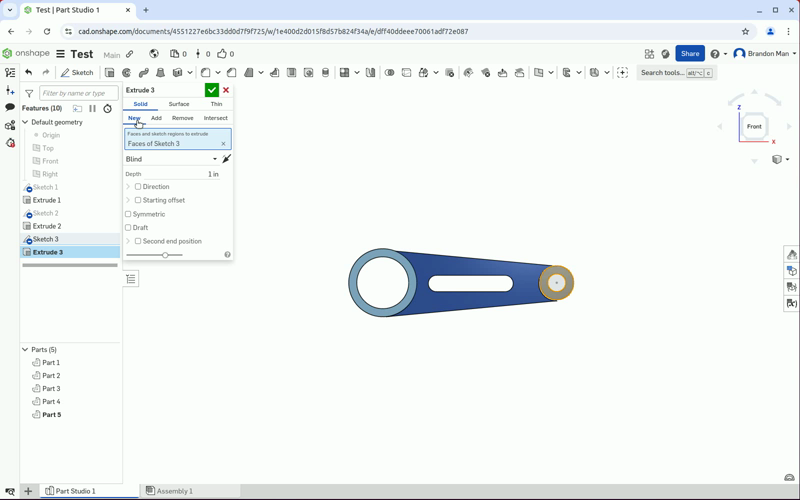
key(tab, 4)
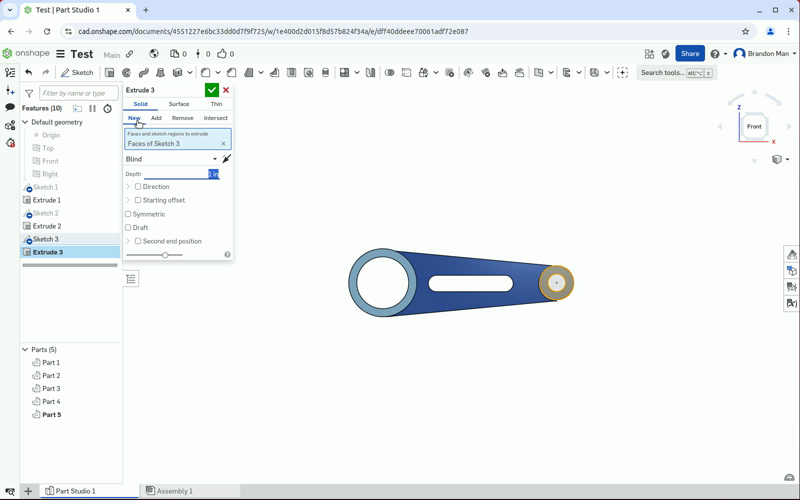
text(8.666)
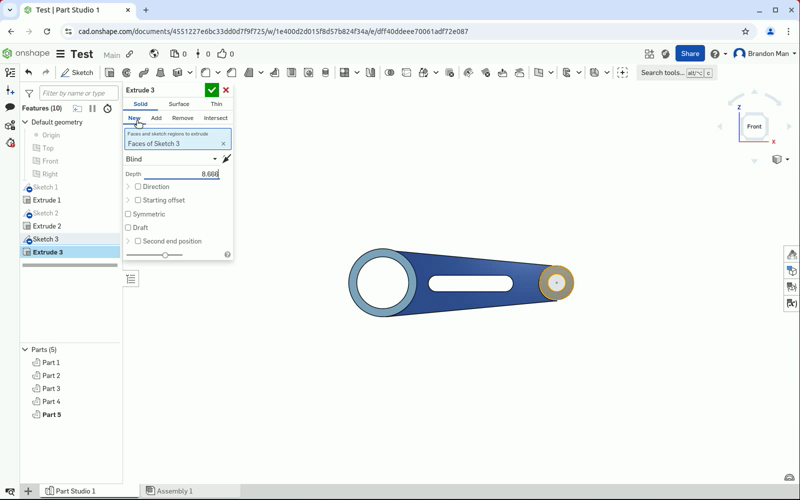
key(enter)
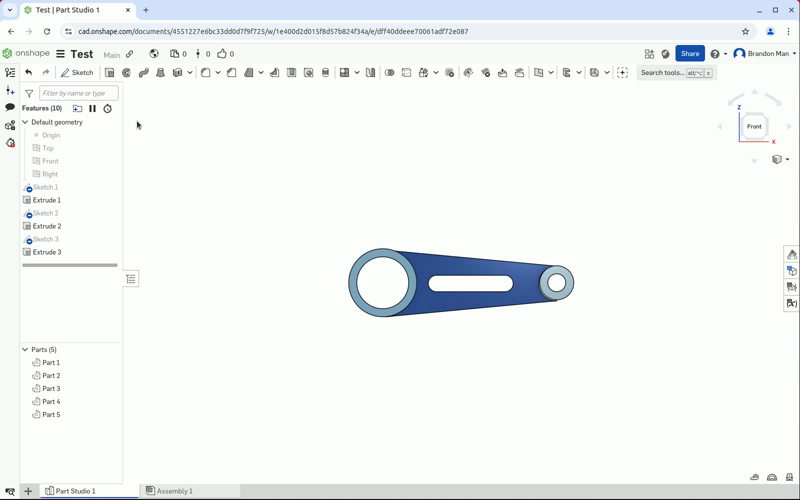
key(shift+h)
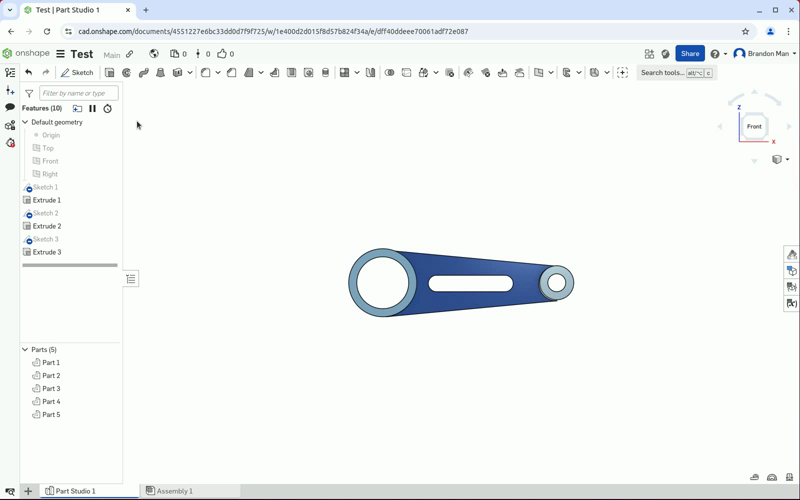
key(shift+h)
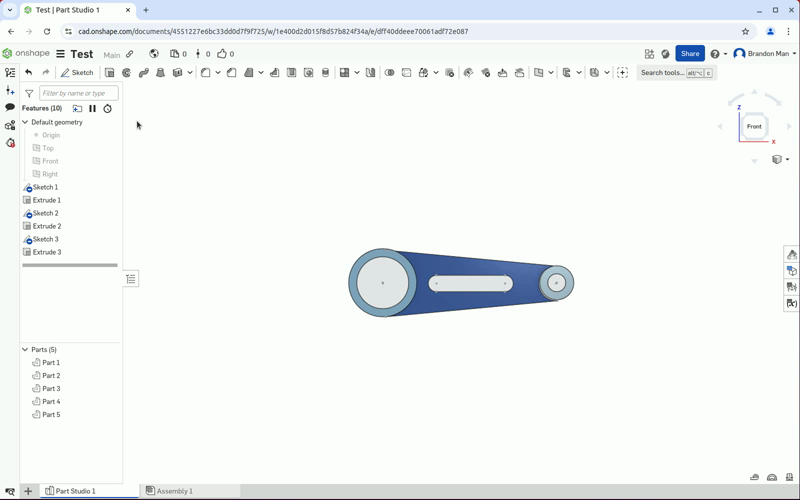
key(shift+7)
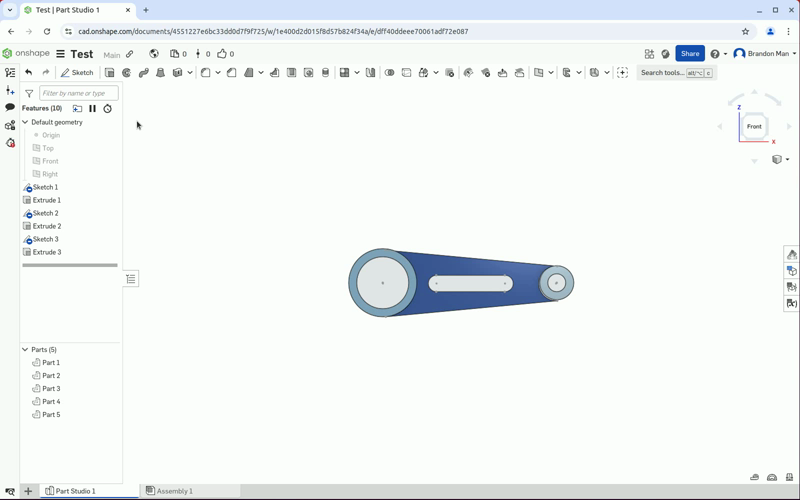
key(left, 2)
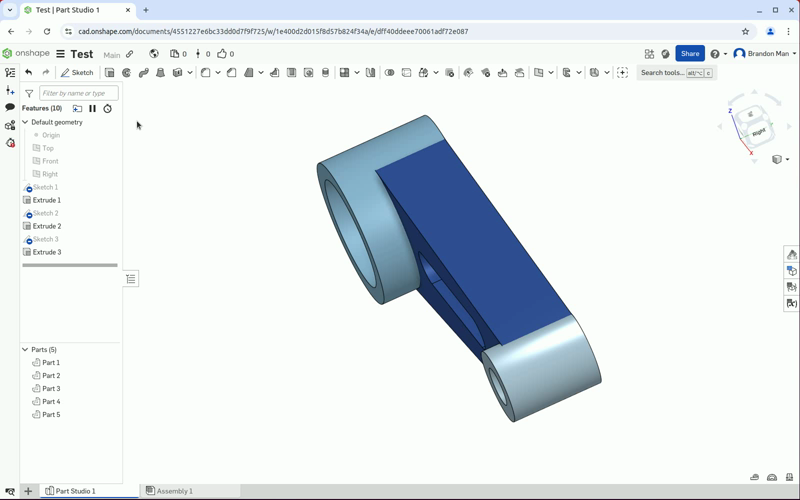
key(down, 2)
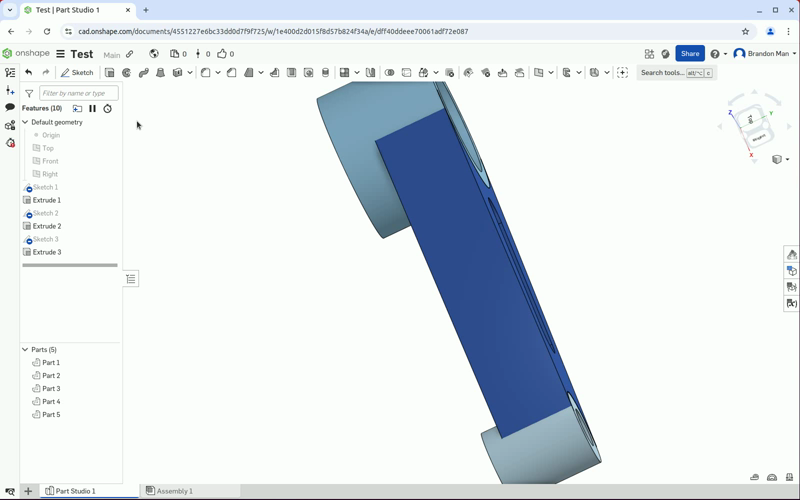
key(up, 2)
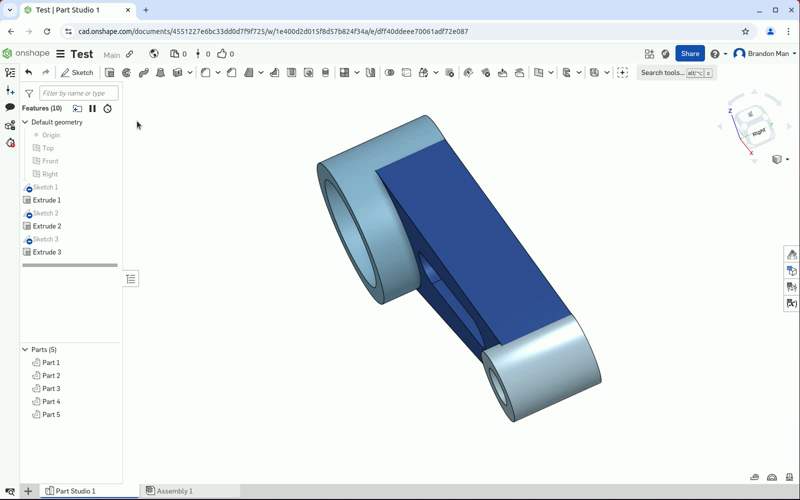
key(right, 2)
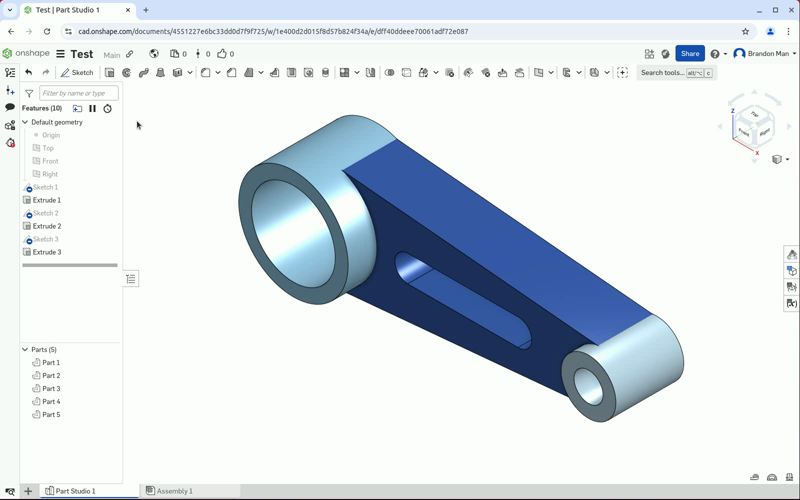
mouse_move(73, 189)
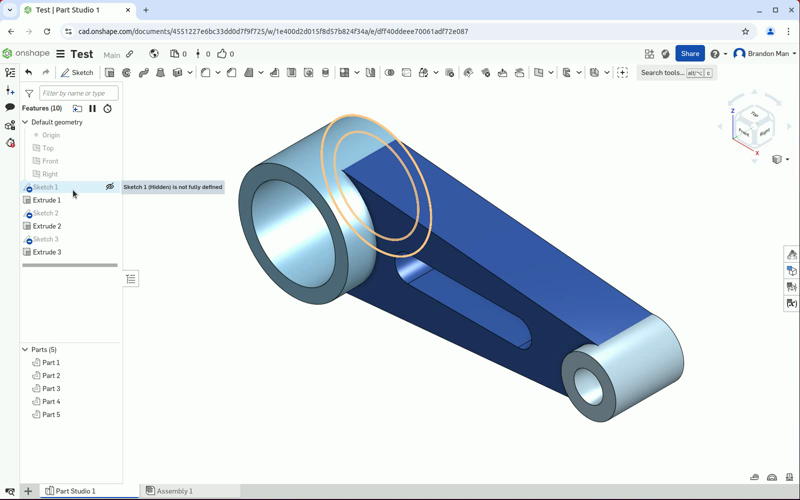
click(73, 189)